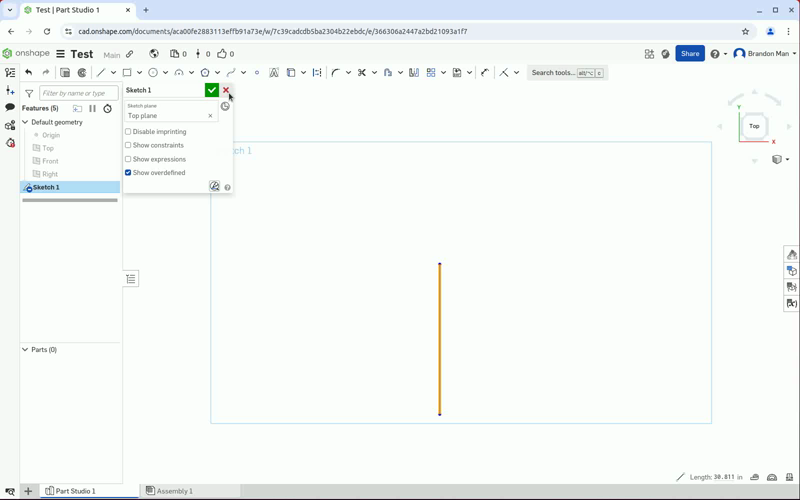
key(shift+h)
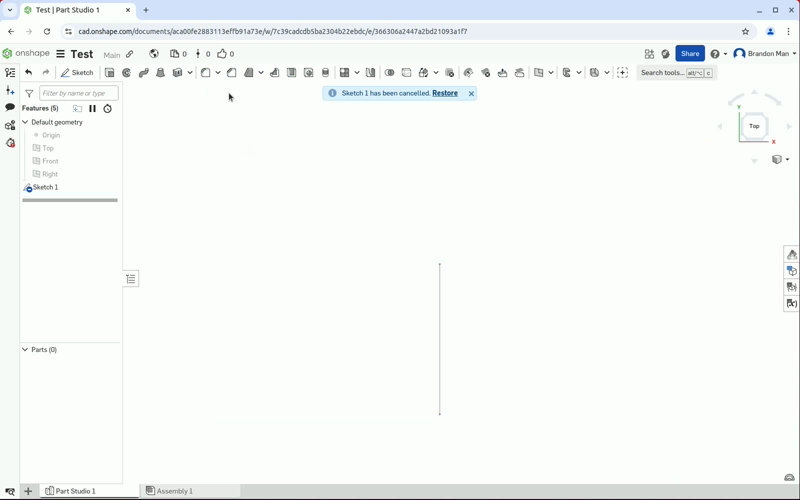
key(shift+s)
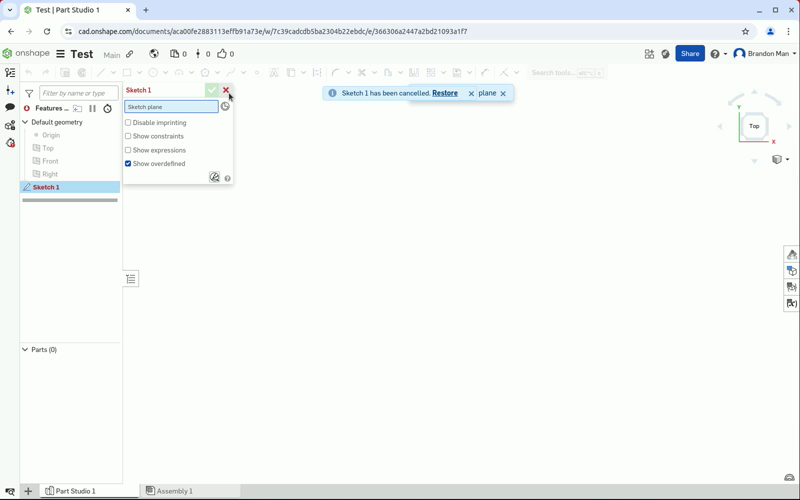
mouse_move(73, 150)
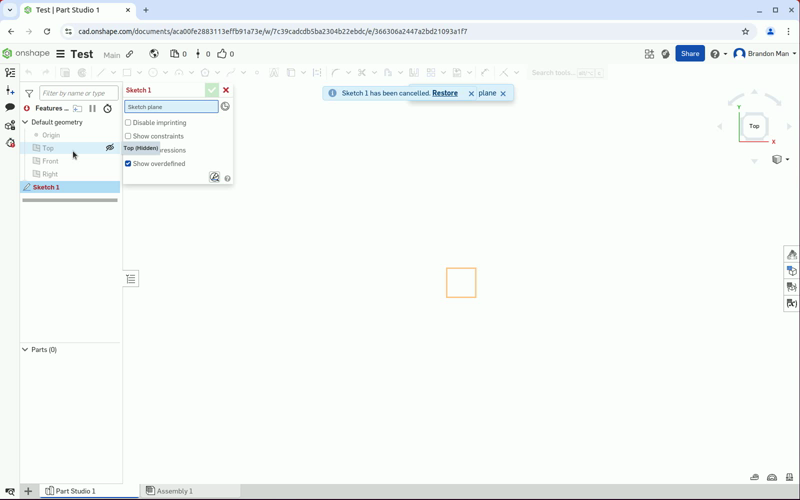
click(73, 150)
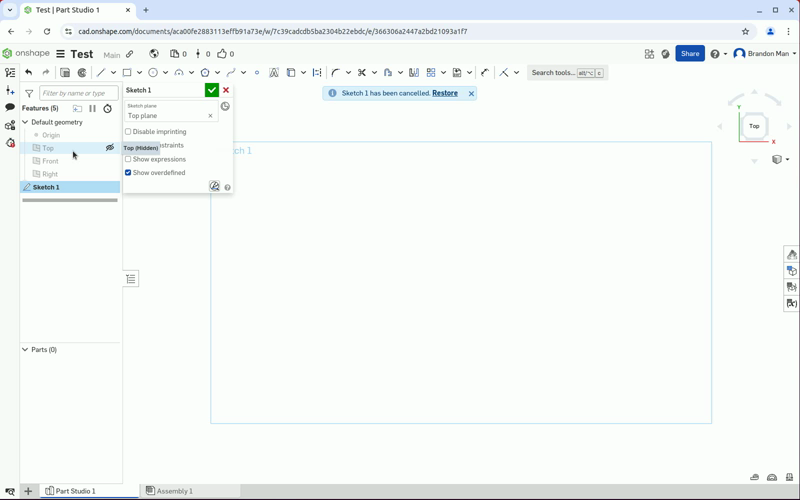
mouse_move(73, 352)
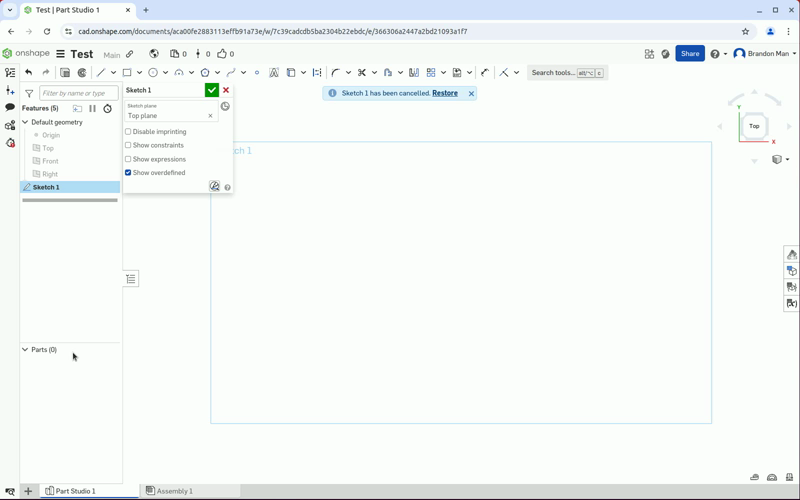
key(y)
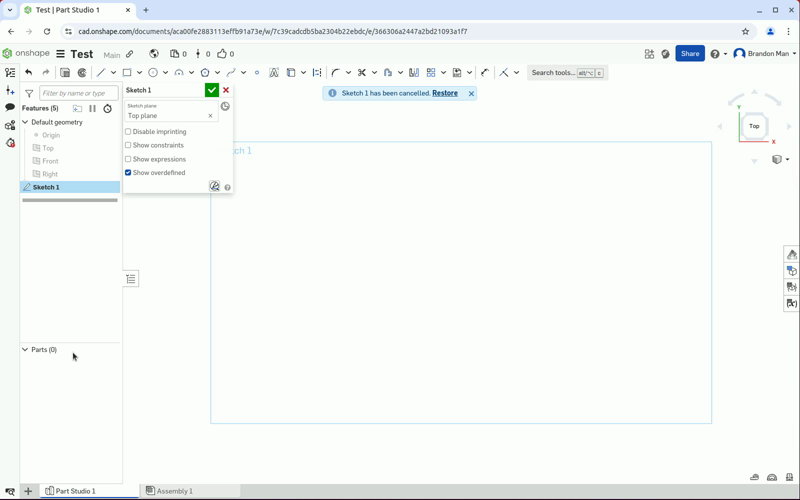
key(l)
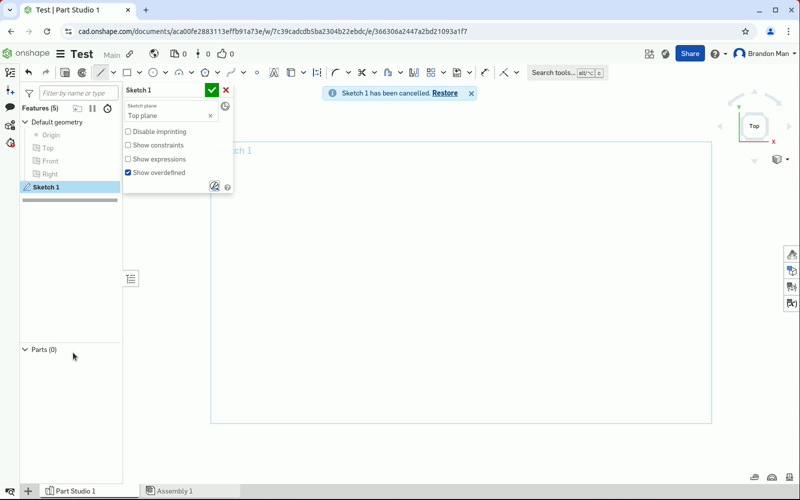
key_down(shift)
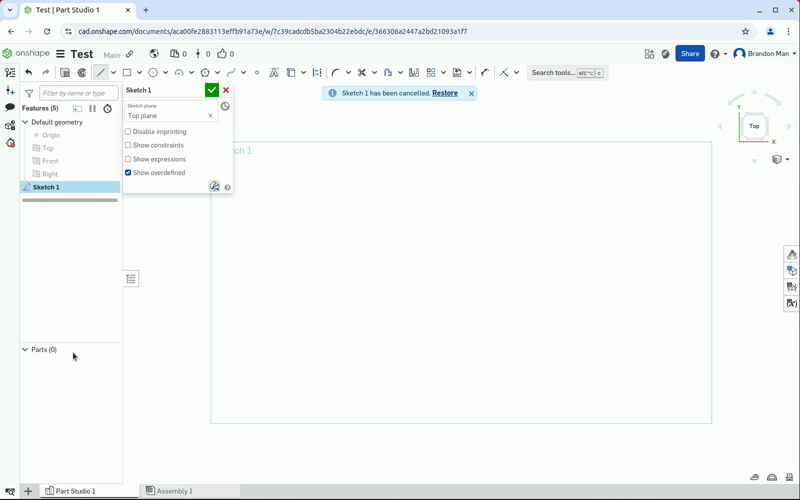
mouse_move(359, 366)
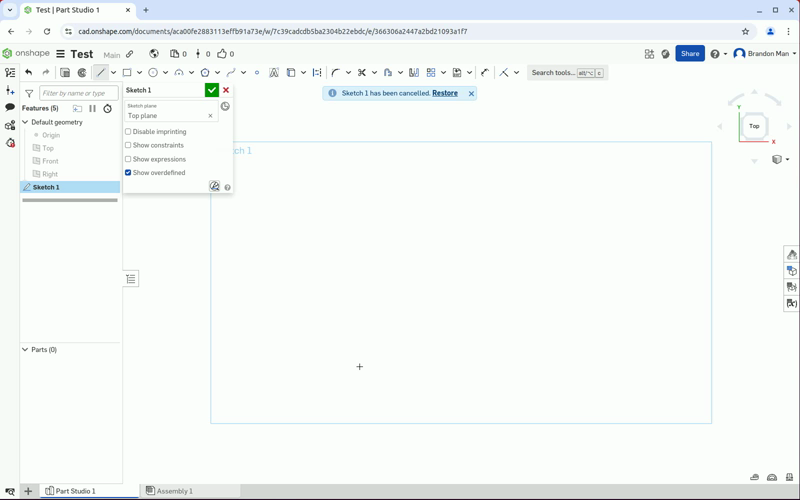
click(359, 366)
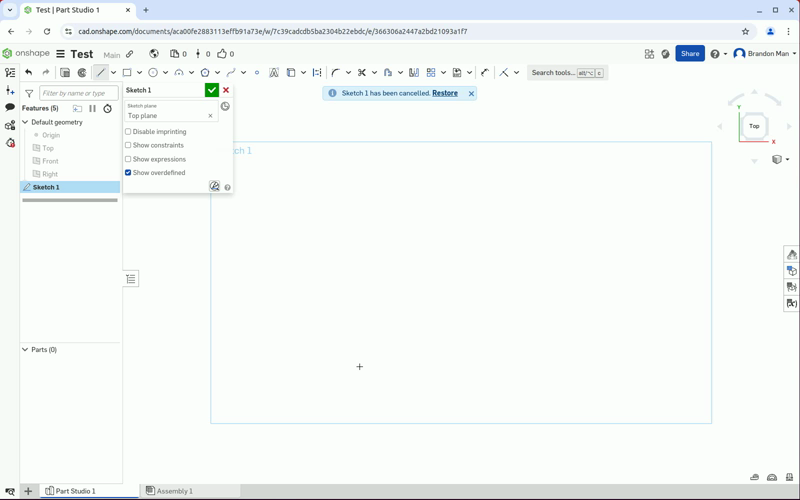
key_up(shift)
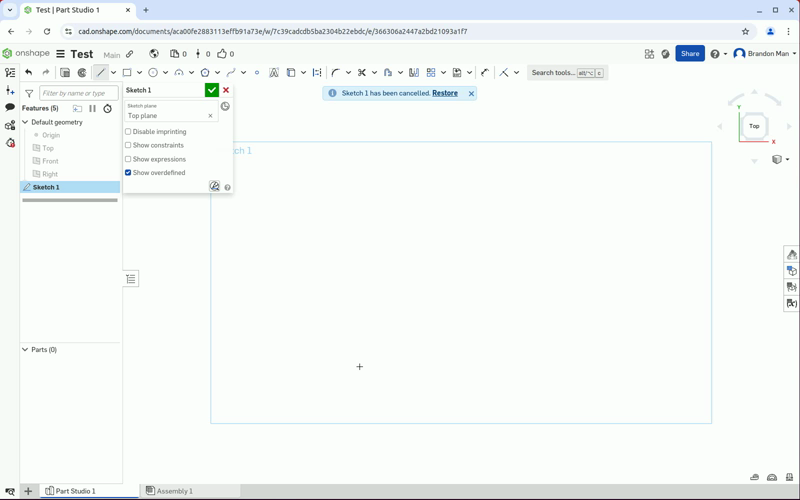
key_down(shift)
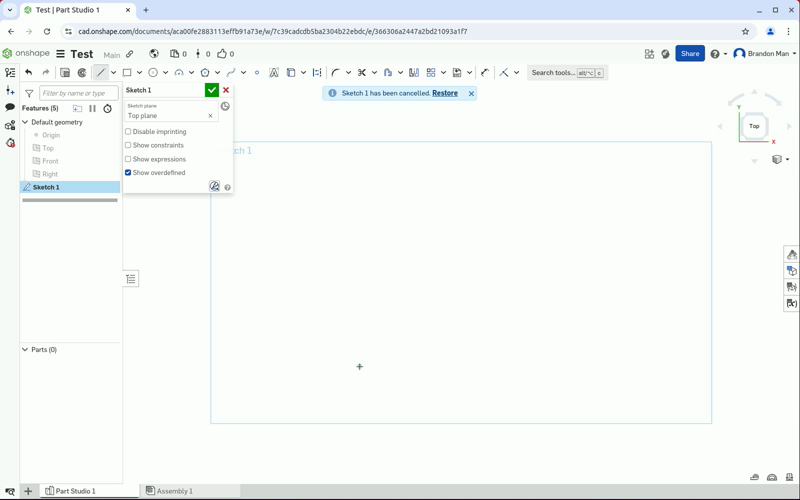
mouse_move(551, 366)
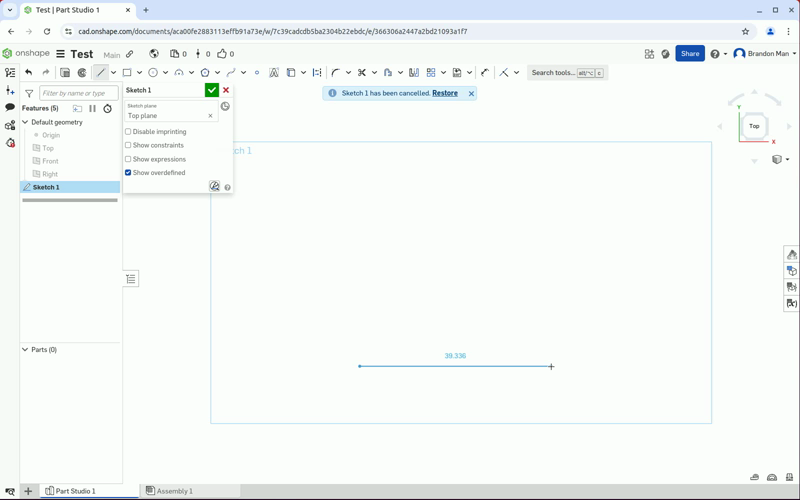
click(551, 366)
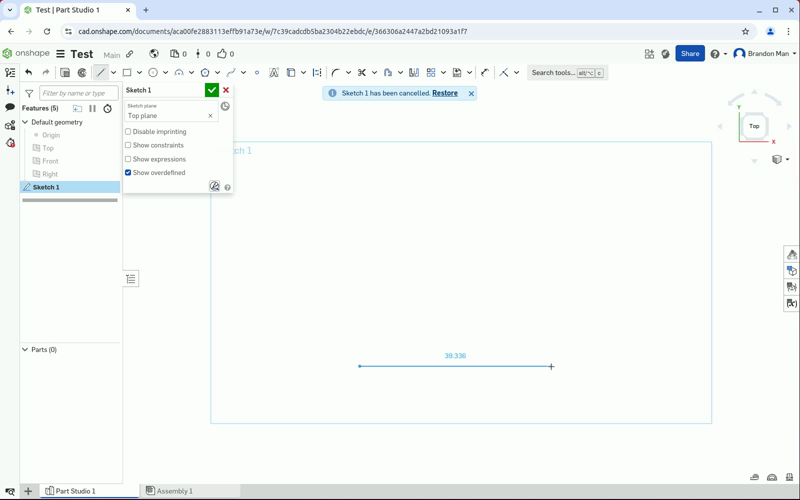
key_up(shift)
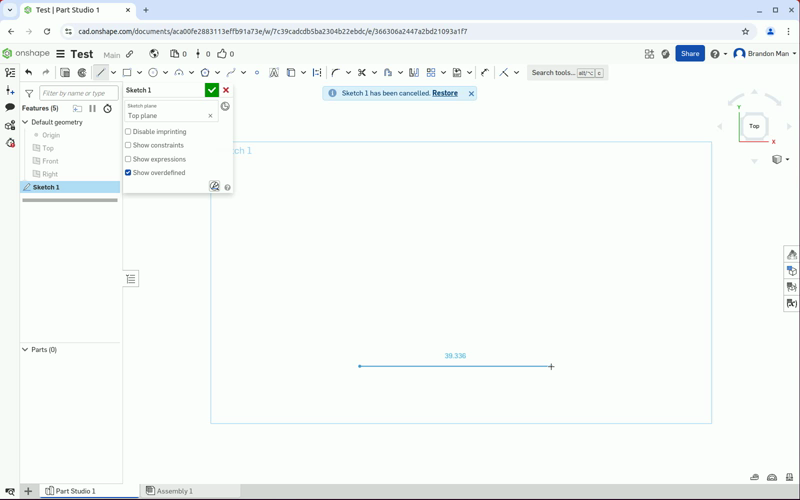
key_down(shift)
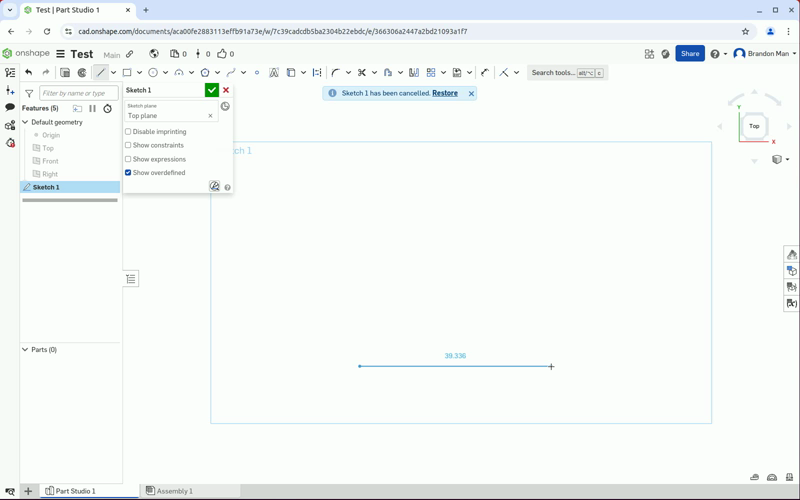
mouse_move(581, 366)
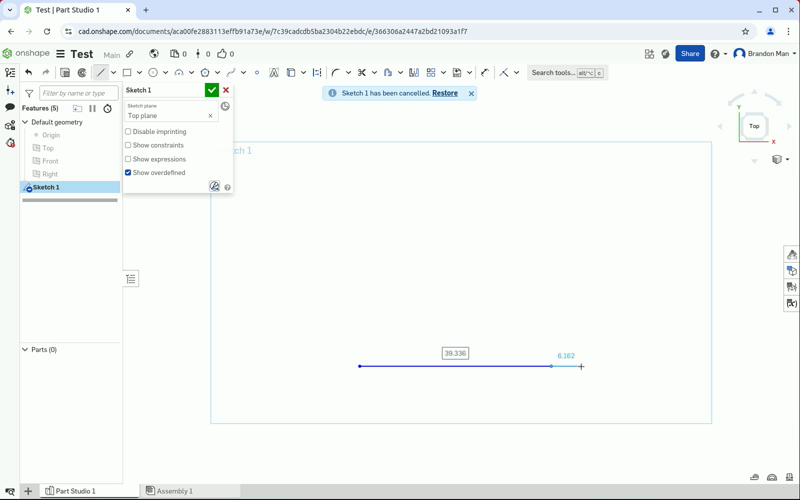
mouse_move(551, 354)
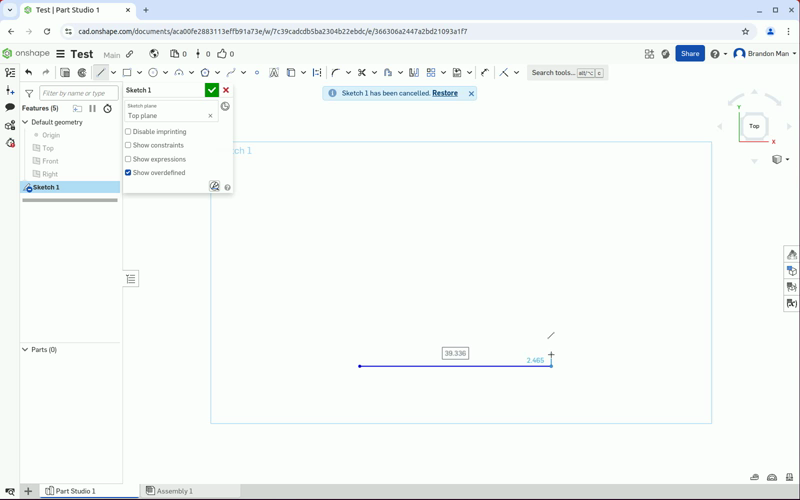
click(551, 354)
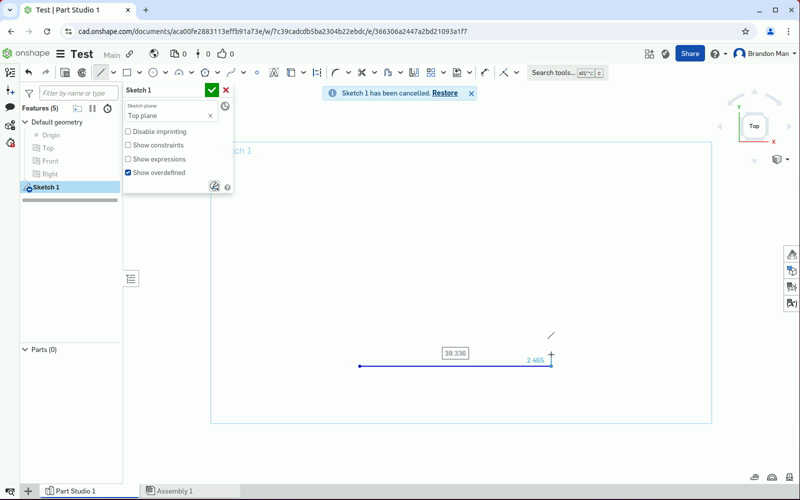
key_up(shift)
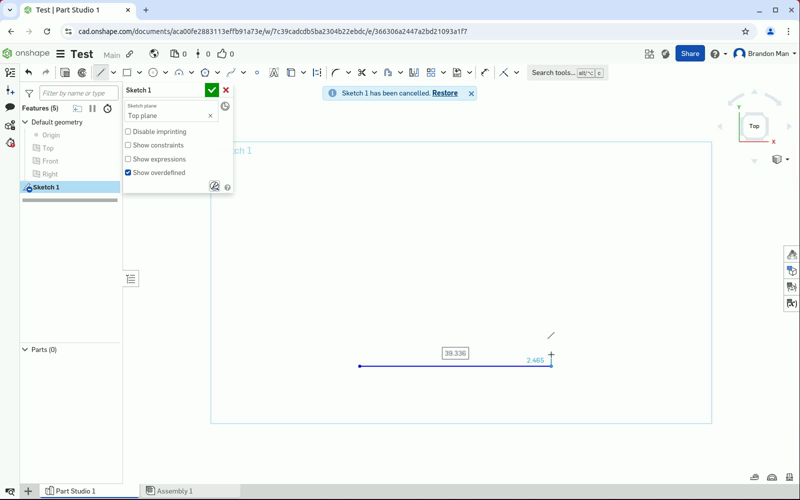
key_down(shift)
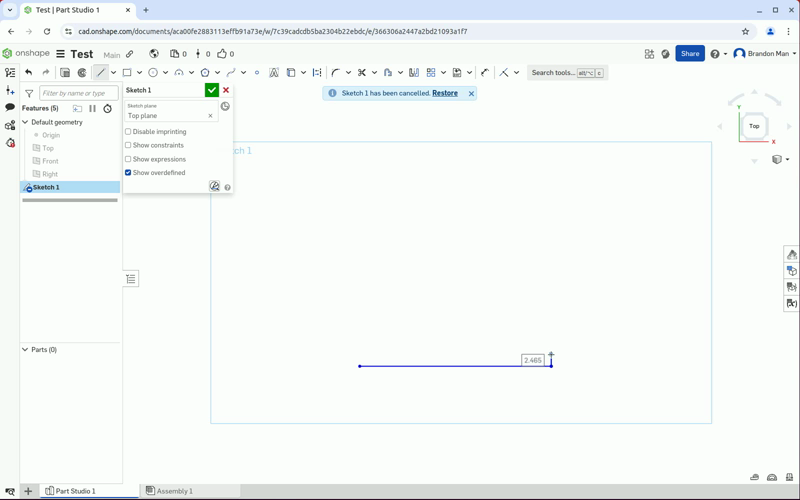
mouse_move(551, 265)
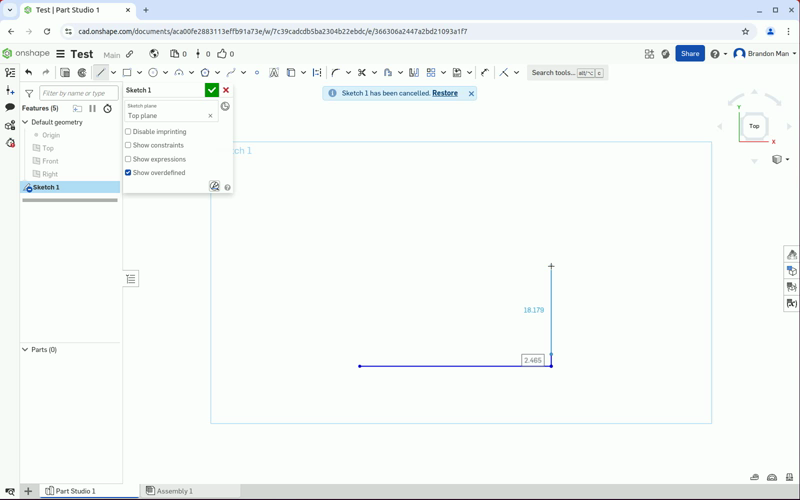
click(551, 265)
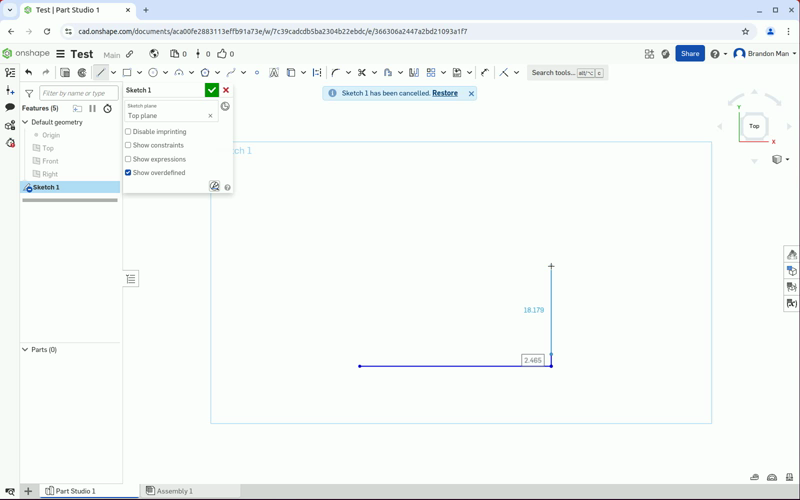
key_up(shift)
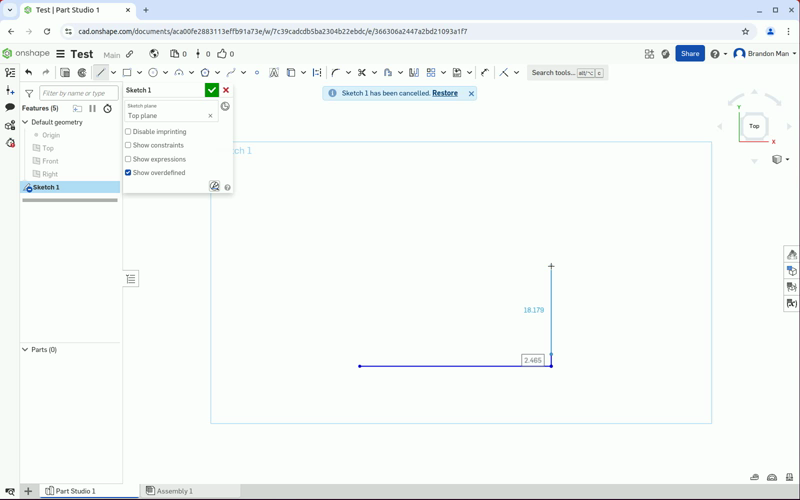
key_down(shift)
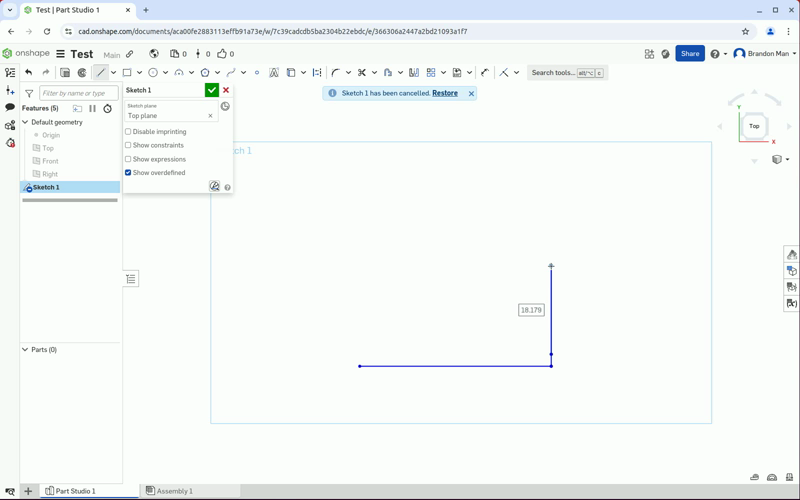
mouse_move(581, 265)
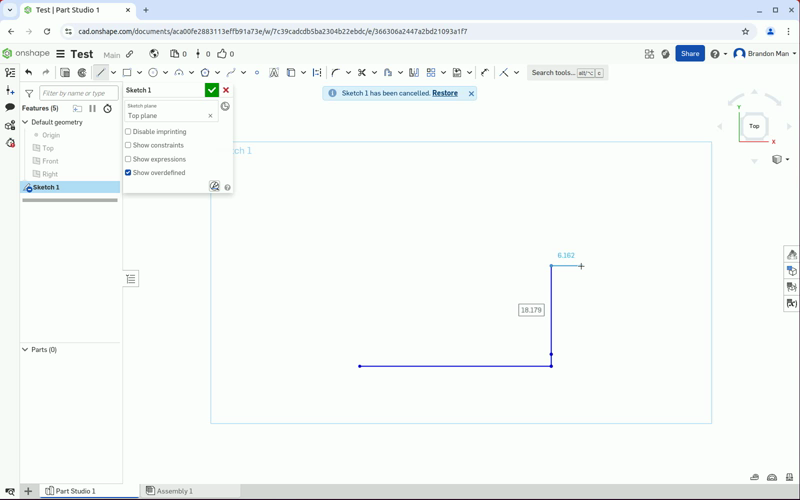
mouse_move(551, 253)
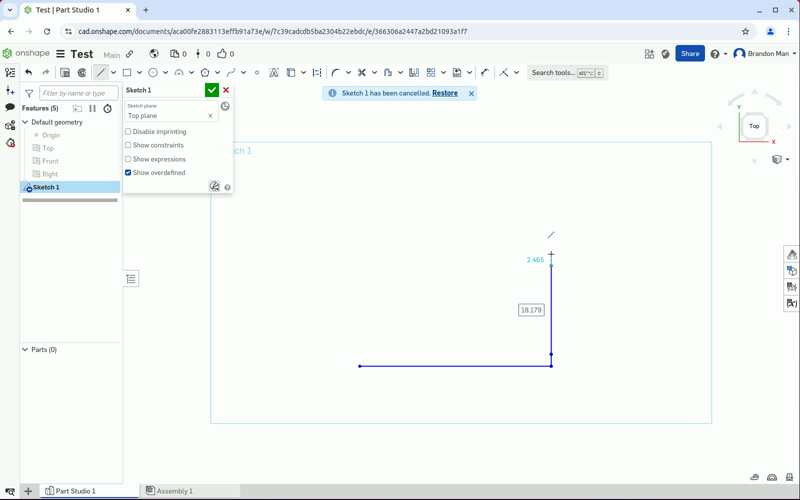
click(551, 253)
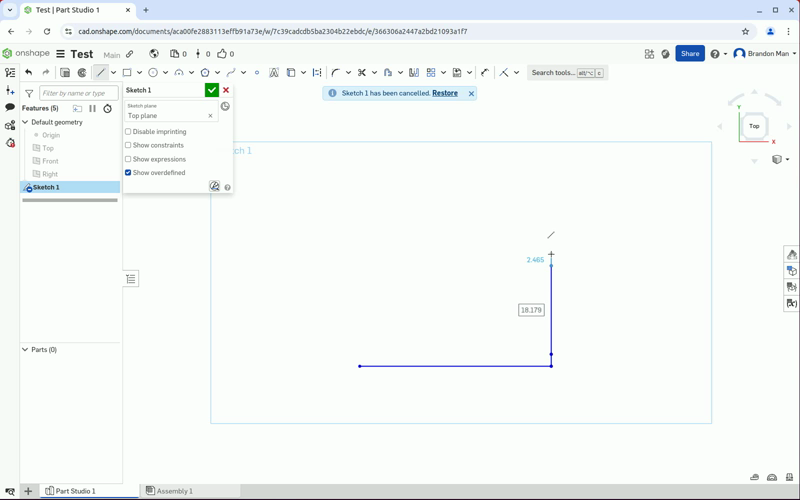
key_up(shift)
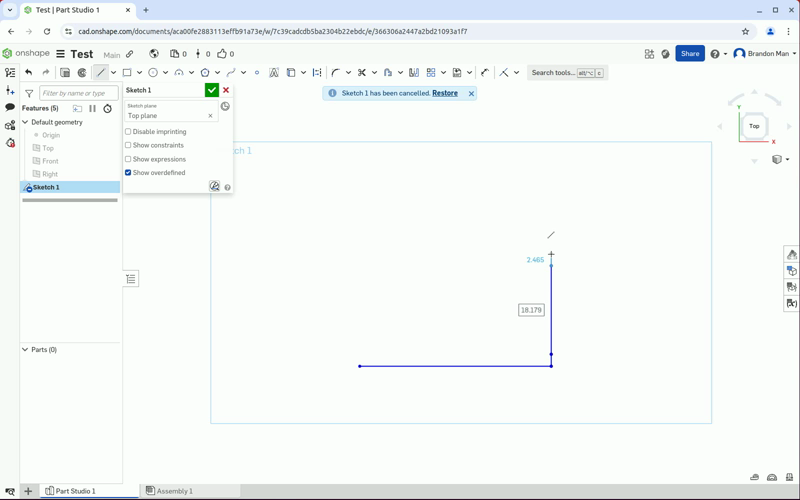
key_down(shift)
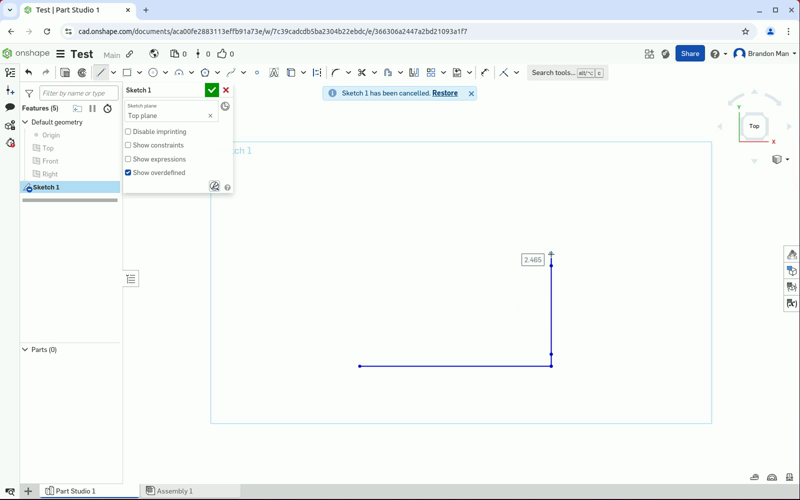
mouse_move(478, 253)
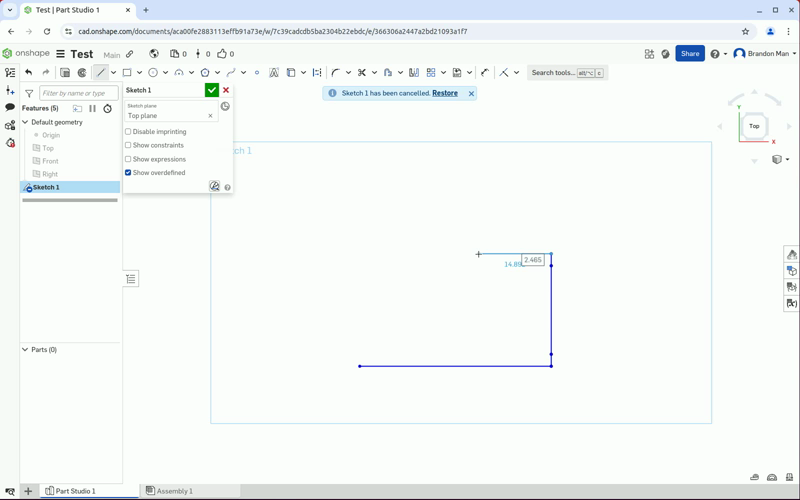
click(478, 253)
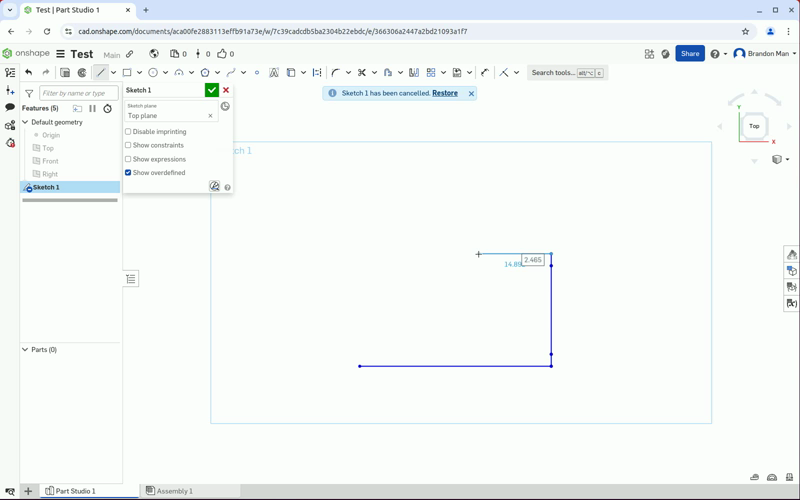
key_up(shift)
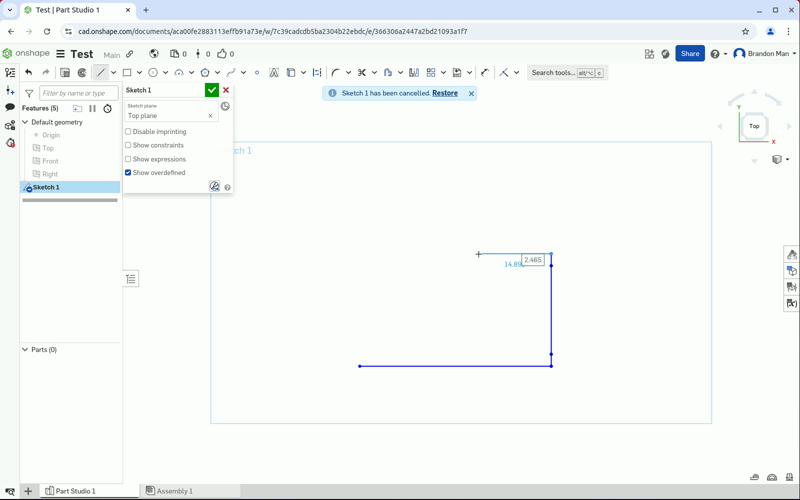
key_down(shift)
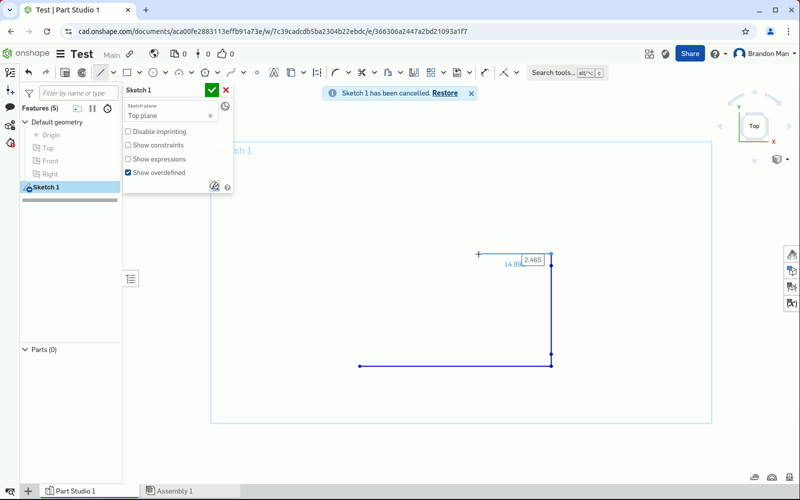
mouse_move(392, 253)
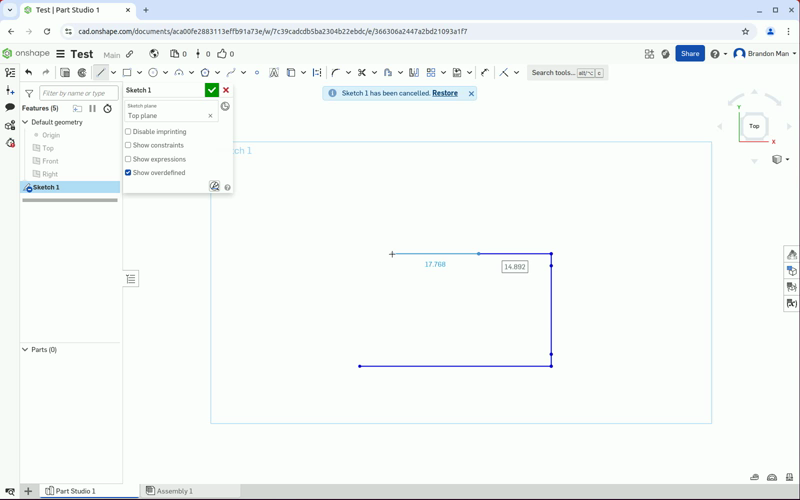
click(392, 253)
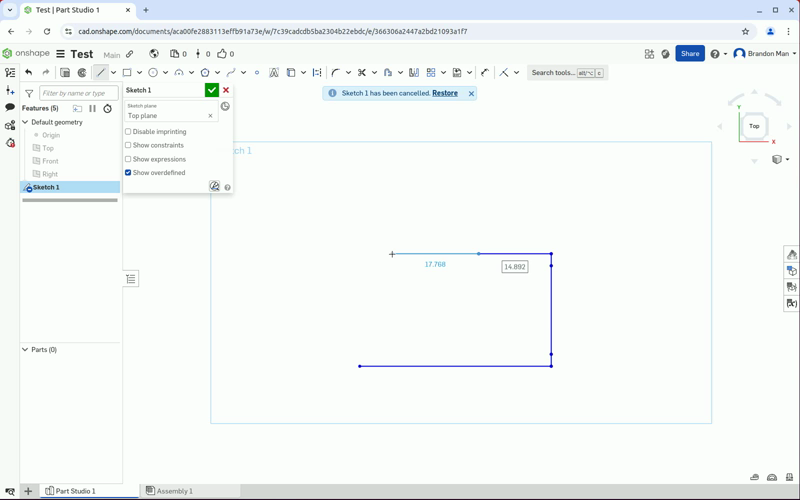
key_up(shift)
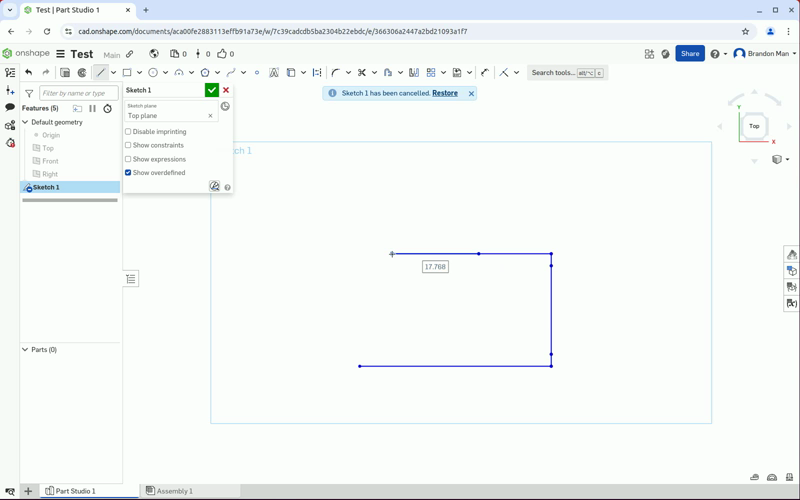
key_down(shift)
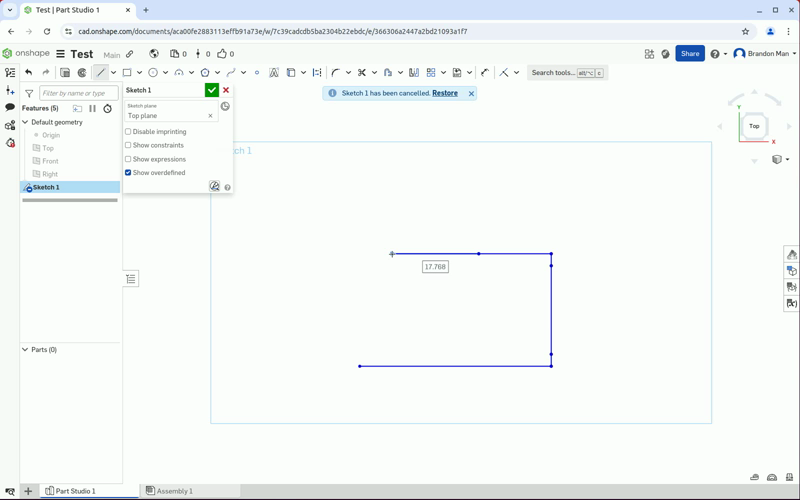
mouse_move(422, 253)
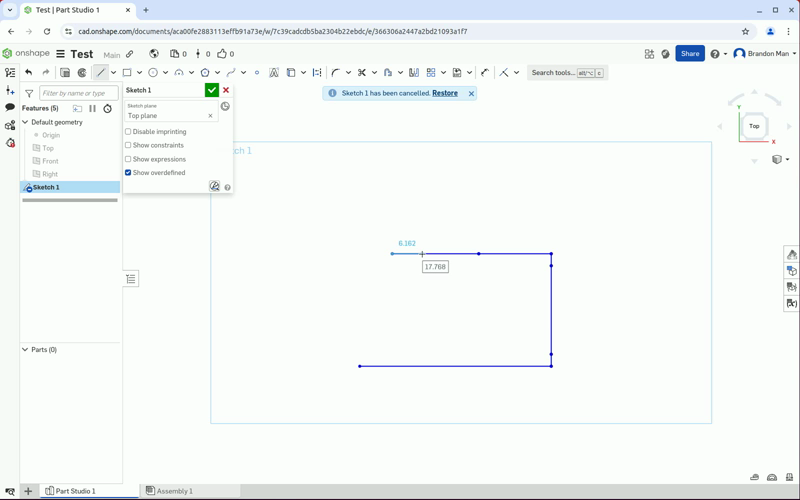
mouse_move(359, 253)
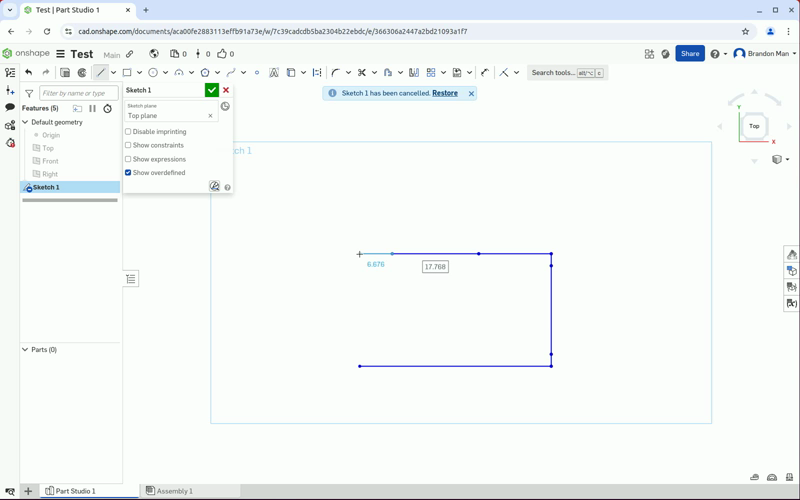
click(359, 253)
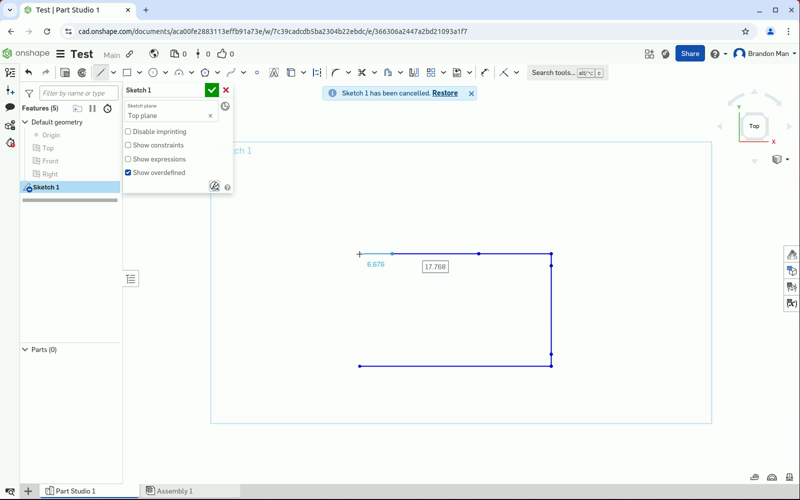
key_up(shift)
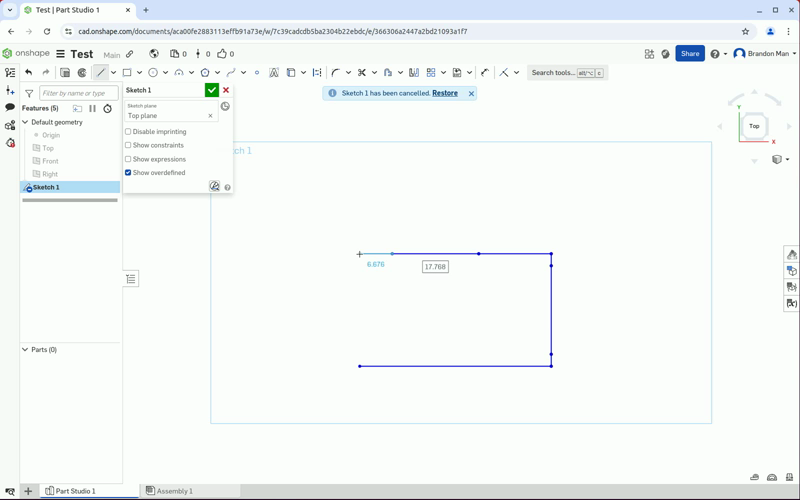
key_down(shift)
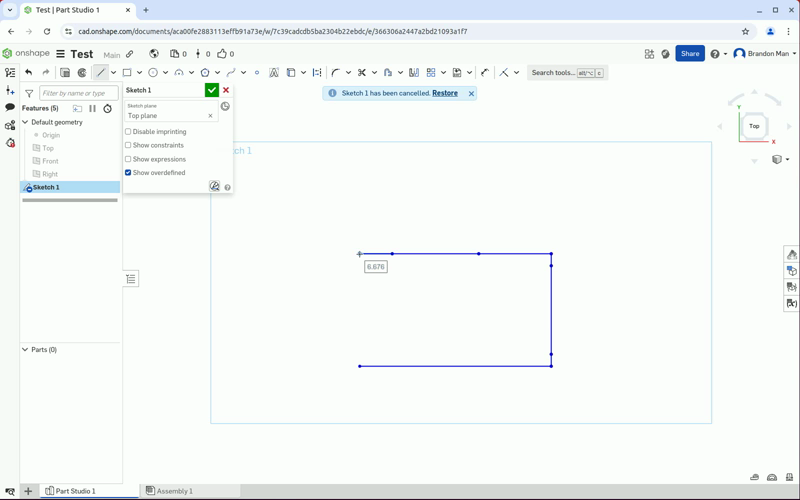
mouse_move(359, 366)
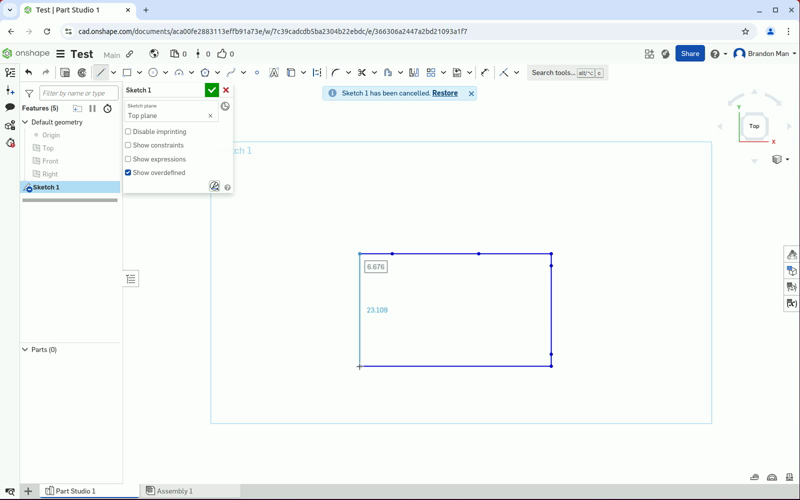
key_up(shift)
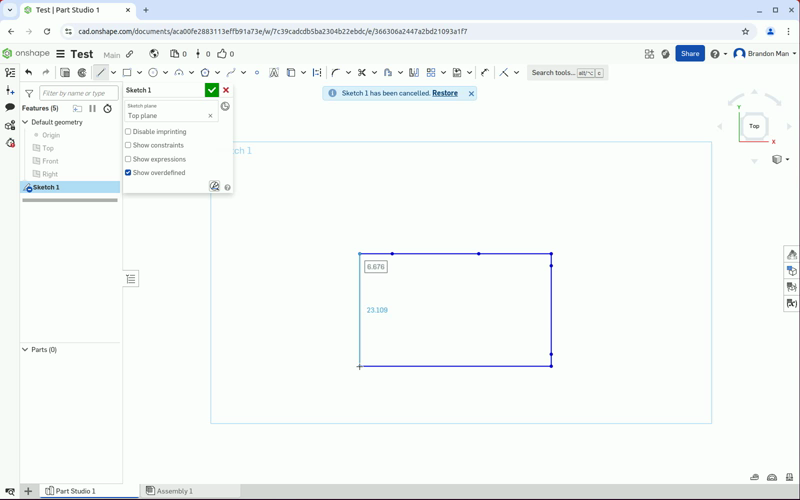
click(359, 366)
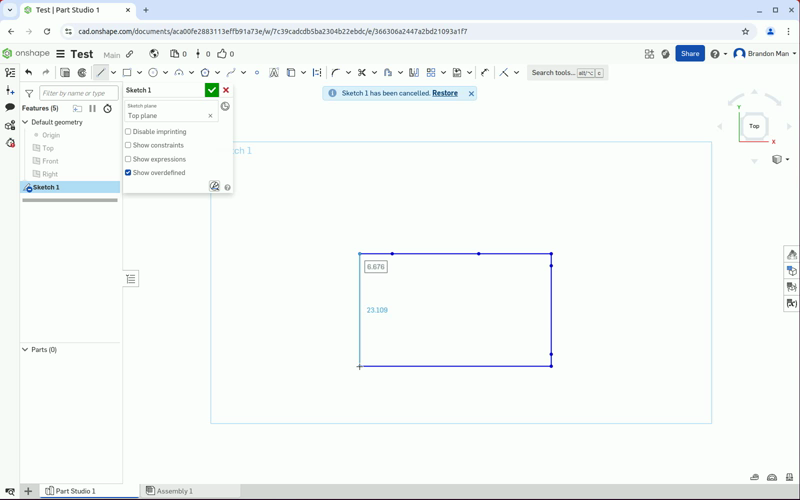
key(esc)
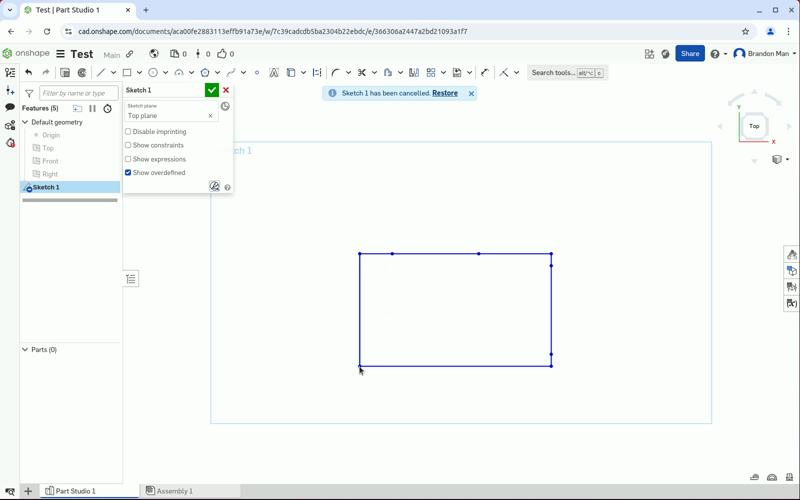
mouse_move(404, 289)
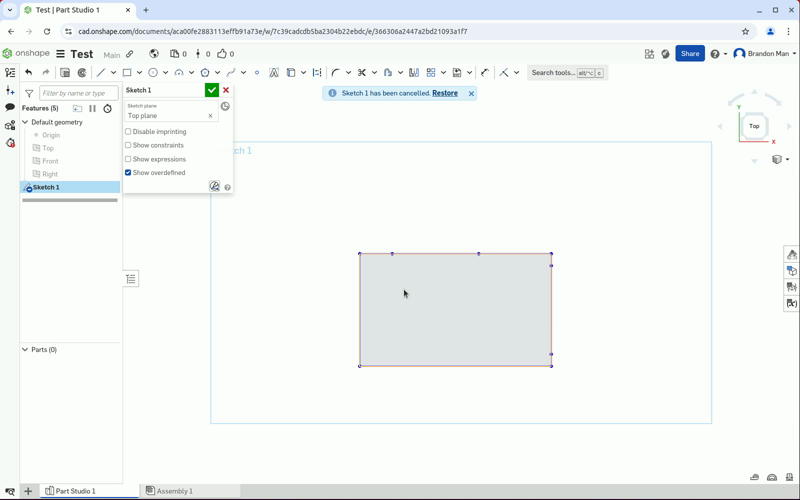
click(404, 289)
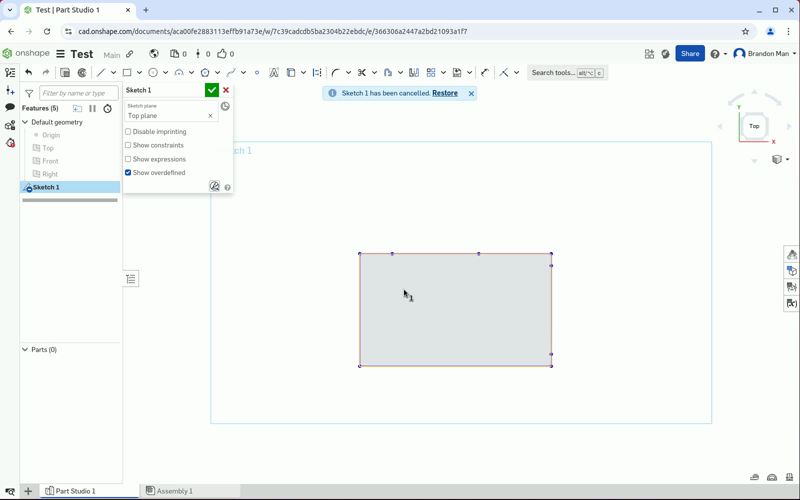
mouse_move(73, 352)
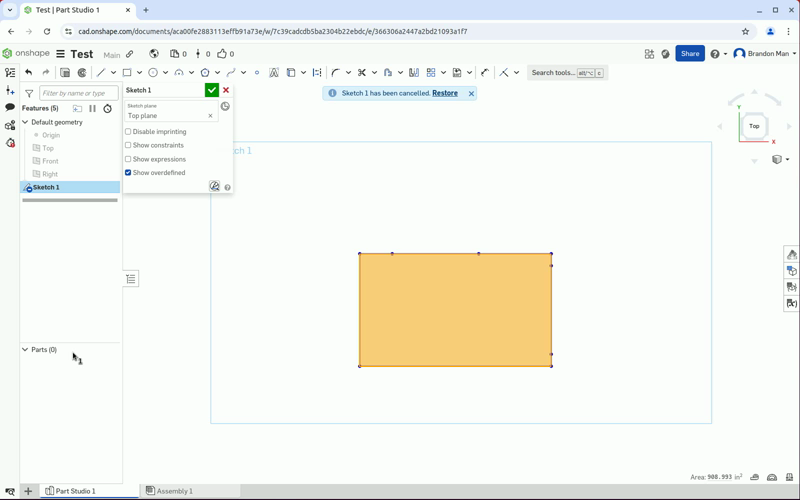
key(shift+y)
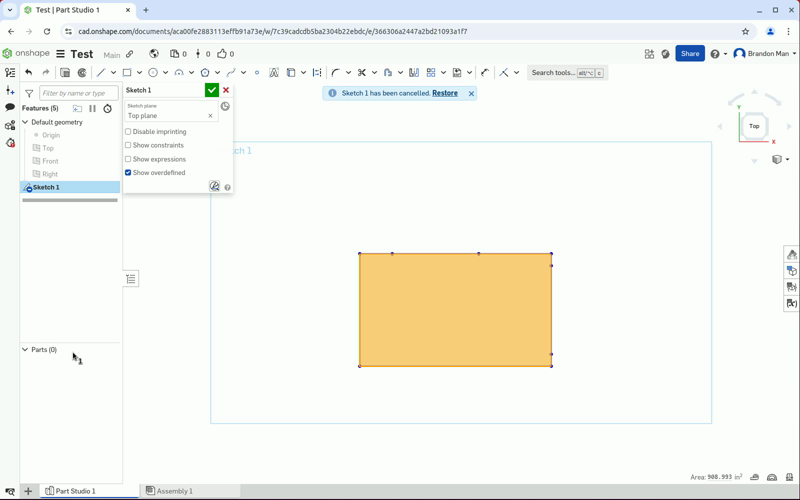
key(shift+e)
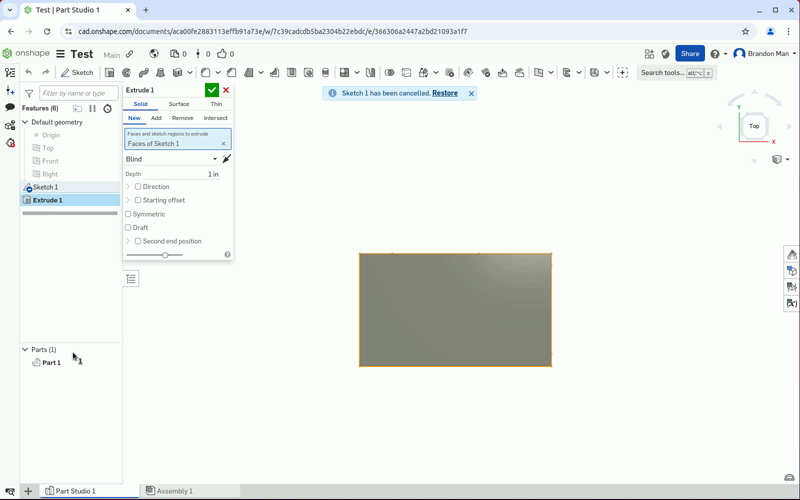
mouse_move(143, 106)
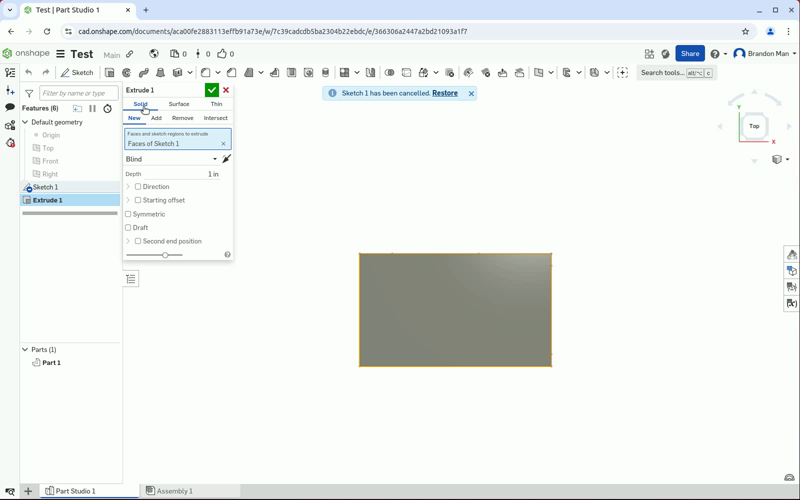
click(143, 106)
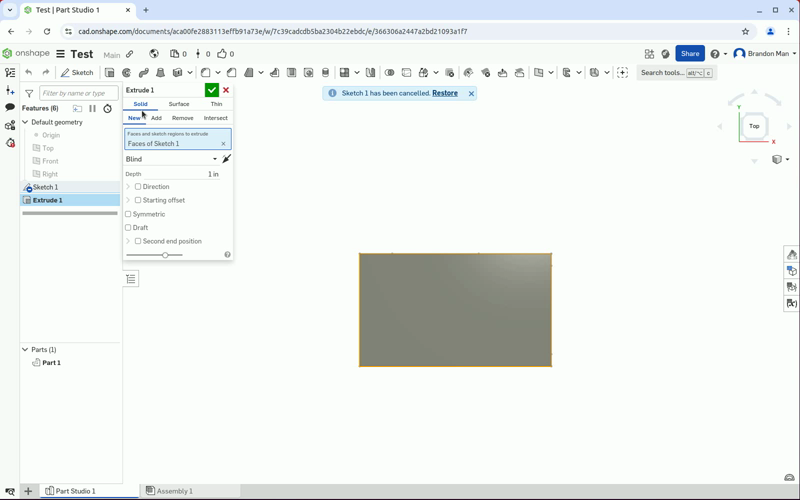
mouse_move(137, 120)
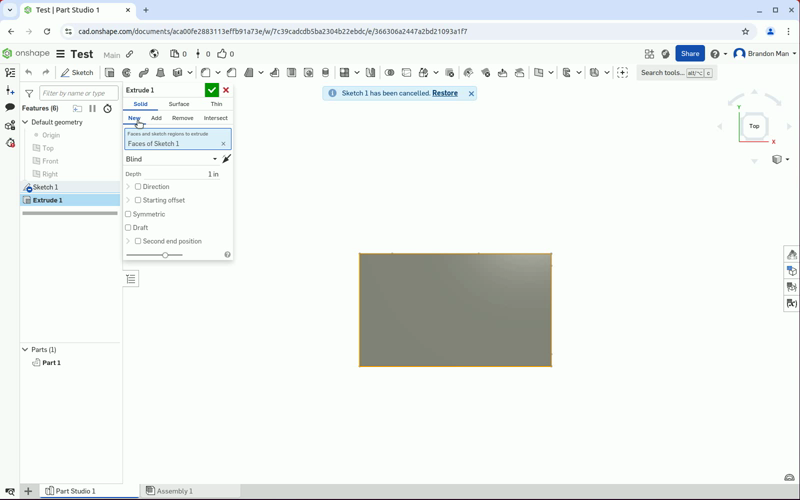
click(137, 120)
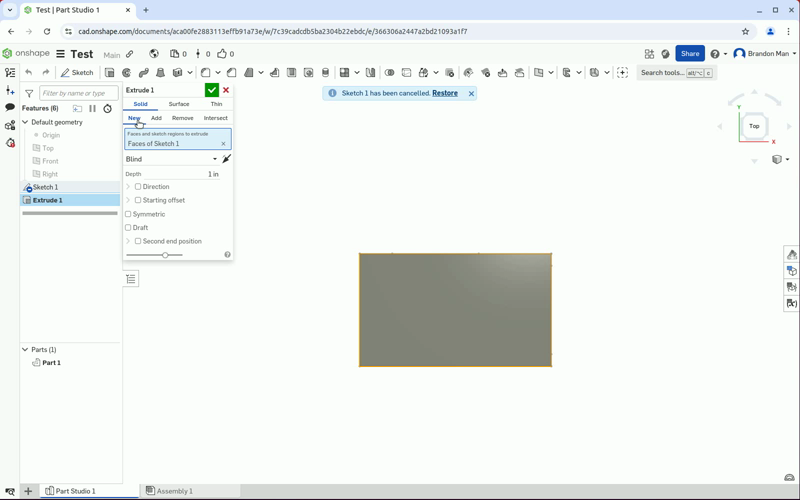
key(tab, 4)
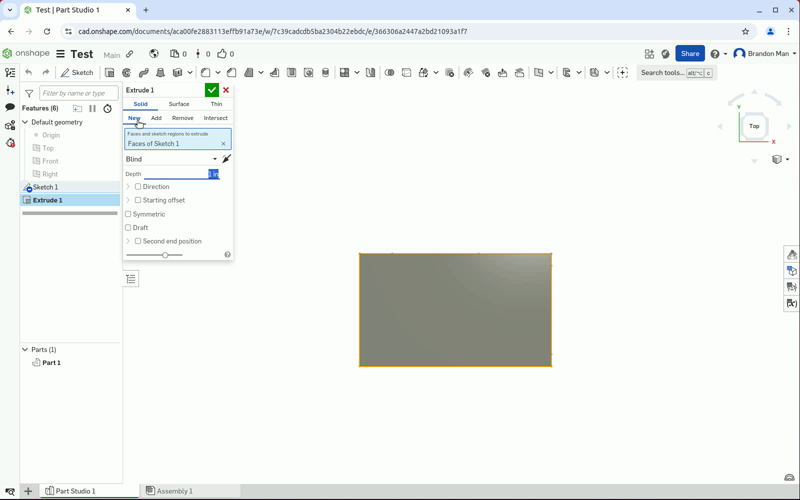
text(1.444)
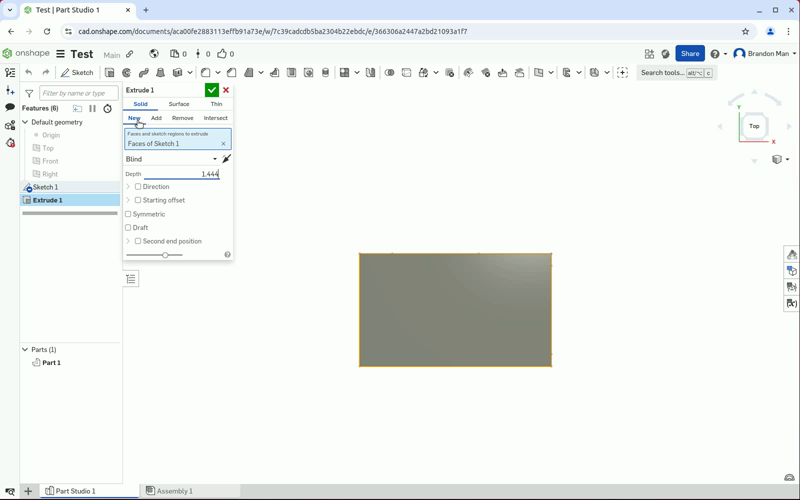
key(enter)
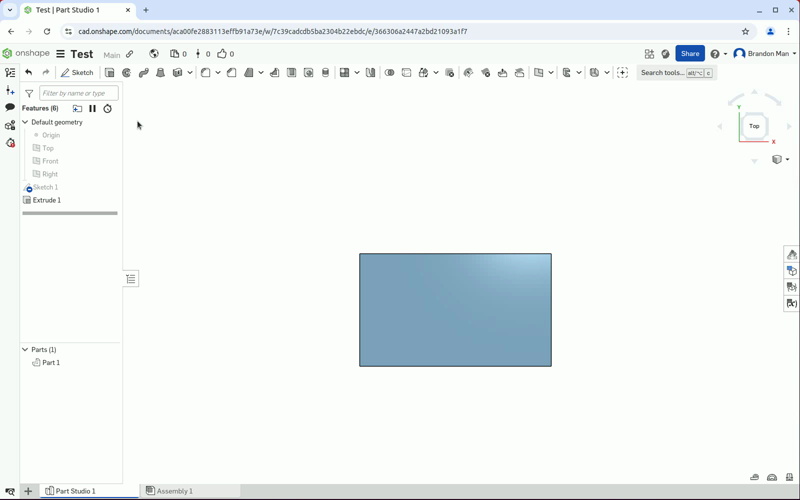
key(shift+h)
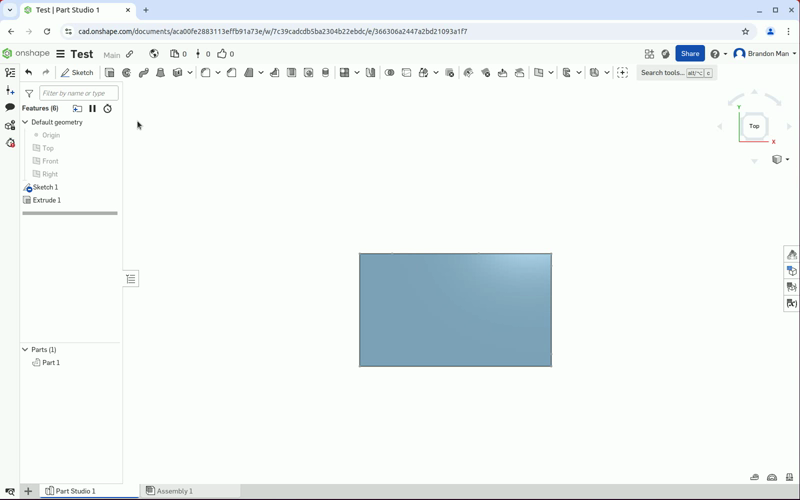
key(shift+h)
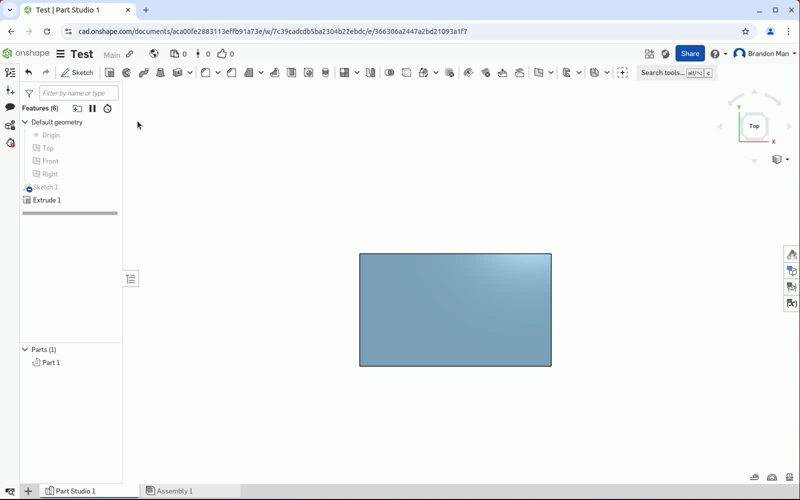
mouse_move(73, 189)
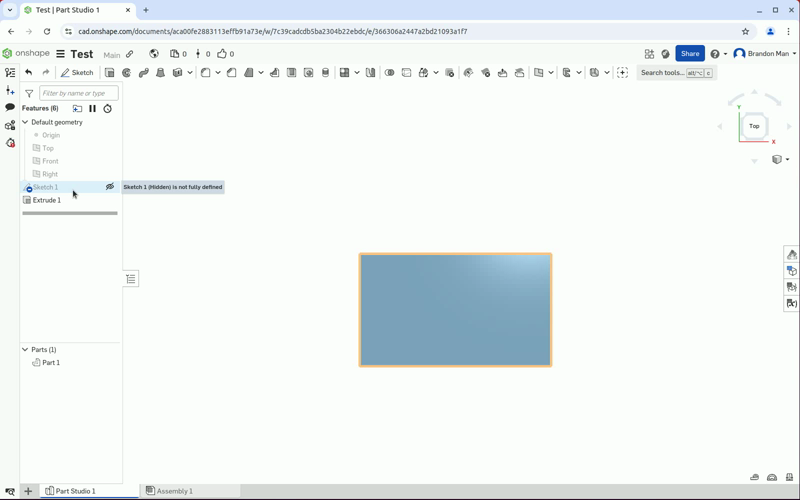
click(73, 189)
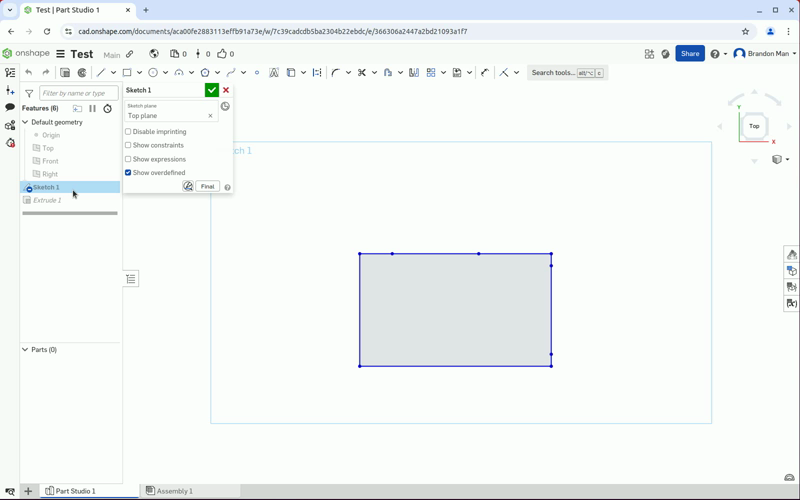
mouse_move(229, 92)
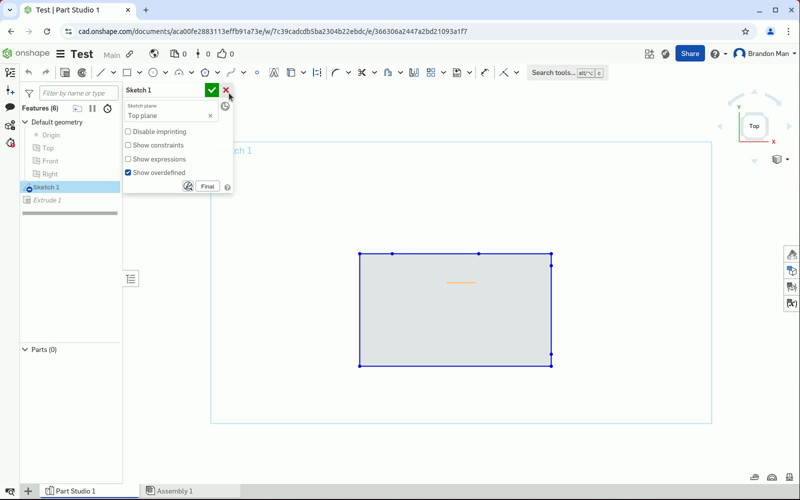
click(229, 92)
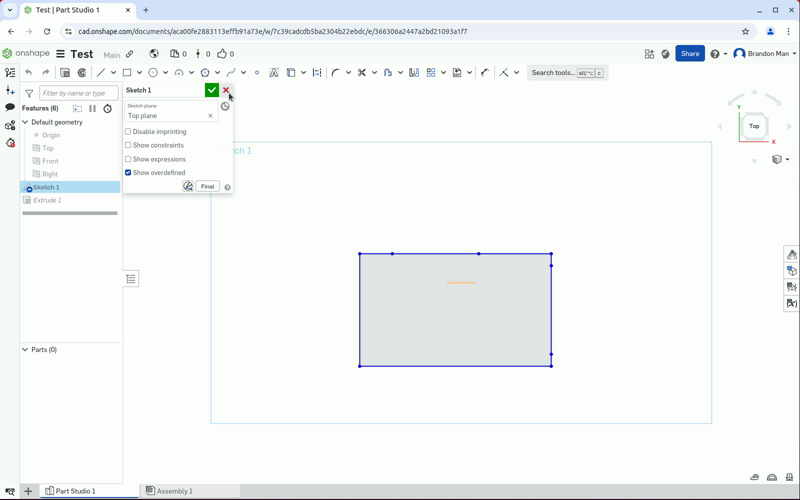
key(shift+s)
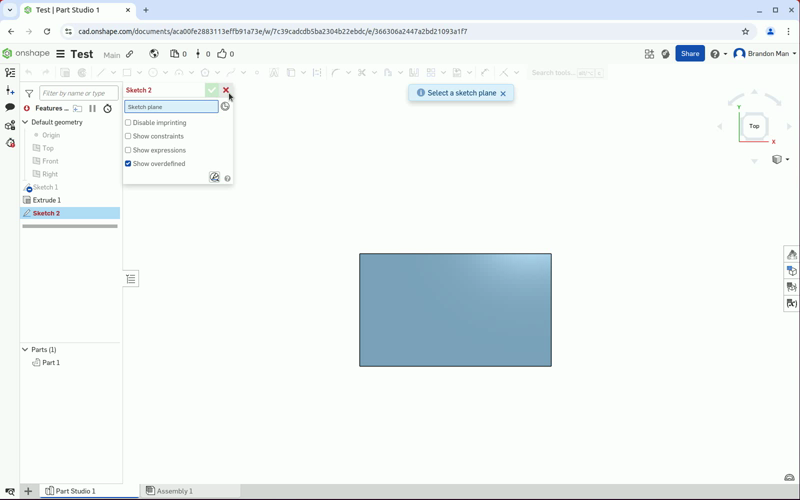
mouse_move(73, 150)
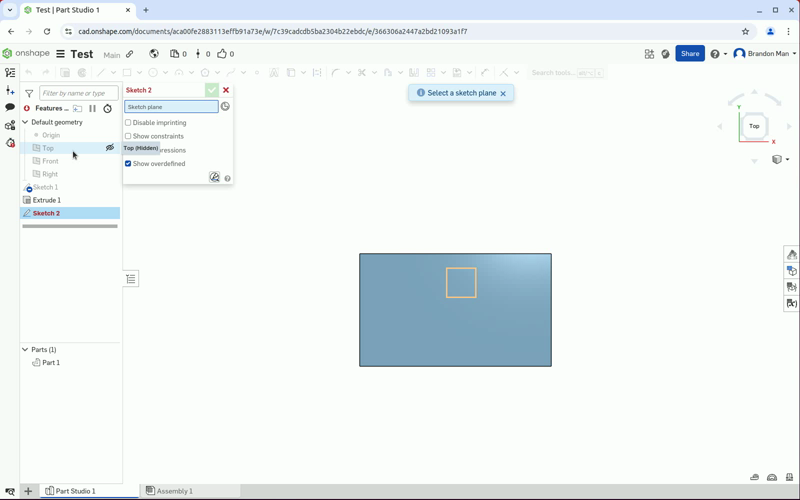
click(73, 150)
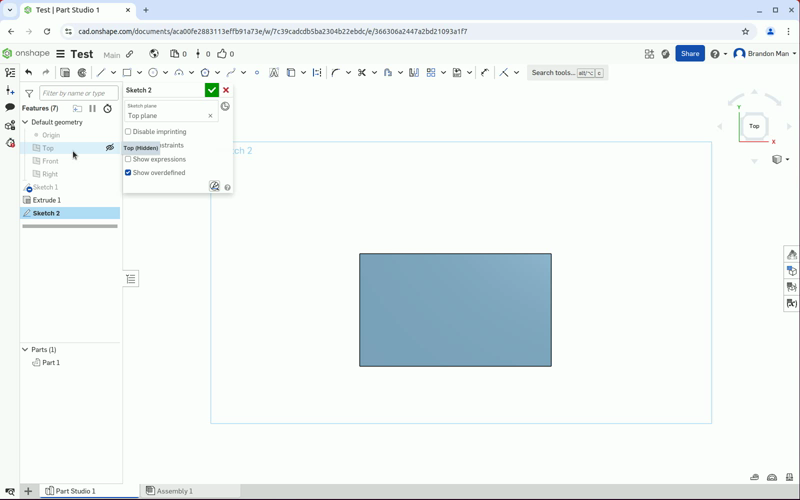
mouse_move(73, 352)
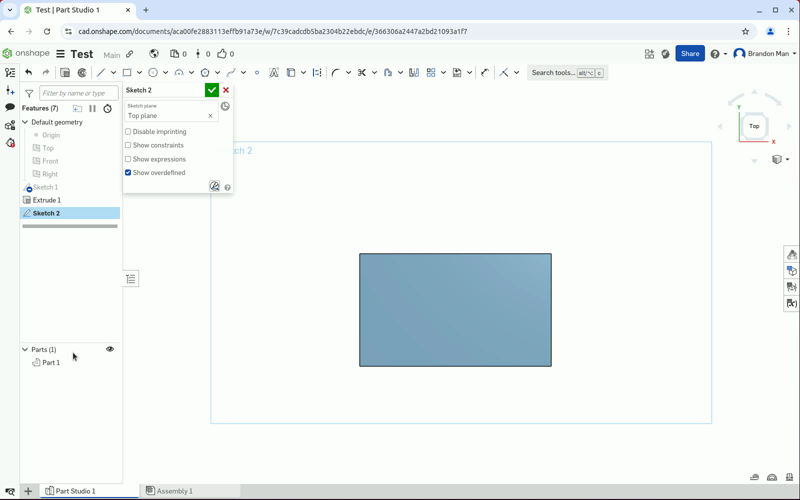
key(y)
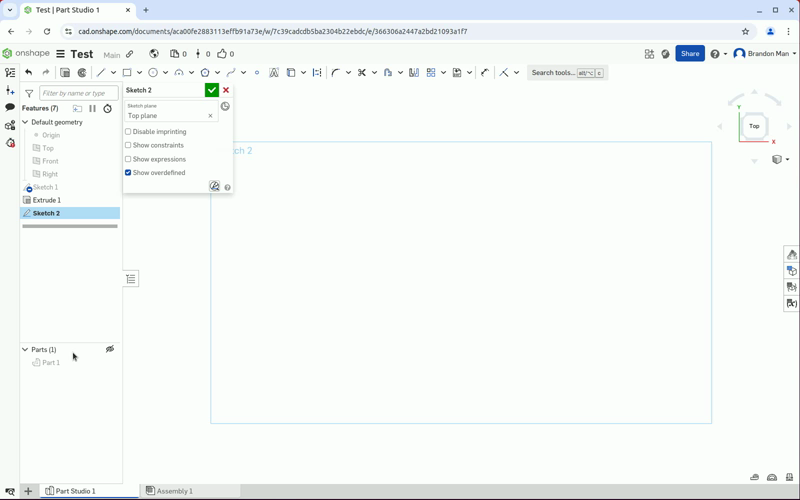
key(l)
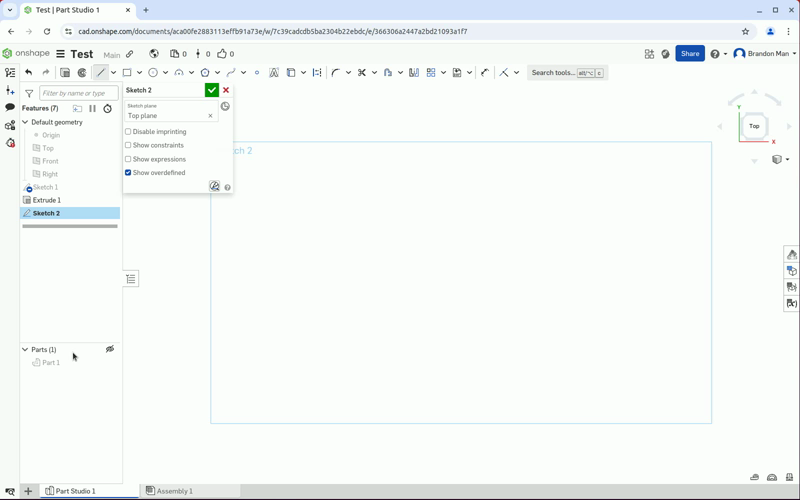
key_down(shift)
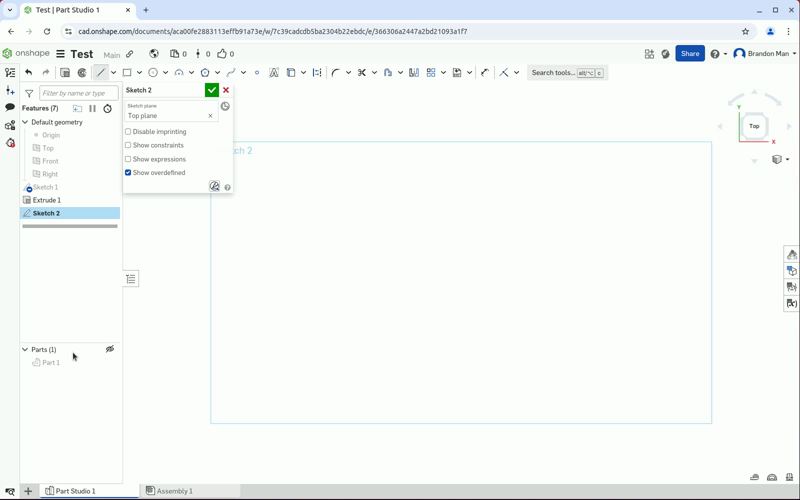
mouse_move(552, 353)
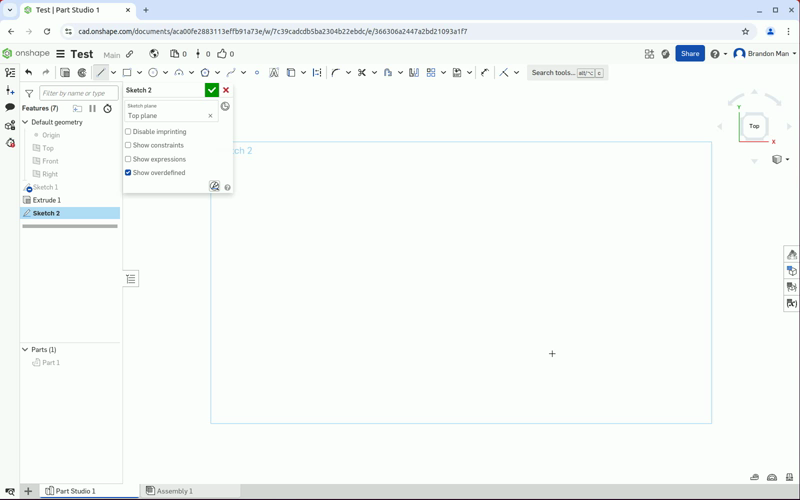
click(552, 353)
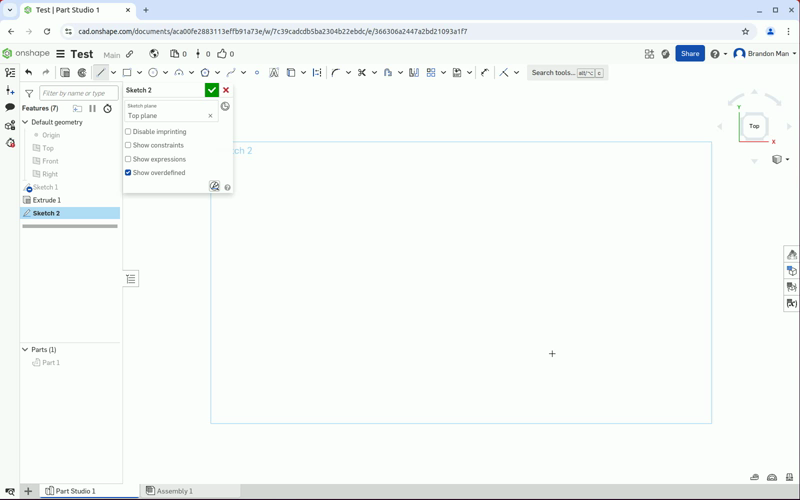
key_up(shift)
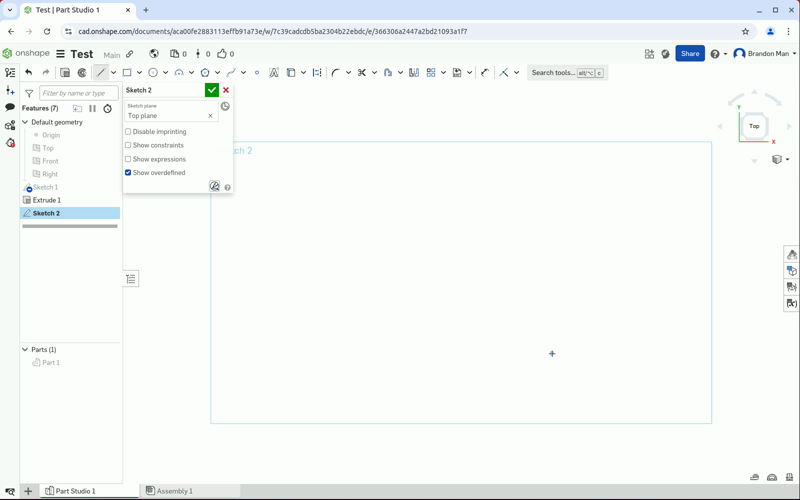
key_down(shift)
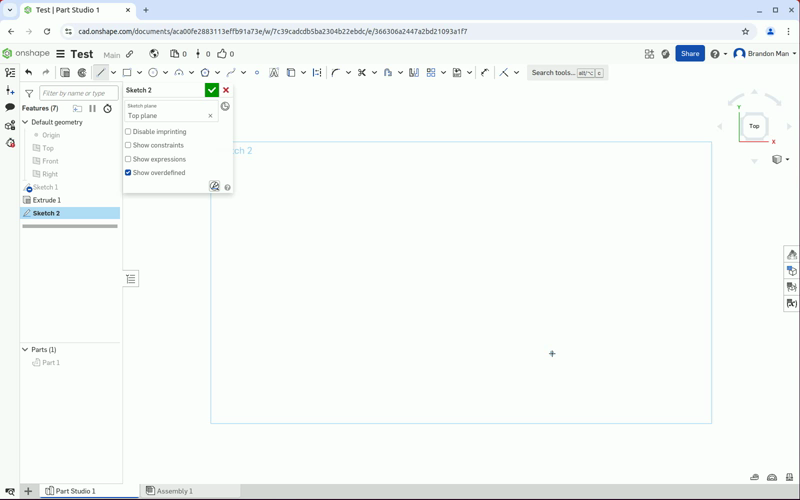
mouse_move(582, 353)
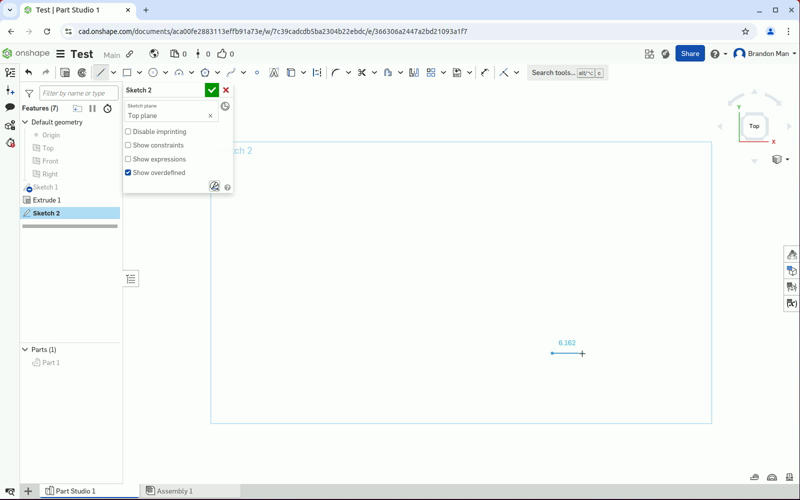
mouse_move(573, 353)
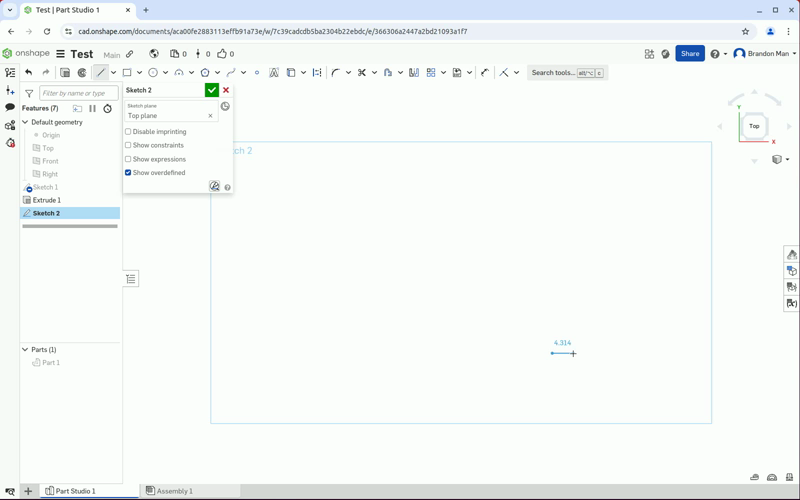
click(573, 353)
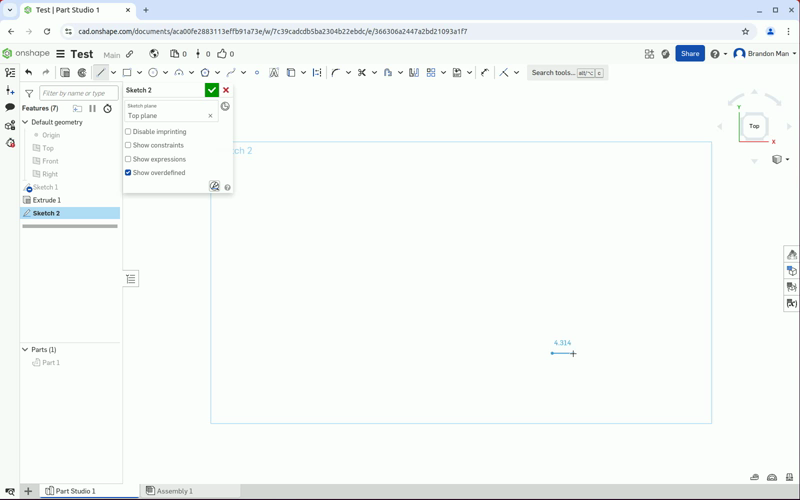
key_up(shift)
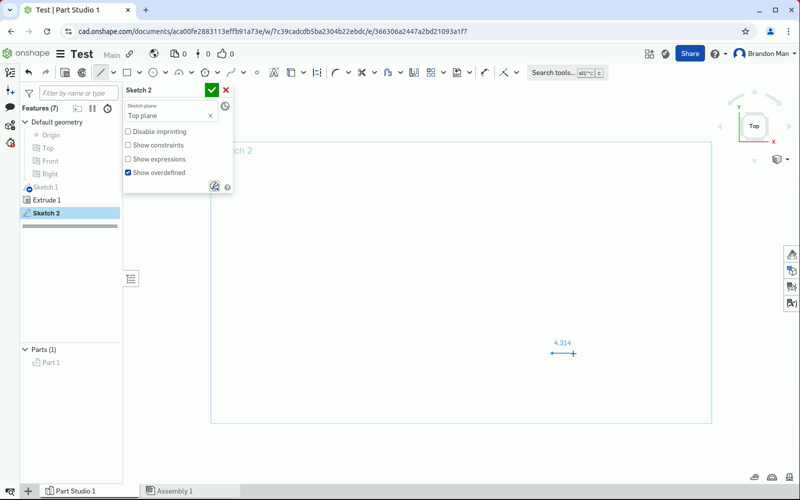
key_down(shift)
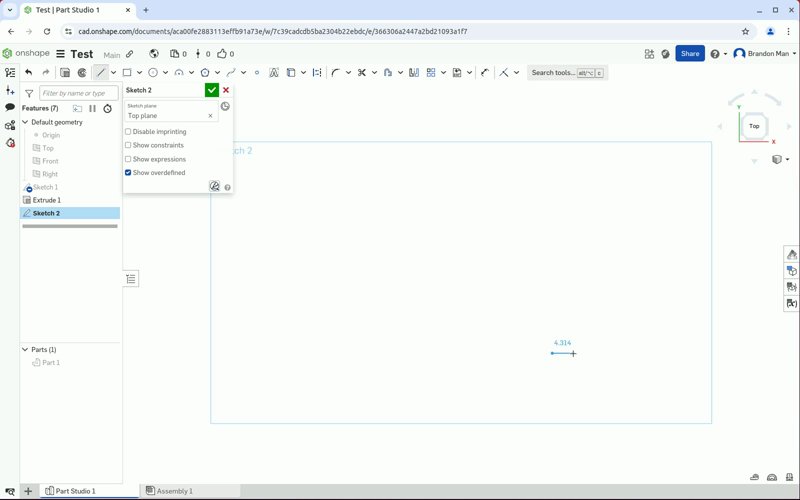
mouse_move(573, 266)
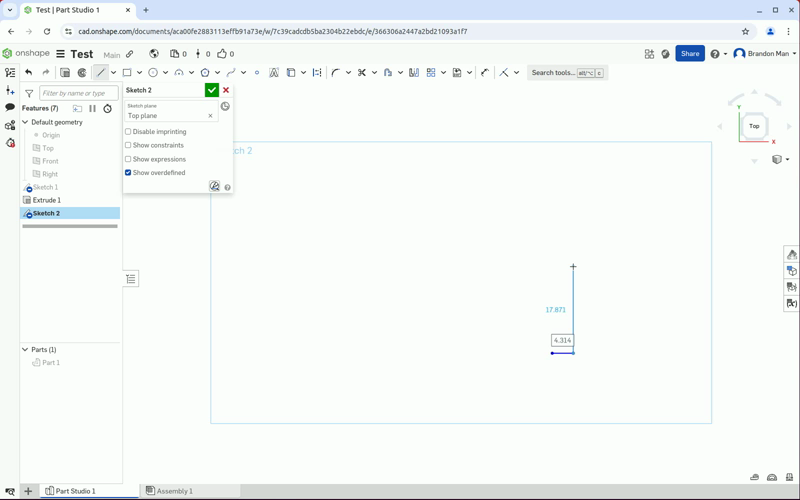
click(573, 266)
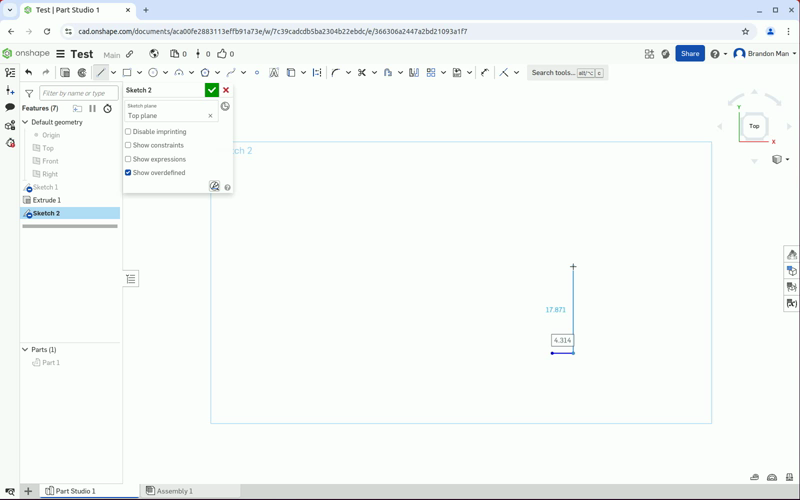
key_up(shift)
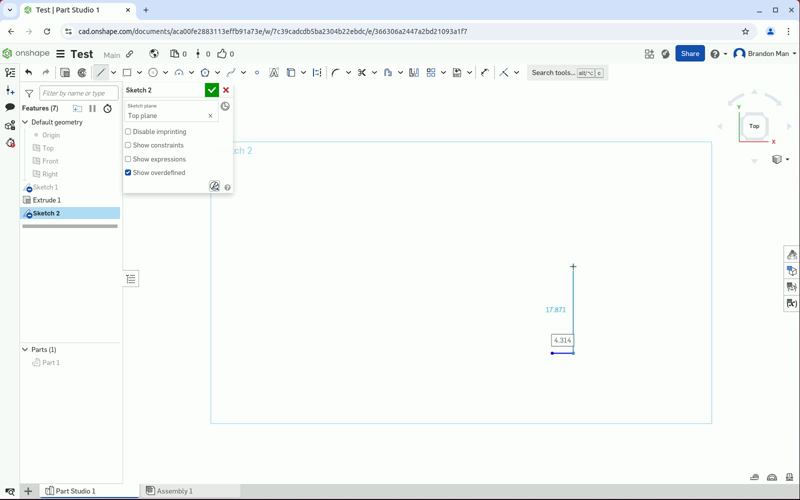
key_down(shift)
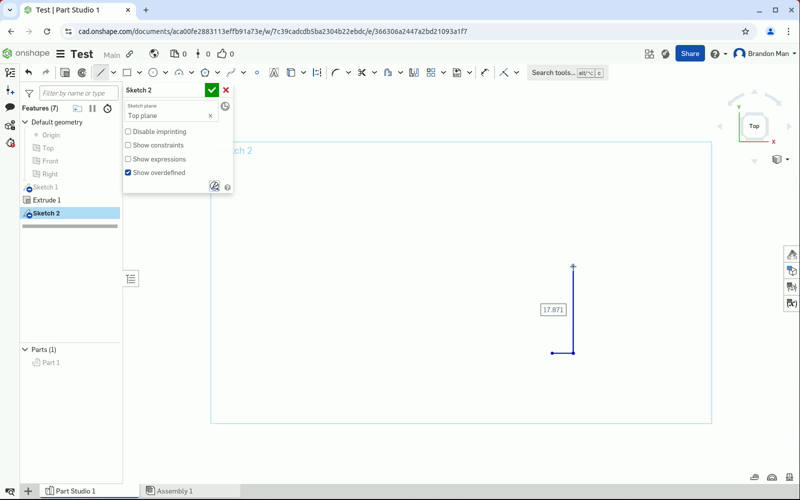
mouse_move(589, 266)
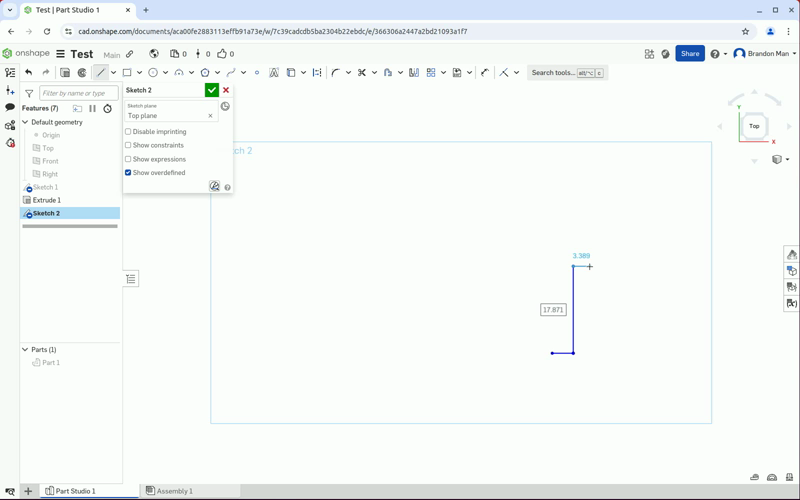
mouse_move(552, 266)
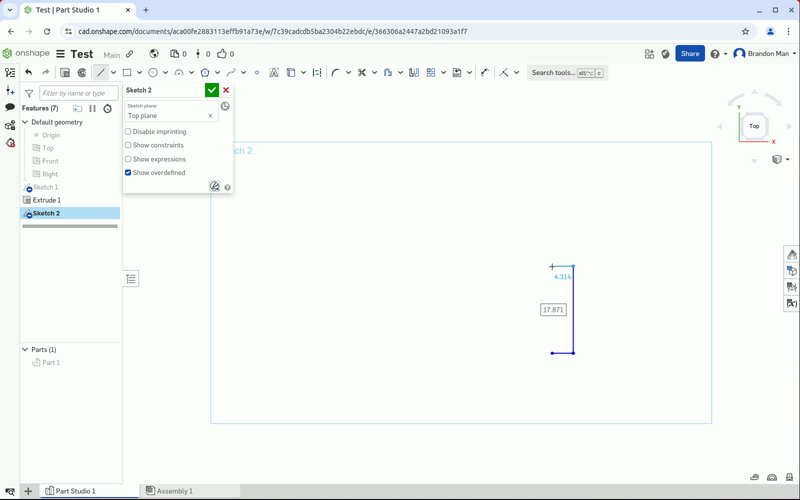
click(552, 266)
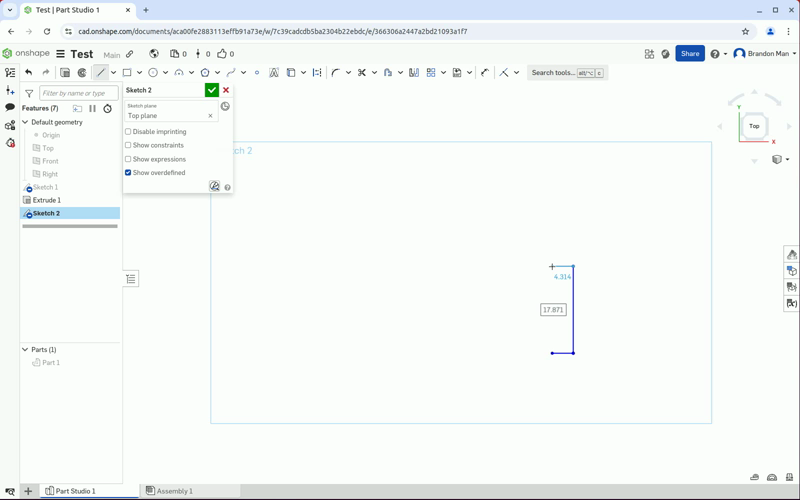
key_up(shift)
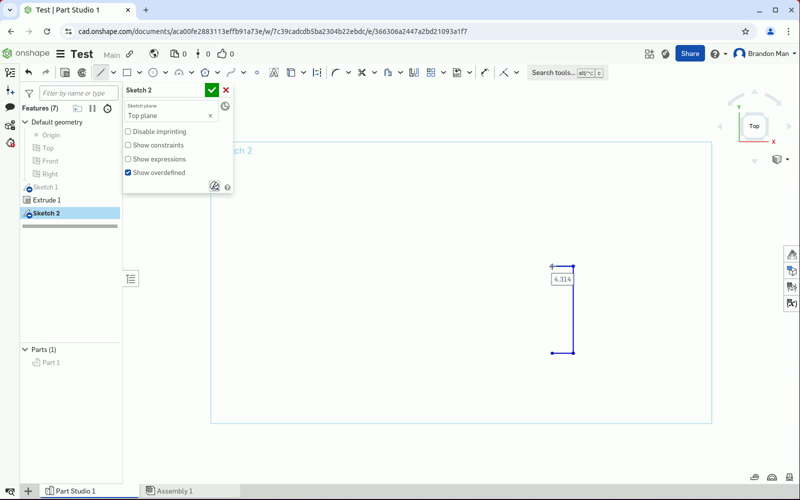
key_down(shift)
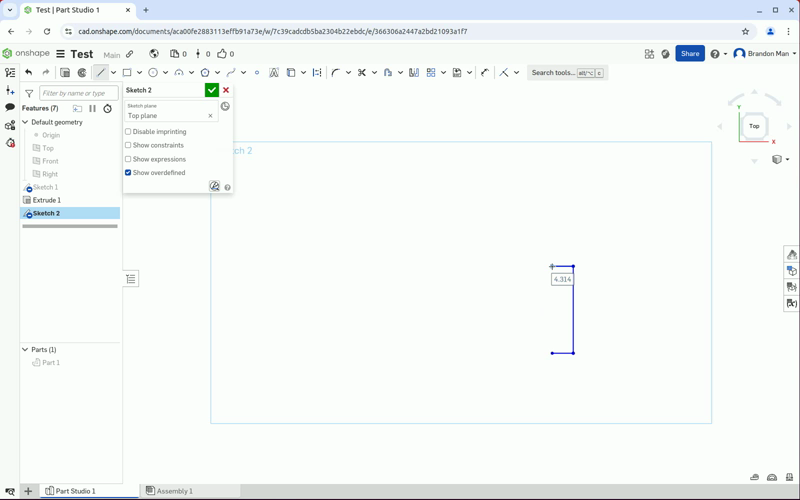
mouse_move(552, 353)
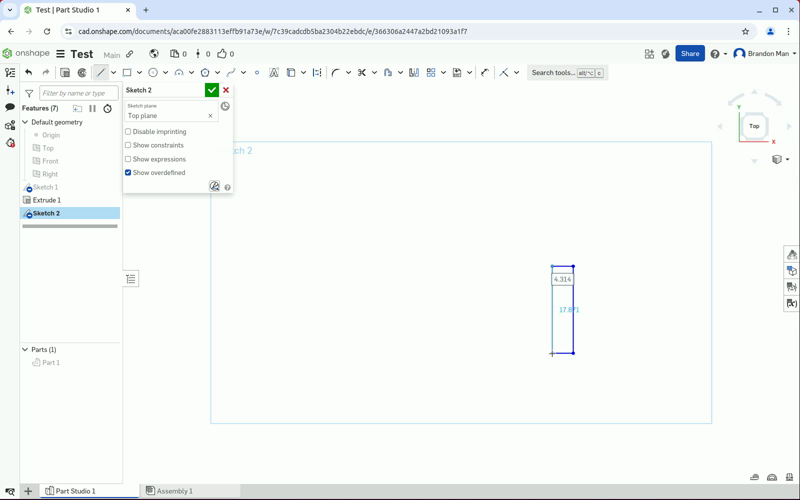
key_up(shift)
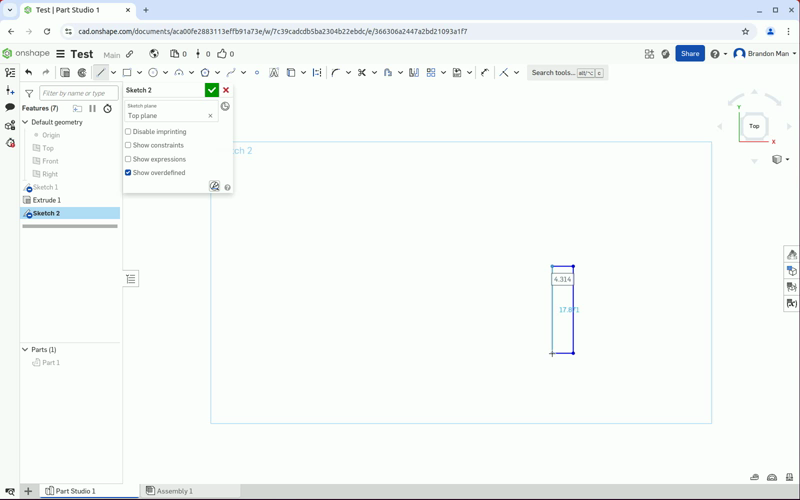
click(552, 353)
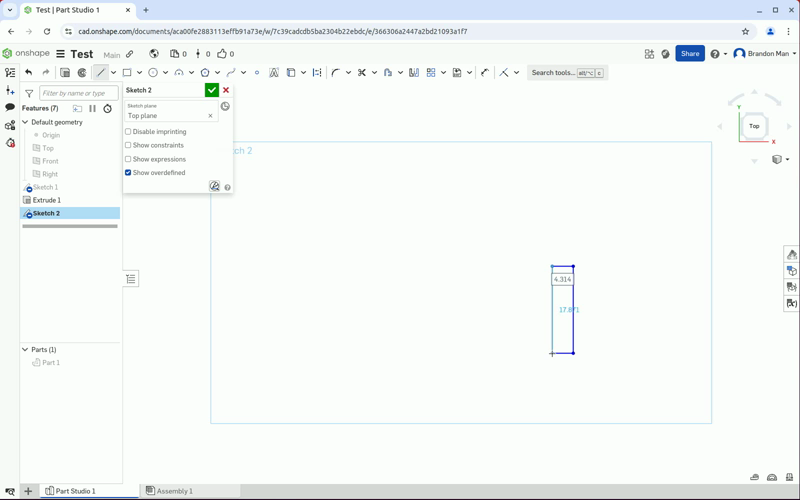
key(esc)
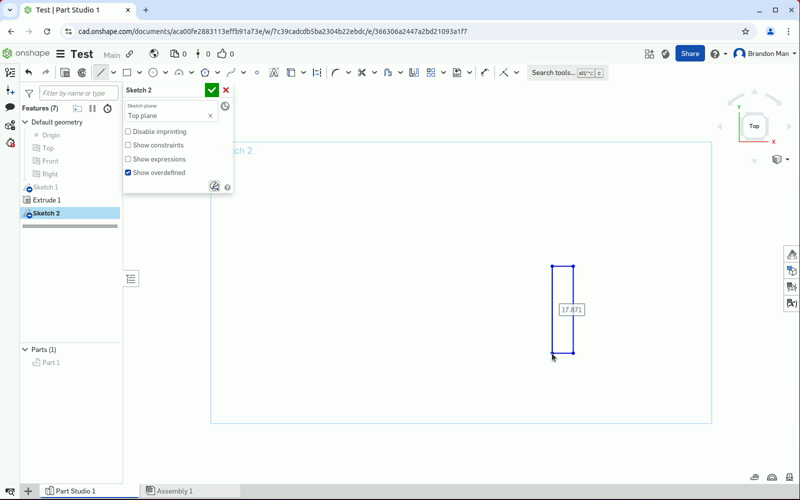
mouse_move(567, 327)
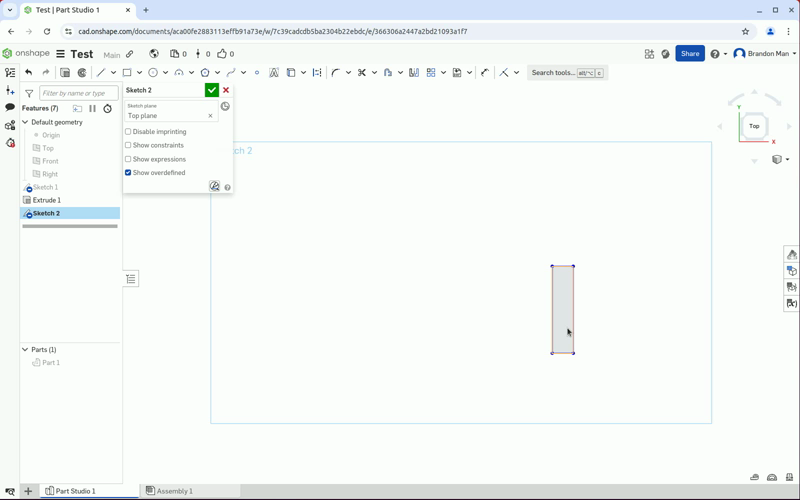
click(567, 327)
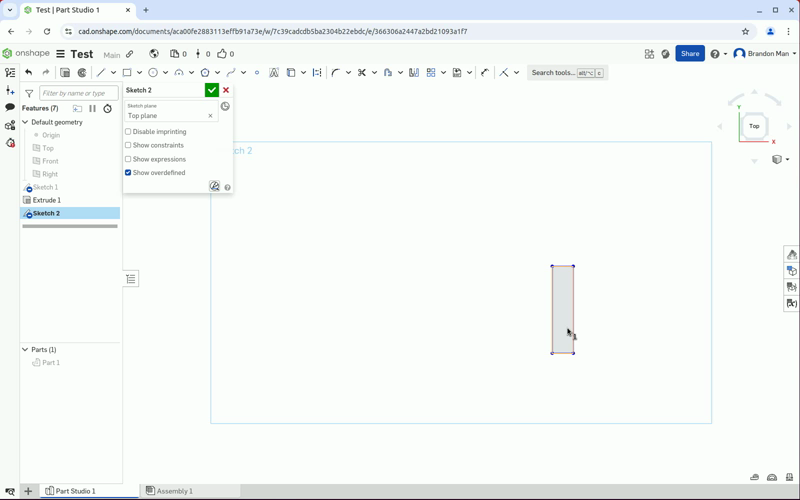
mouse_move(73, 352)
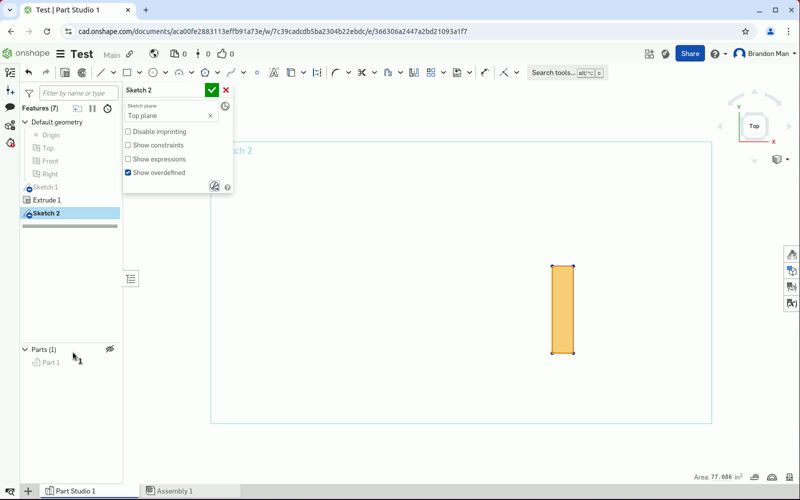
key(shift+y)
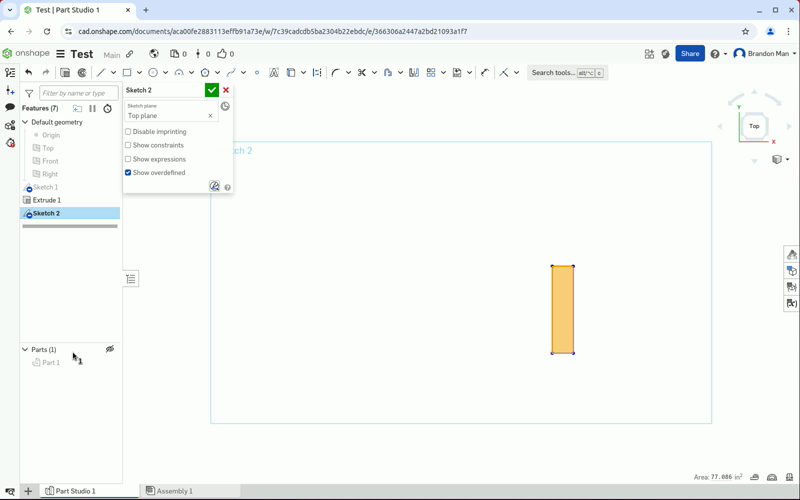
key(shift+e)
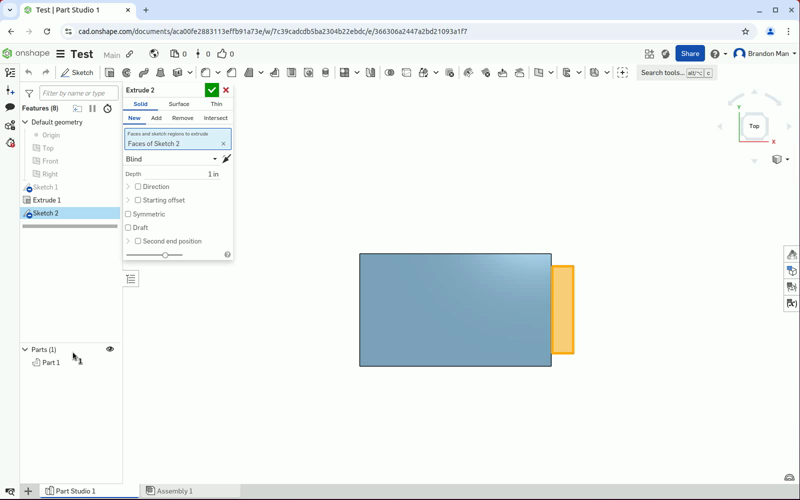
mouse_move(143, 106)
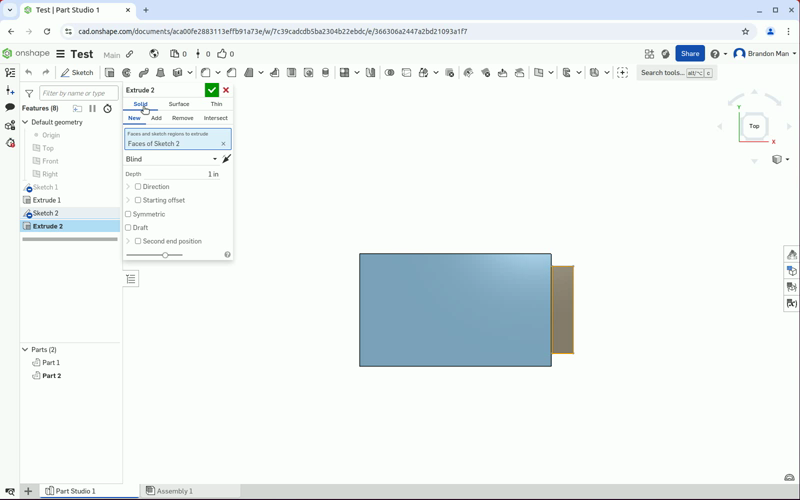
click(143, 106)
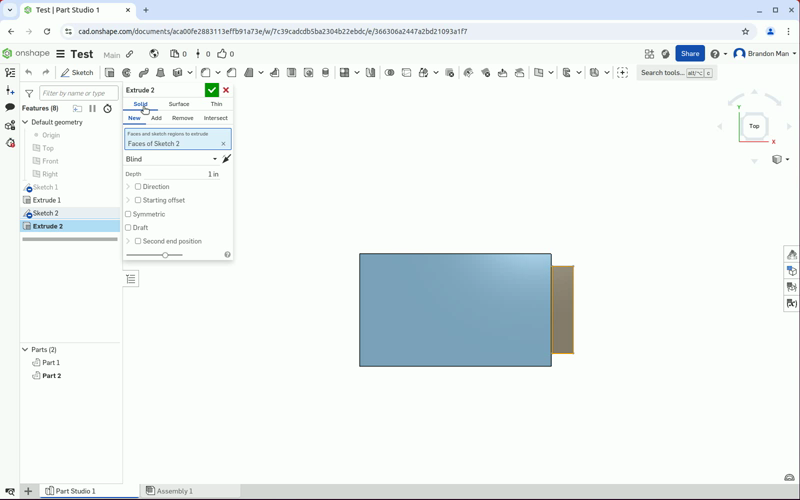
mouse_move(137, 120)
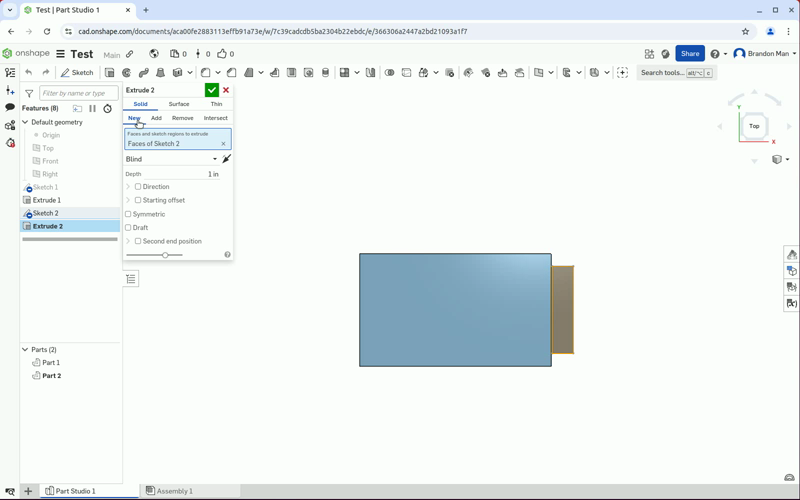
click(137, 120)
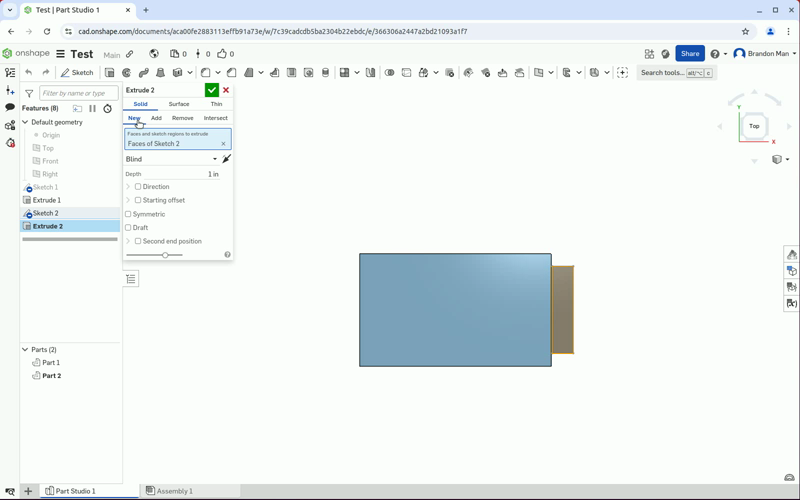
key(tab, 4)
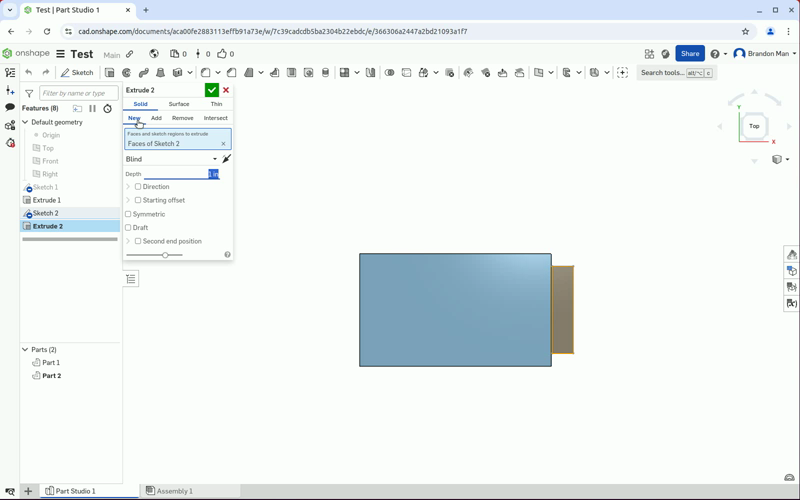
text(1.444)
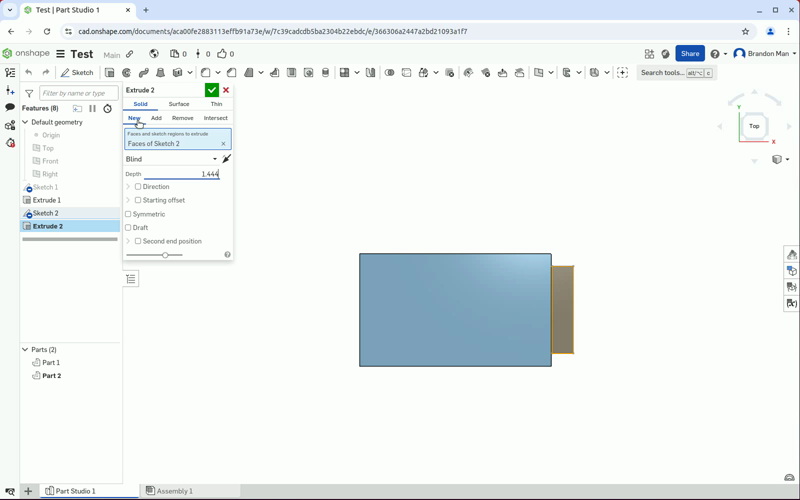
key(enter)
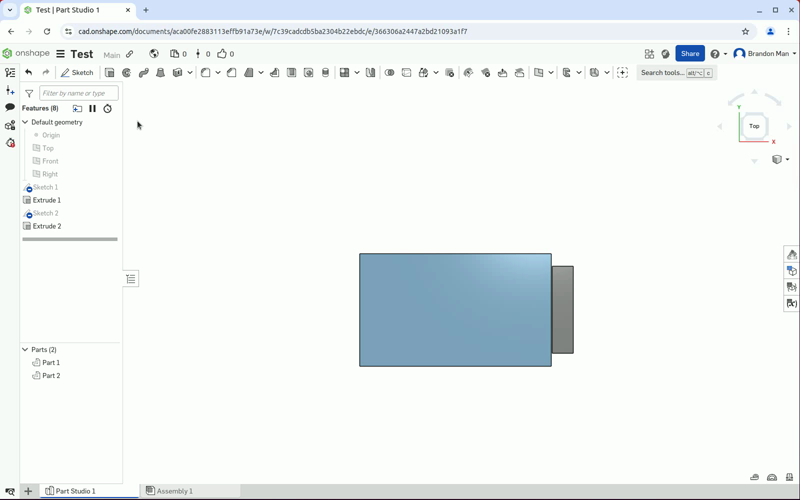
key(shift+h)
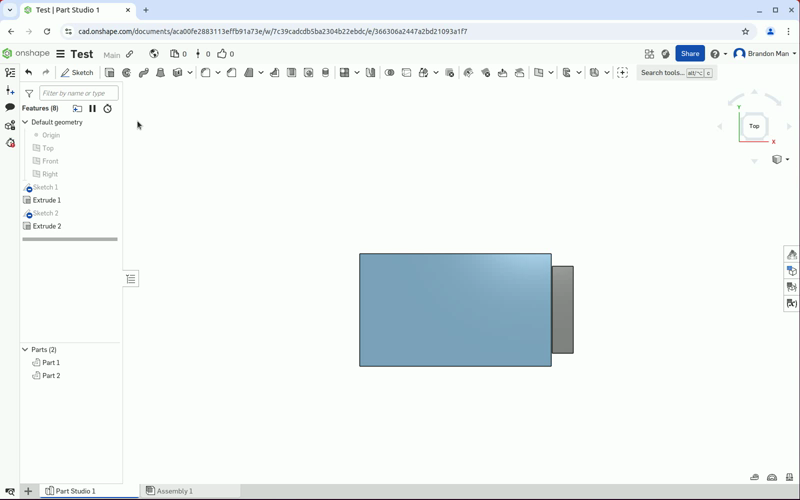
key(shift+h)
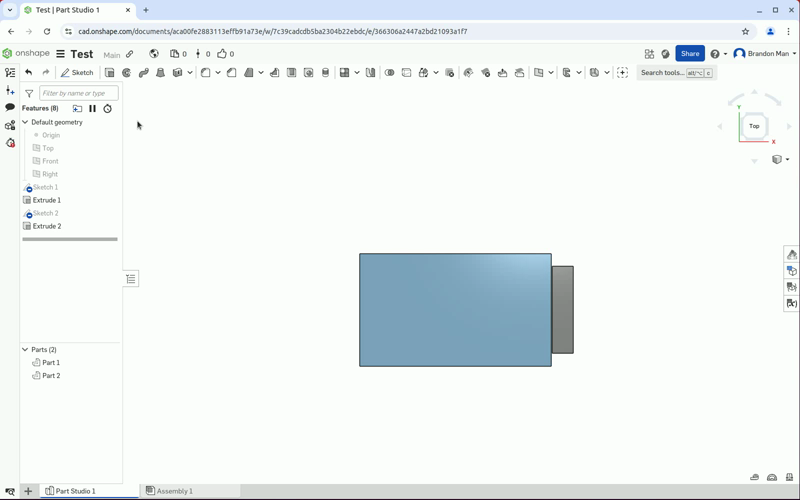
mouse_move(73, 189)
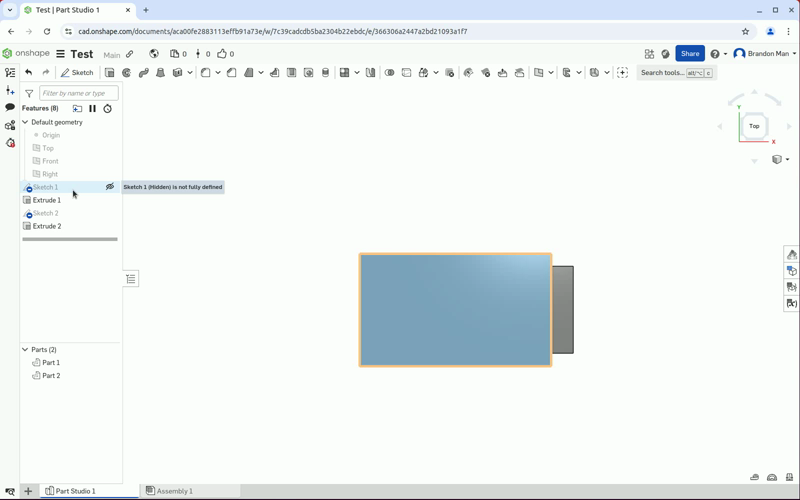
click(73, 189)
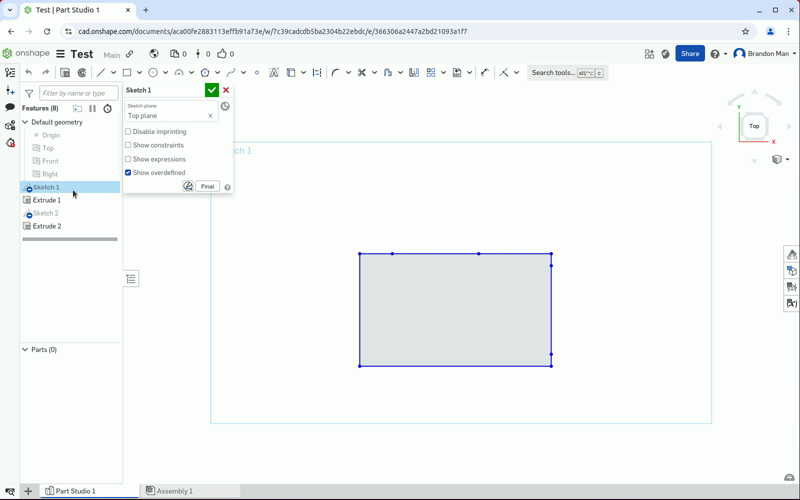
mouse_move(229, 92)
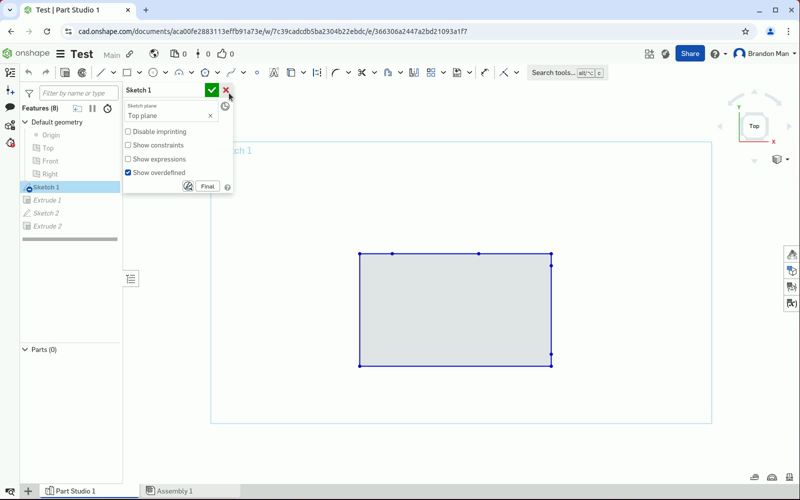
click(229, 92)
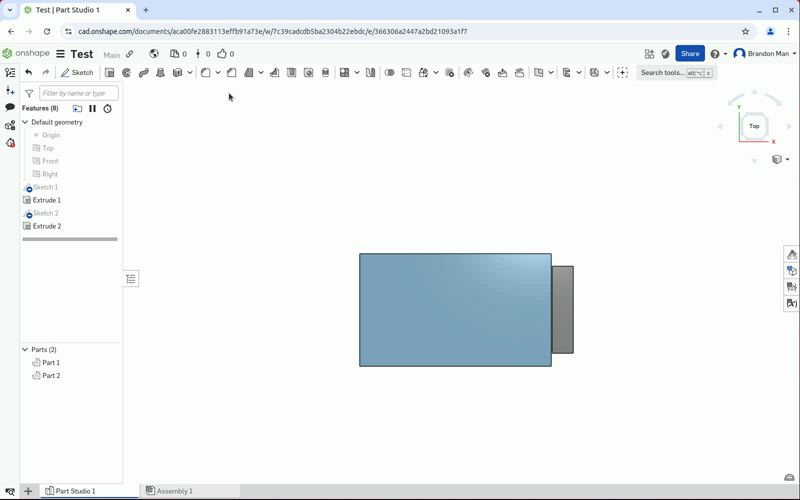
mouse_move(541, 75)
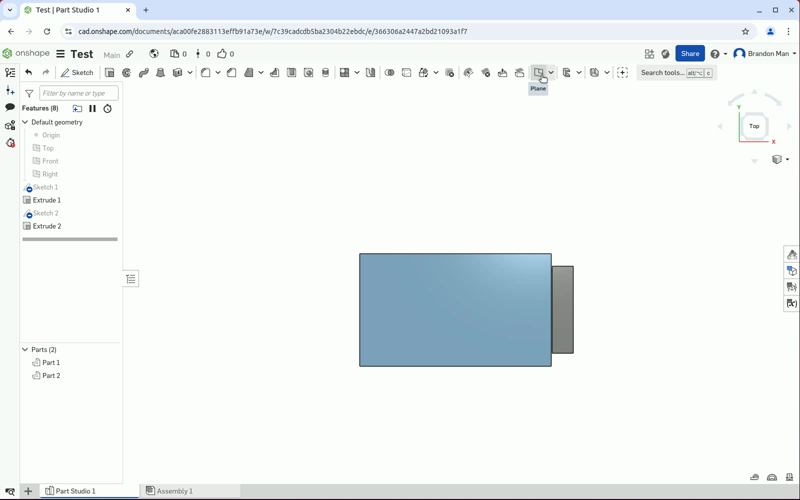
click(541, 75)
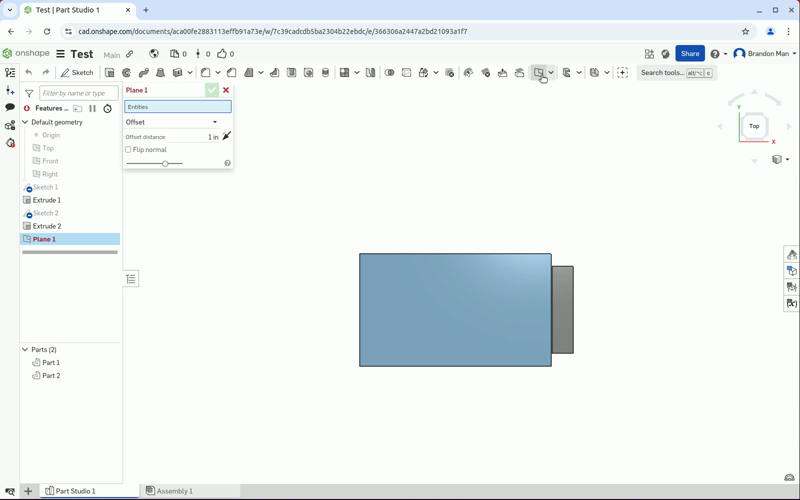
mouse_move(73, 150)
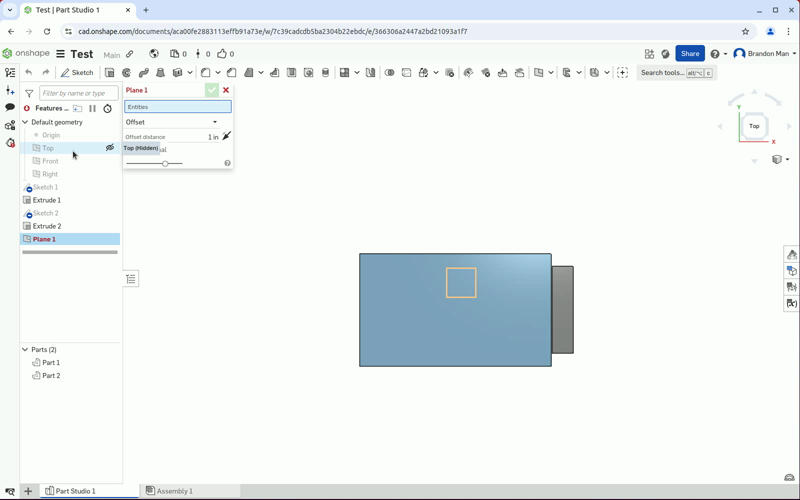
click(73, 150)
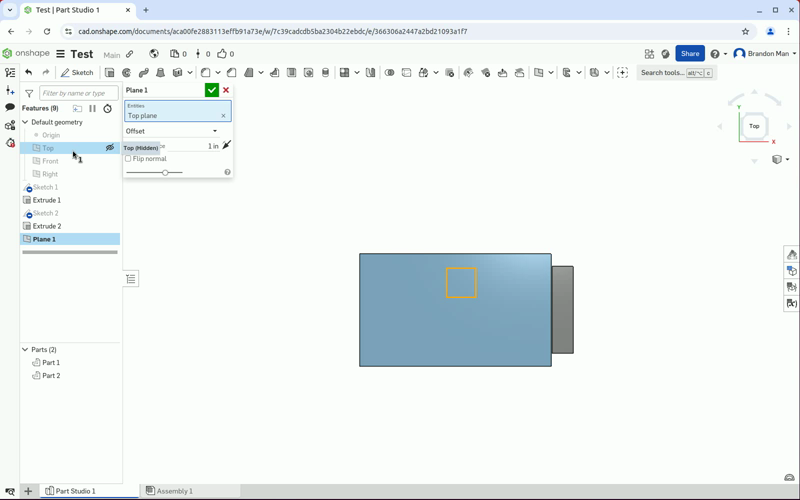
key(tab, 2)
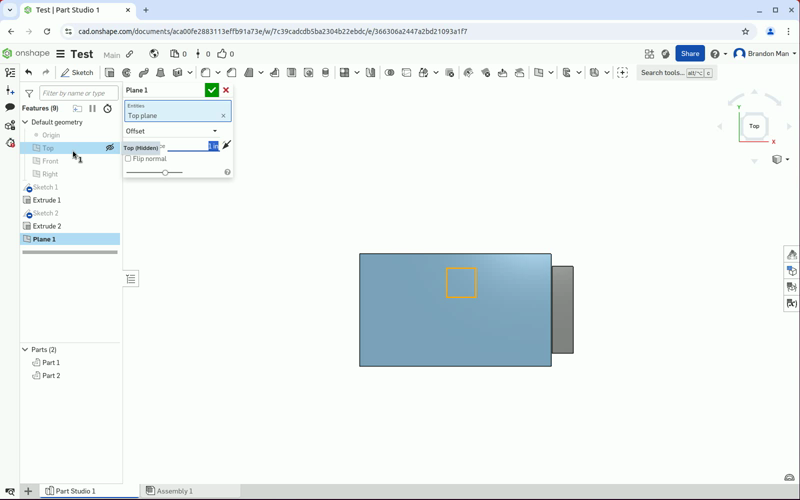
text(1.448)
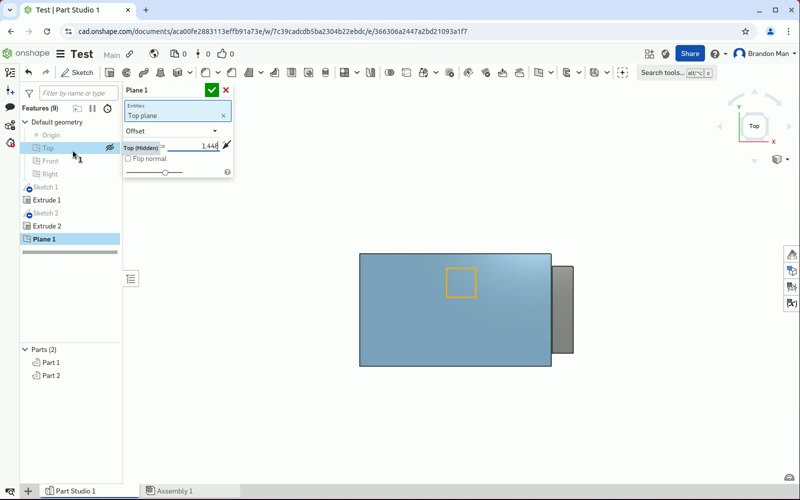
key(enter, 2)
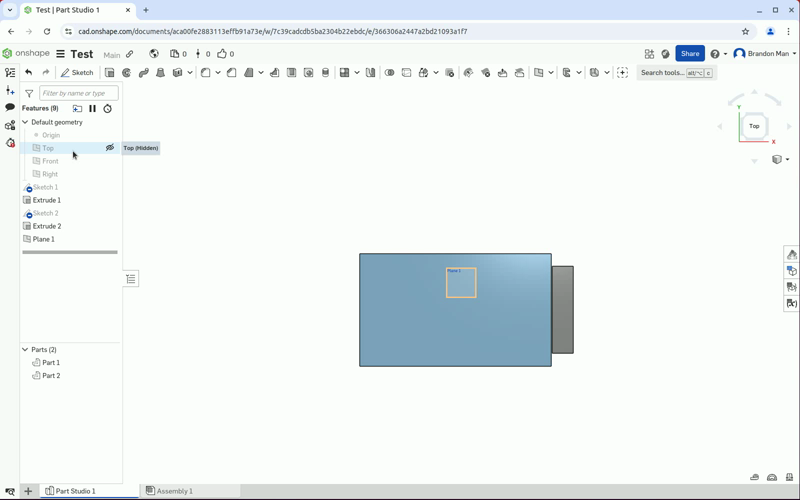
key(shift+s)
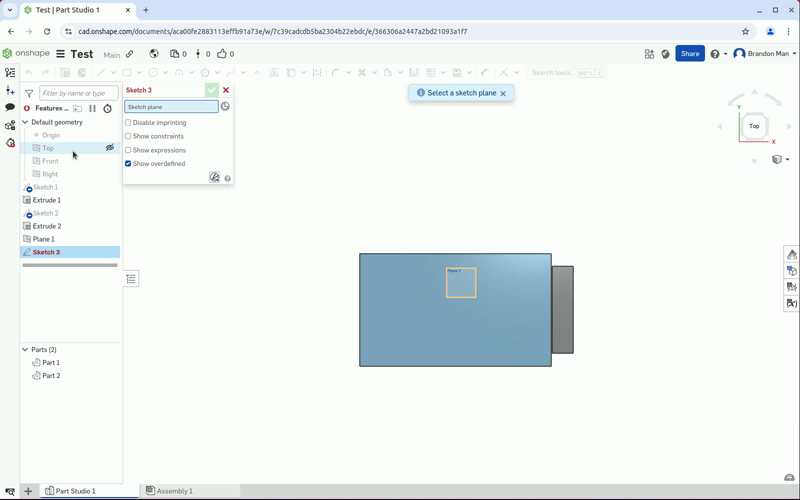
mouse_move(73, 241)
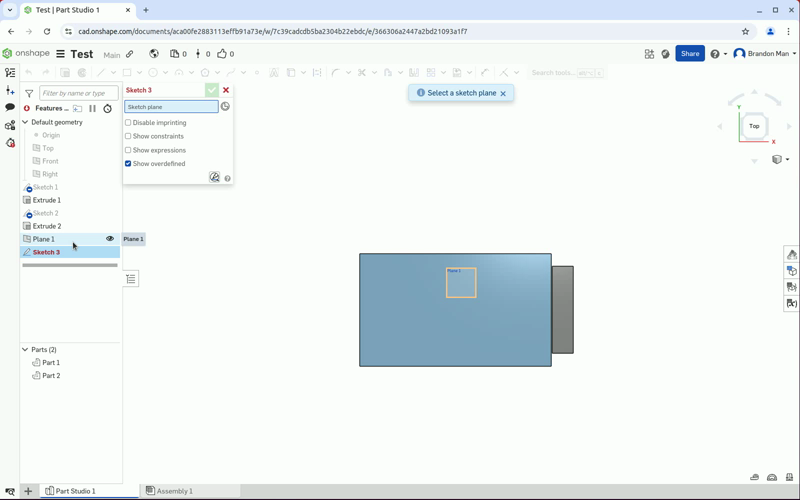
click(73, 241)
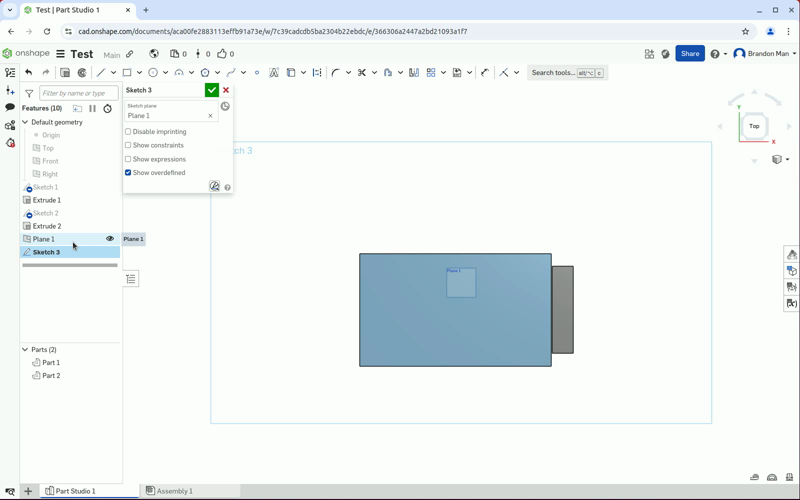
mouse_move(73, 352)
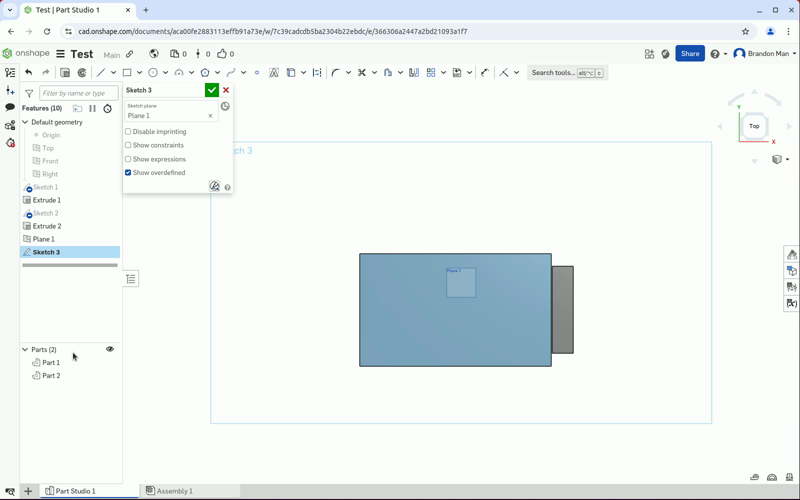
key(y)
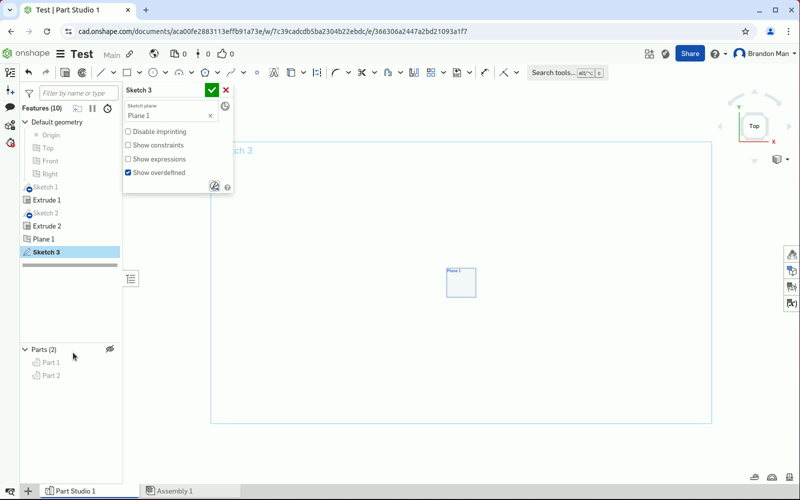
key(l)
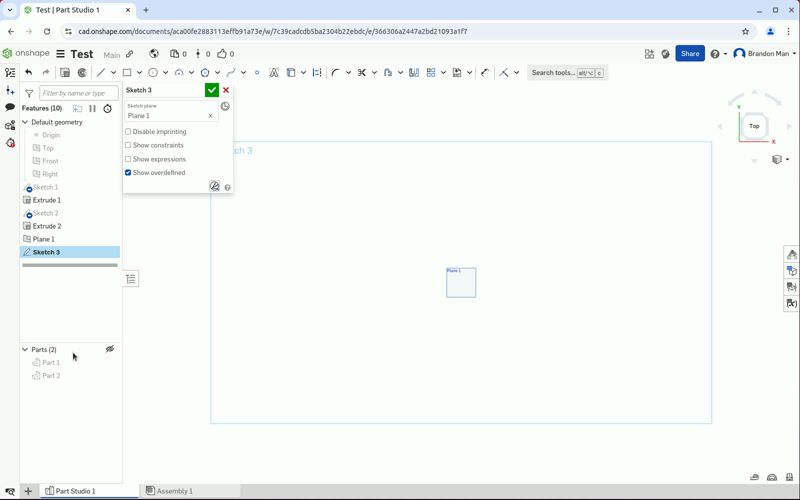
key_down(shift)
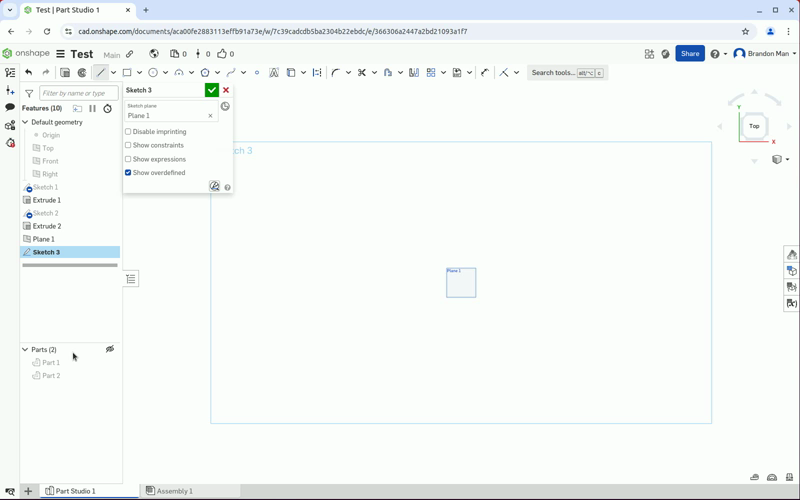
mouse_move(366, 360)
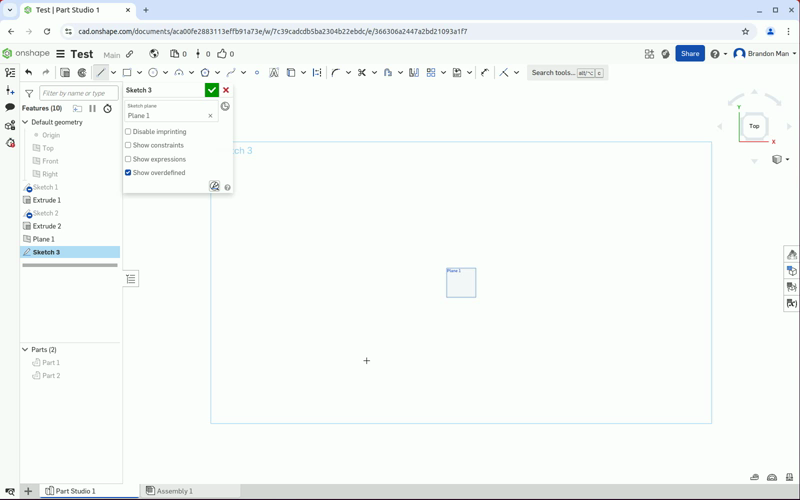
click(366, 360)
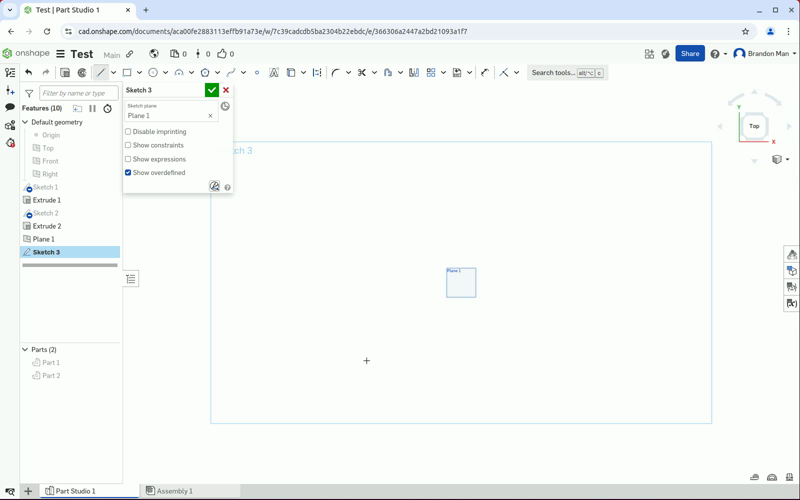
key_up(shift)
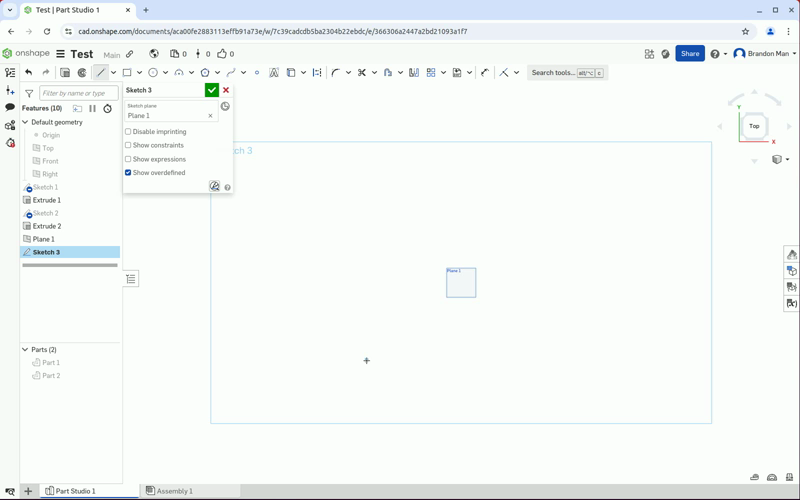
key_down(shift)
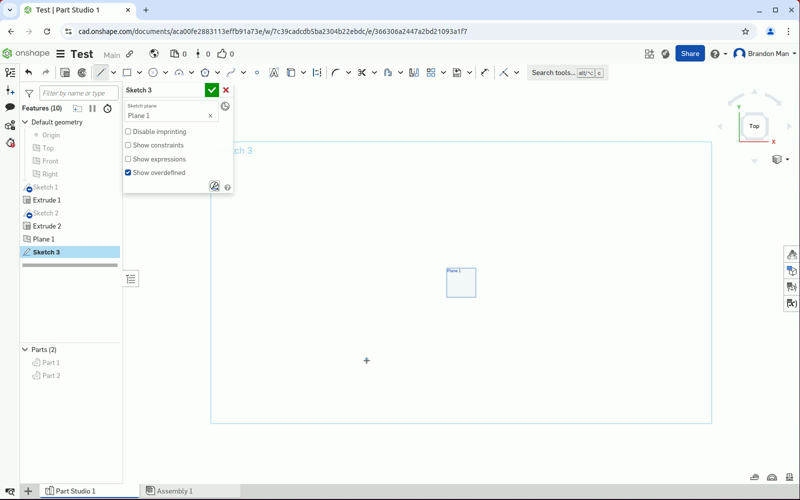
mouse_move(545, 360)
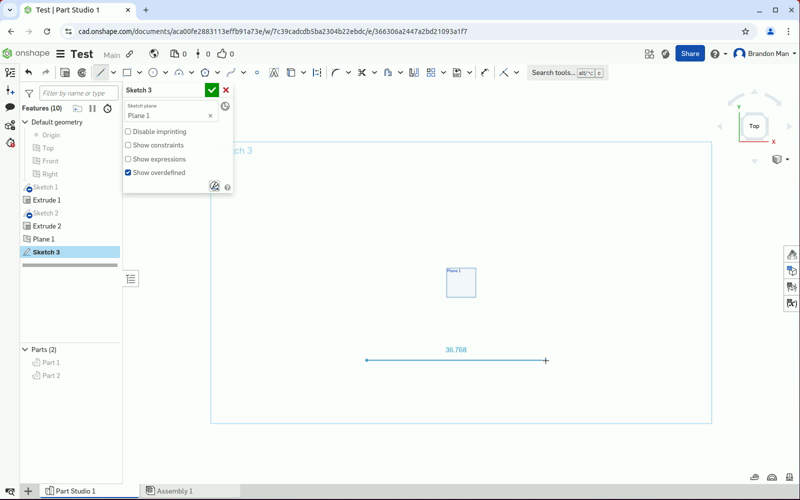
click(545, 360)
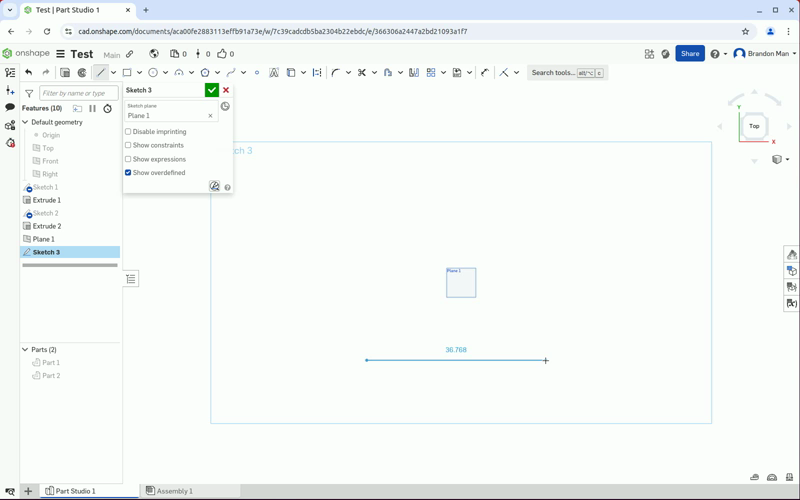
key_up(shift)
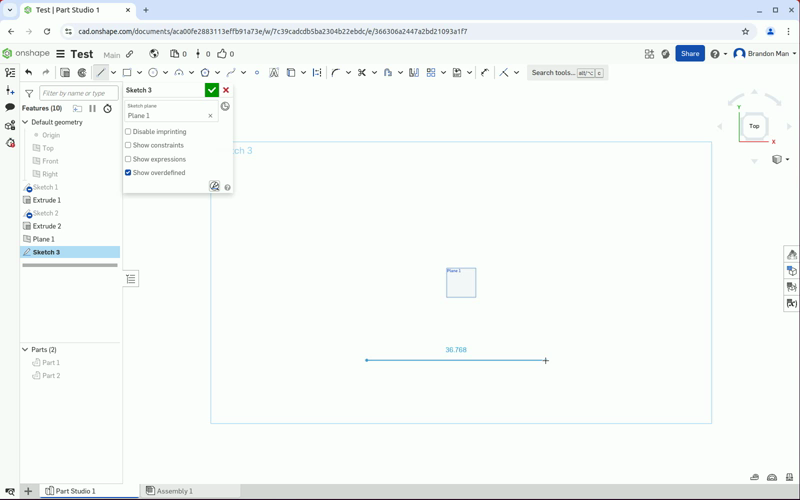
key_down(shift)
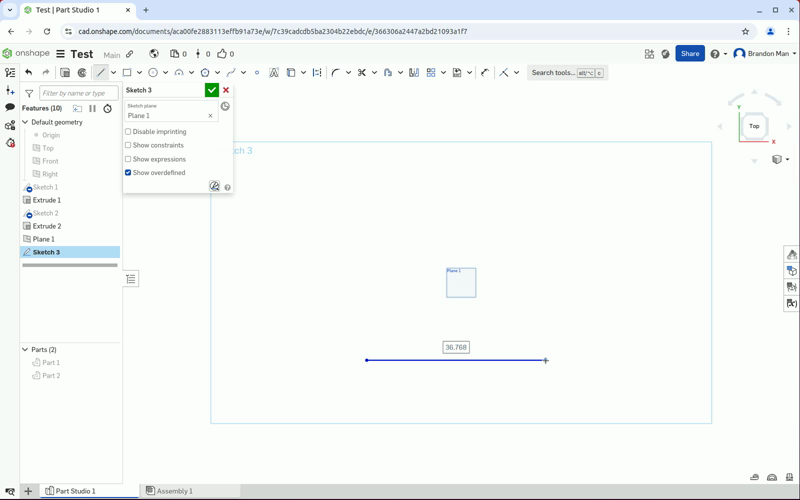
mouse_move(545, 258)
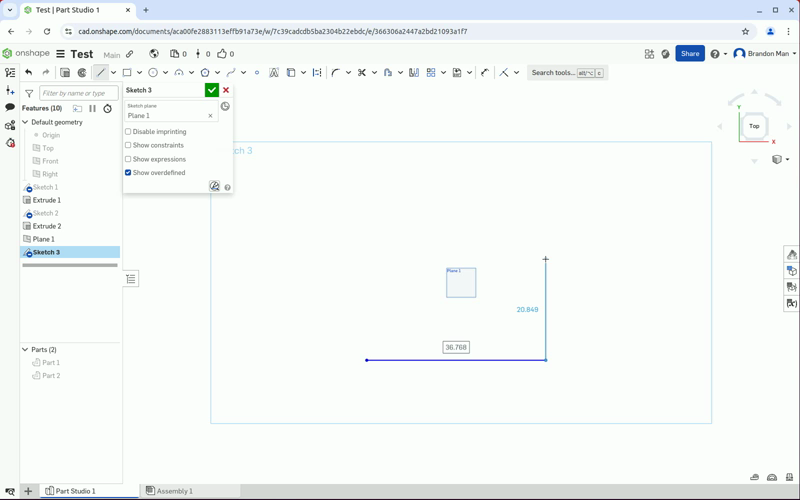
click(545, 258)
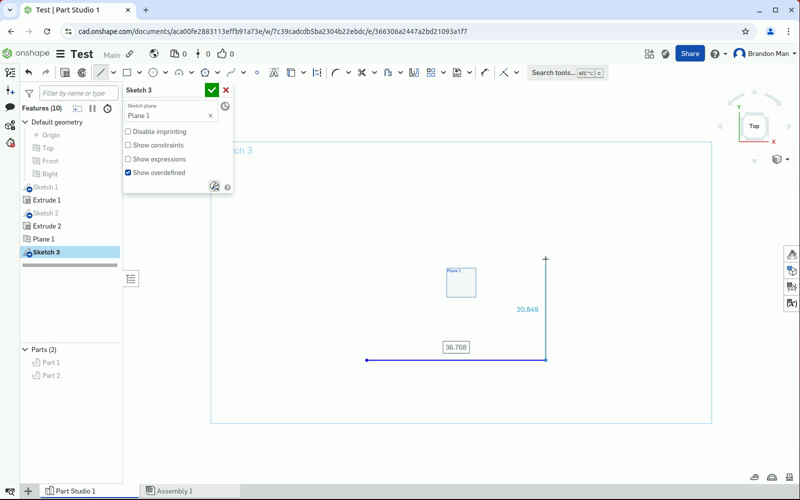
key_up(shift)
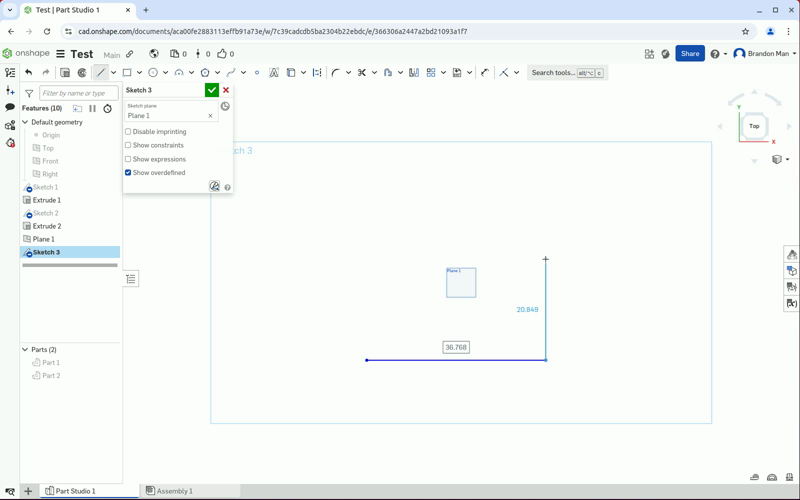
key_down(shift)
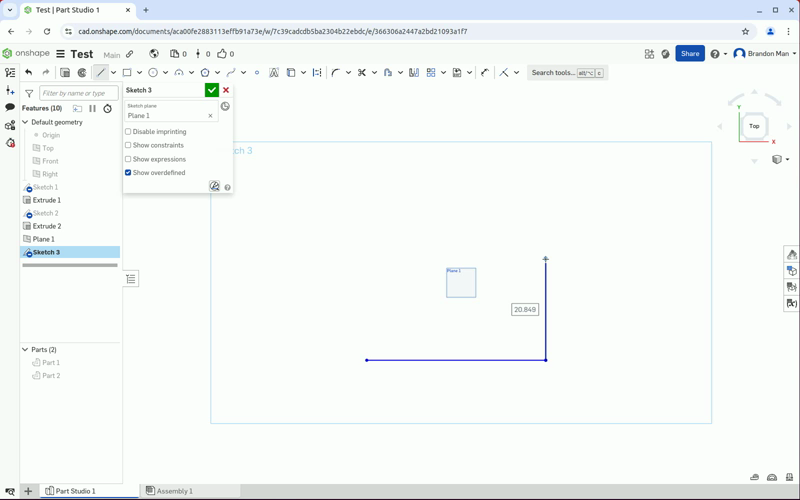
mouse_move(366, 258)
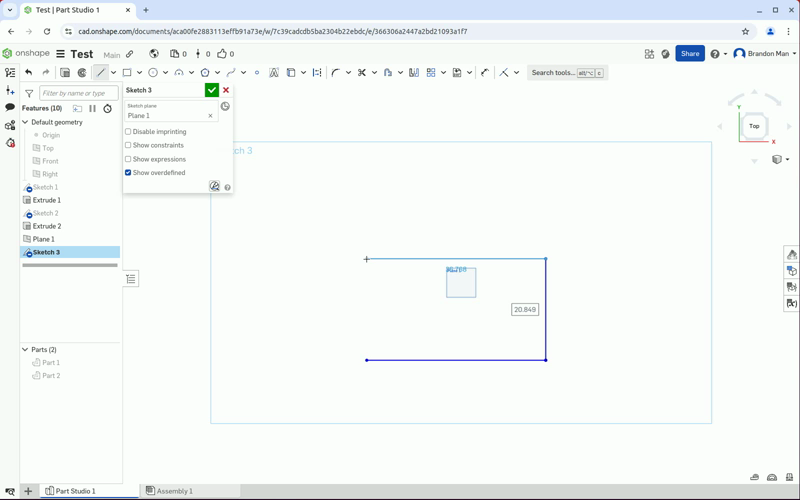
click(366, 258)
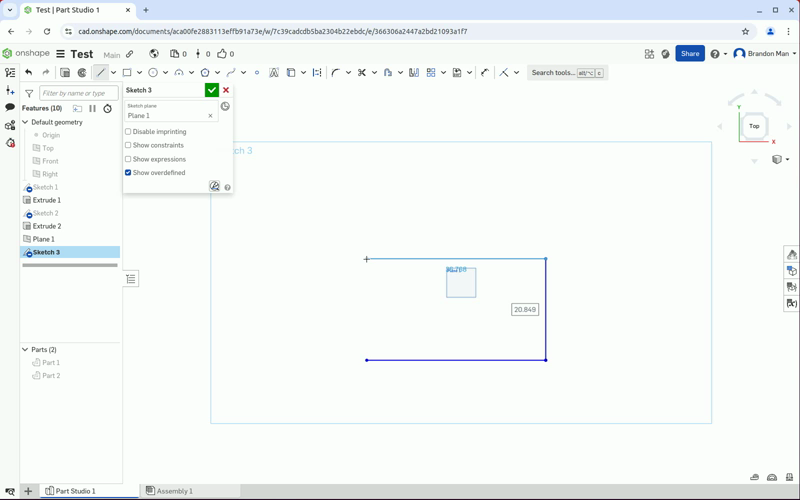
key_up(shift)
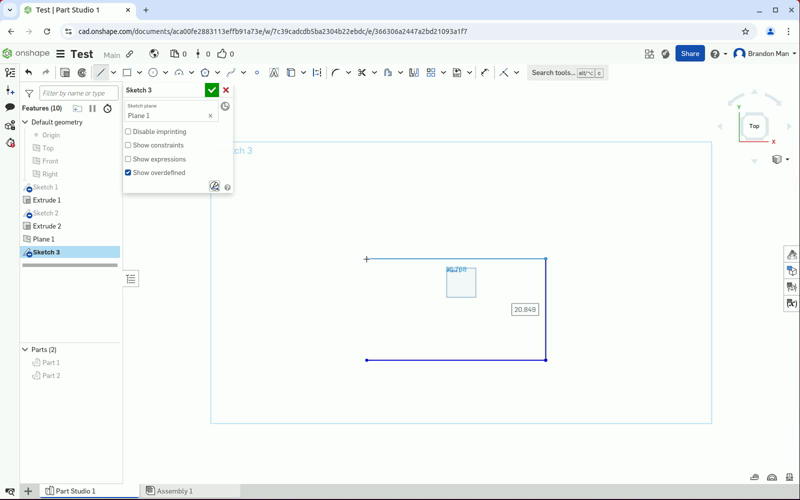
key_down(shift)
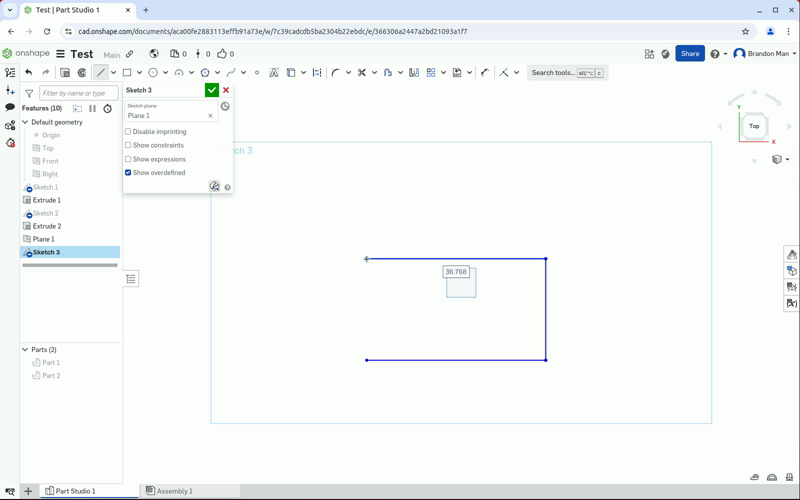
mouse_move(366, 360)
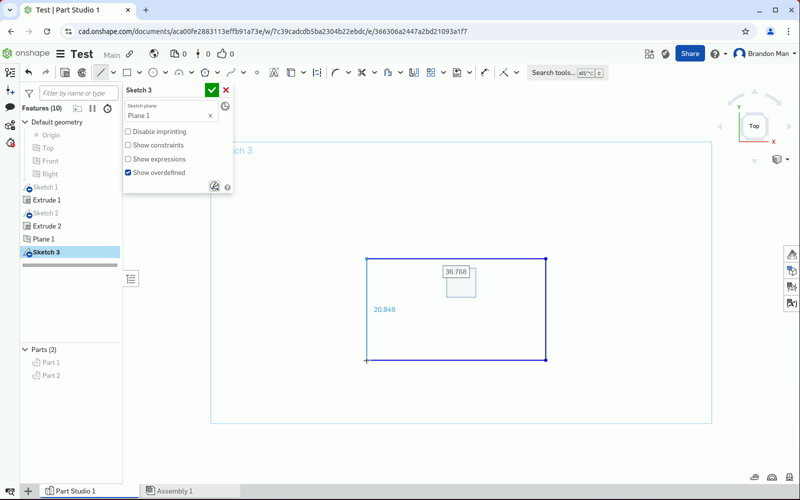
key_up(shift)
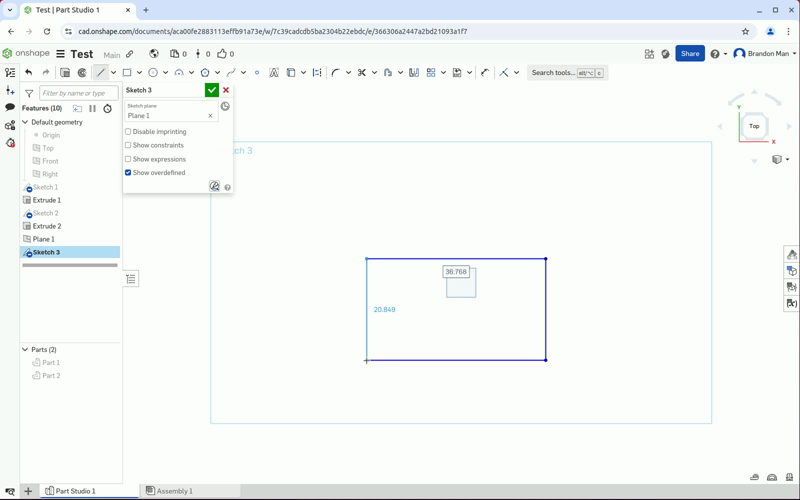
click(366, 360)
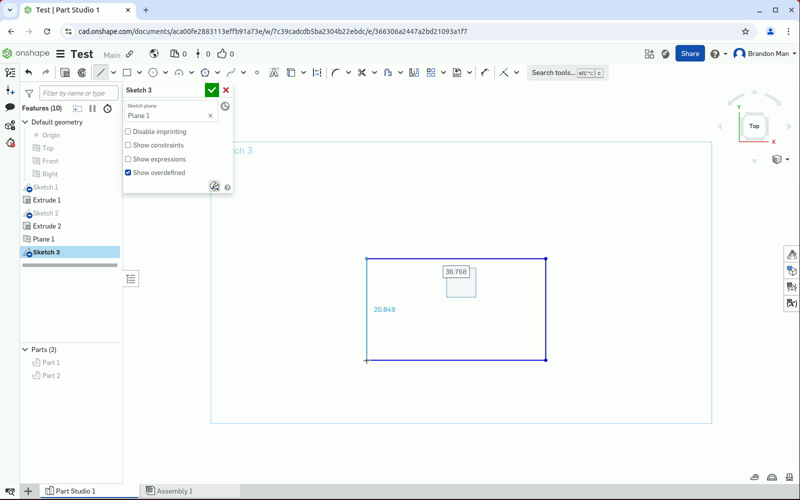
key(esc)
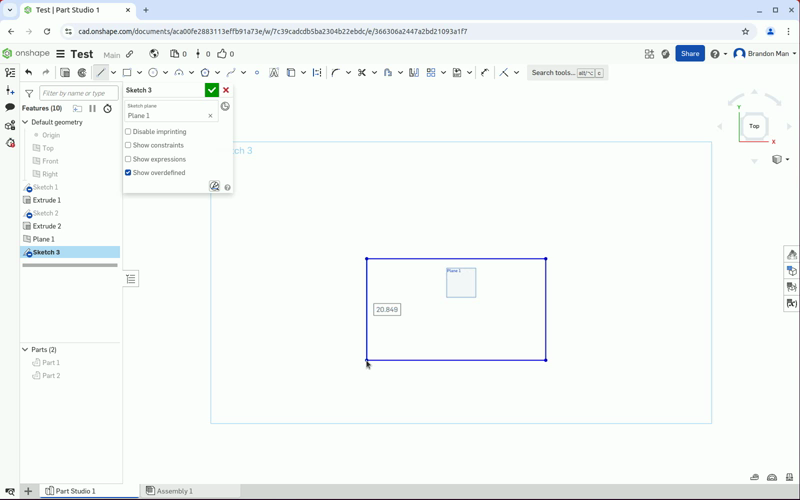
mouse_move(469, 303)
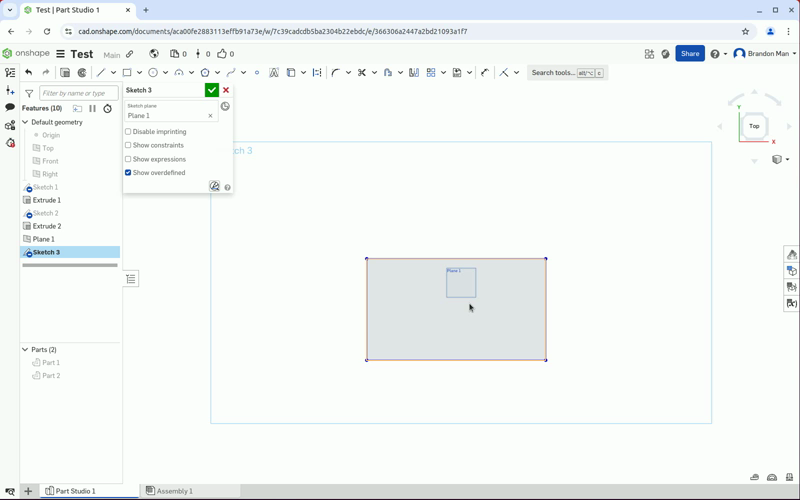
click(469, 303)
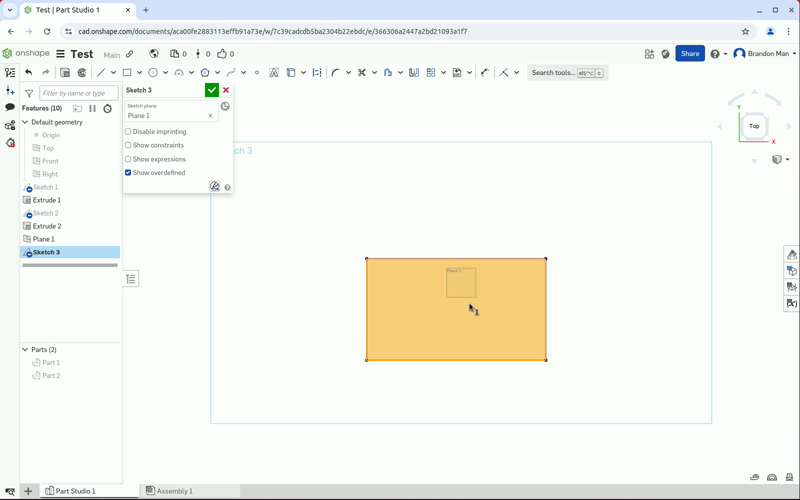
mouse_move(73, 352)
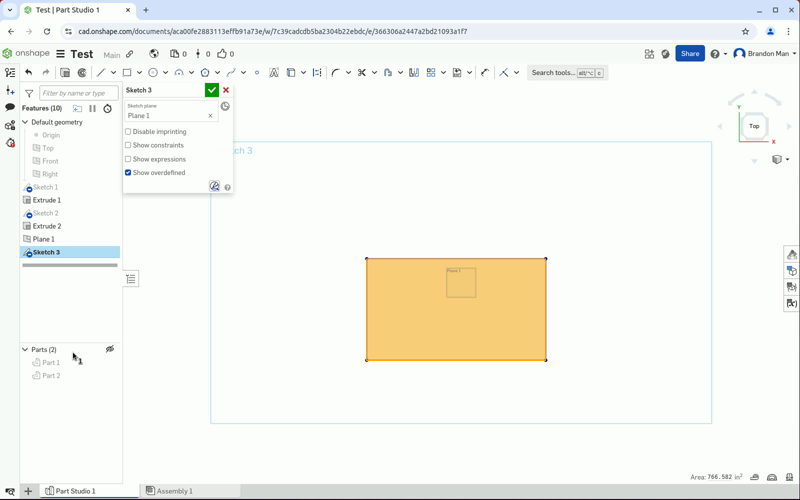
key(shift+y)
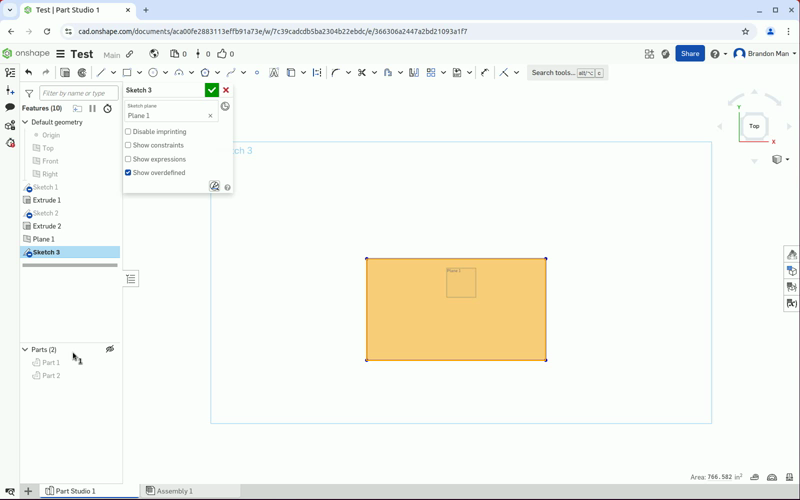
key(shift+e)
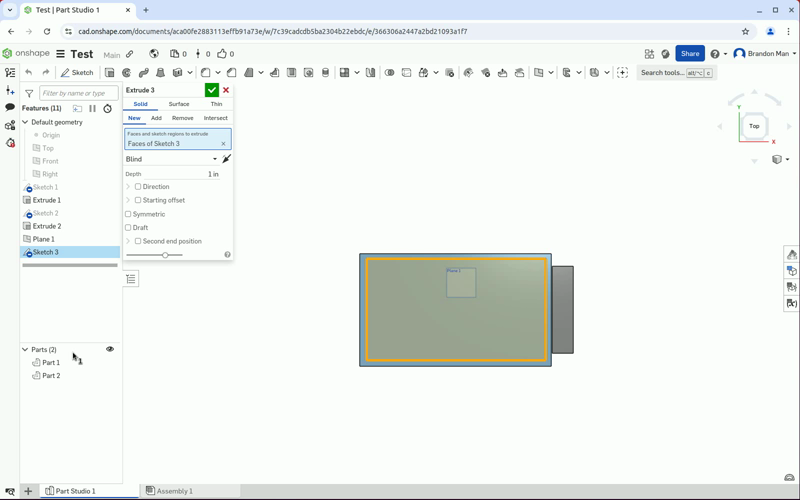
mouse_move(143, 106)
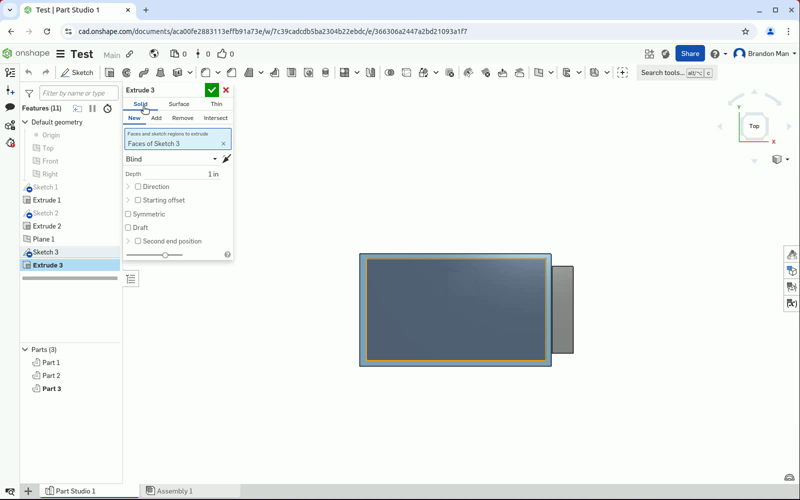
click(143, 106)
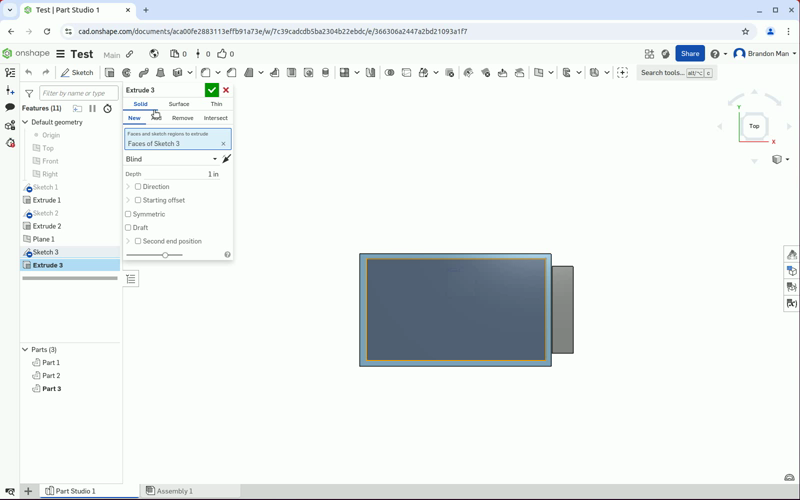
mouse_move(186, 120)
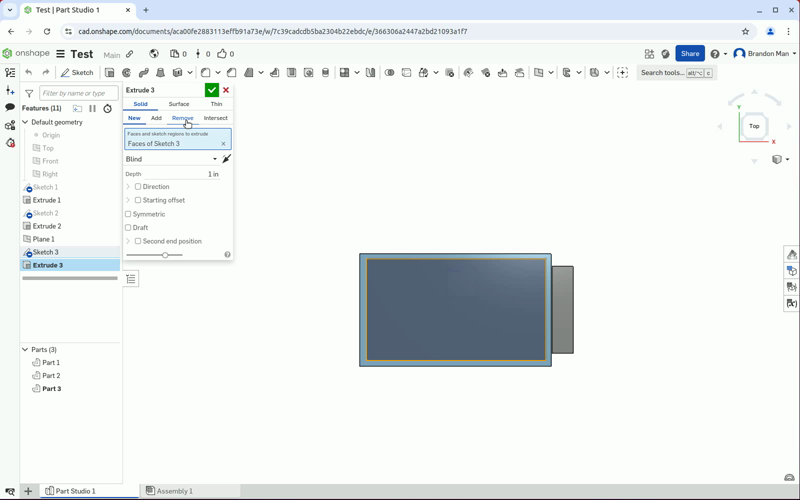
click(186, 120)
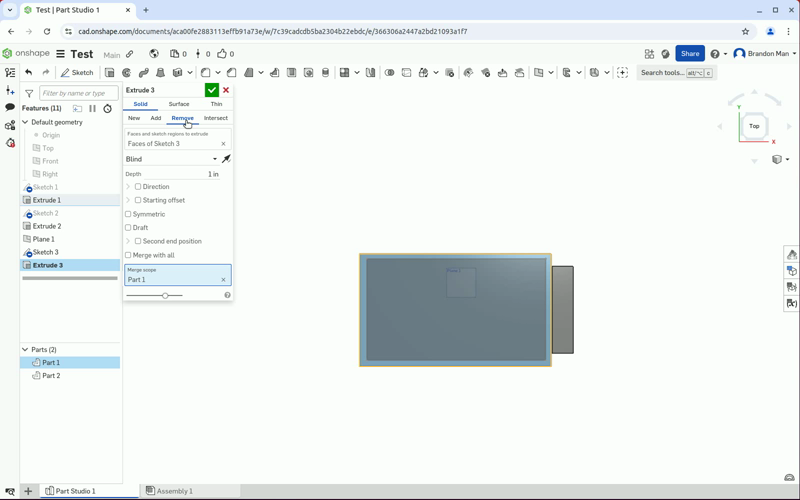
key(tab, 4)
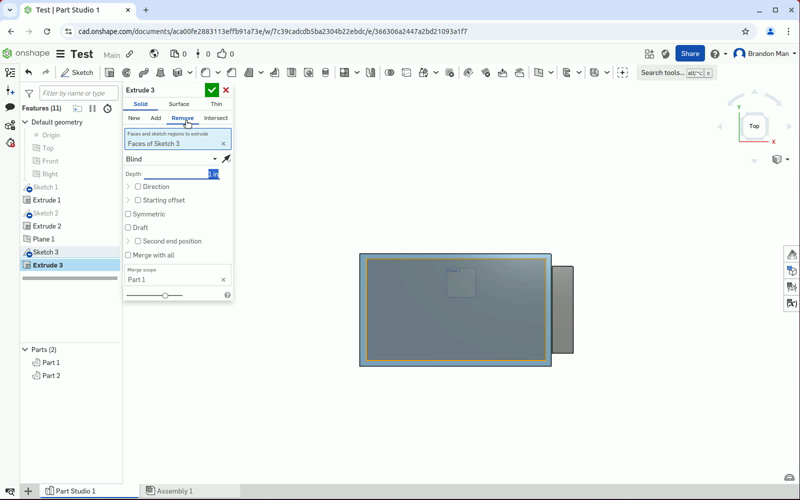
text(2.889)
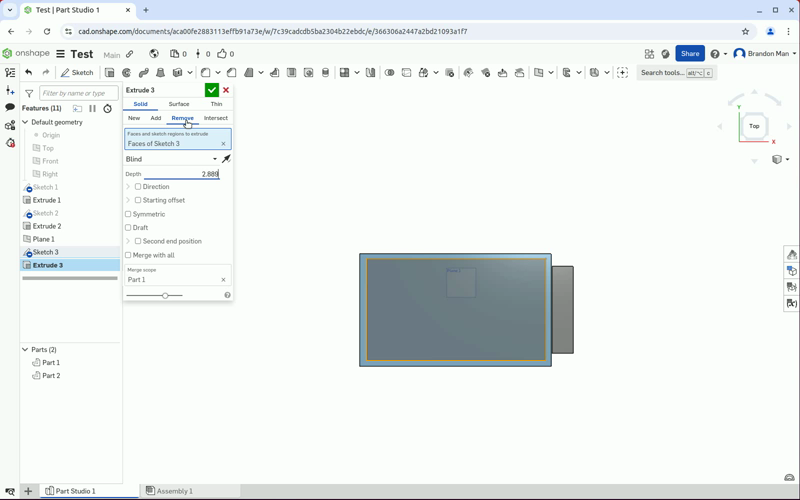
key(tab, 6)
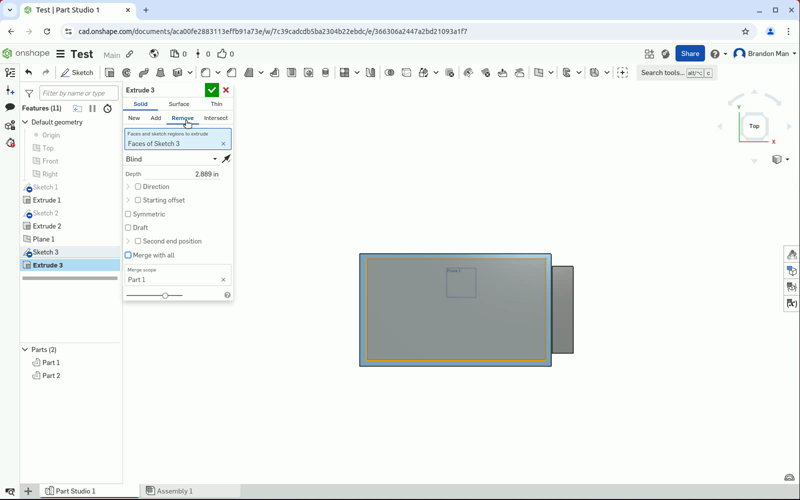
key(space)
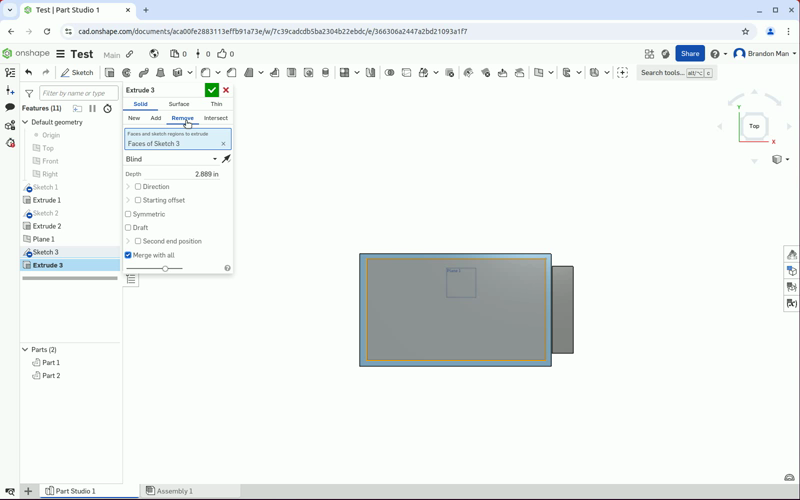
key(enter)
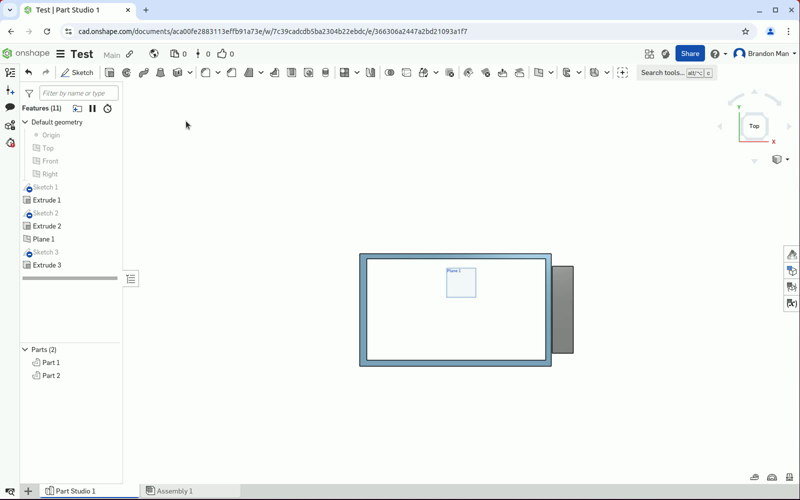
key(shift+h)
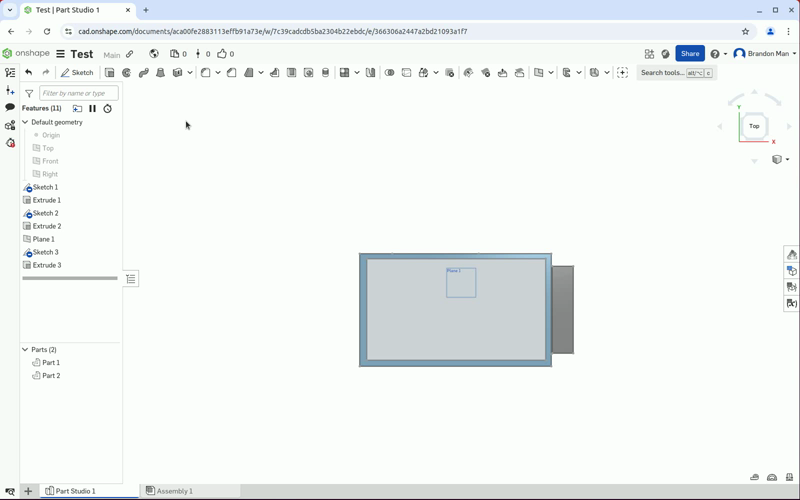
key(shift+h)
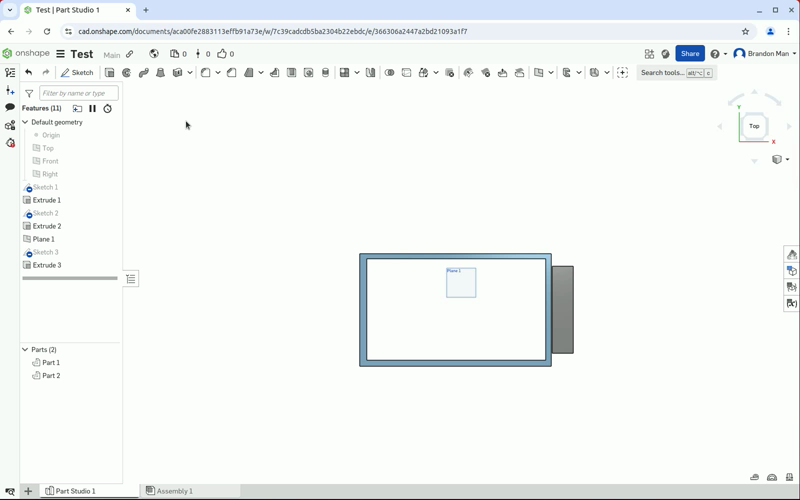
mouse_move(73, 189)
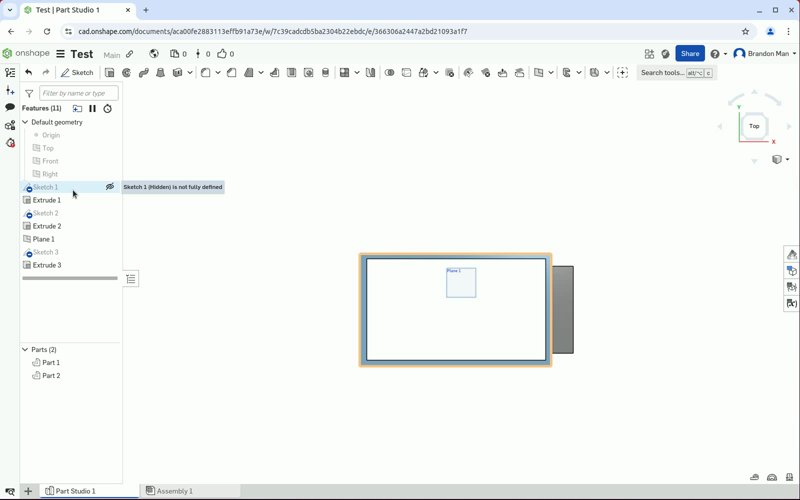
click(73, 189)
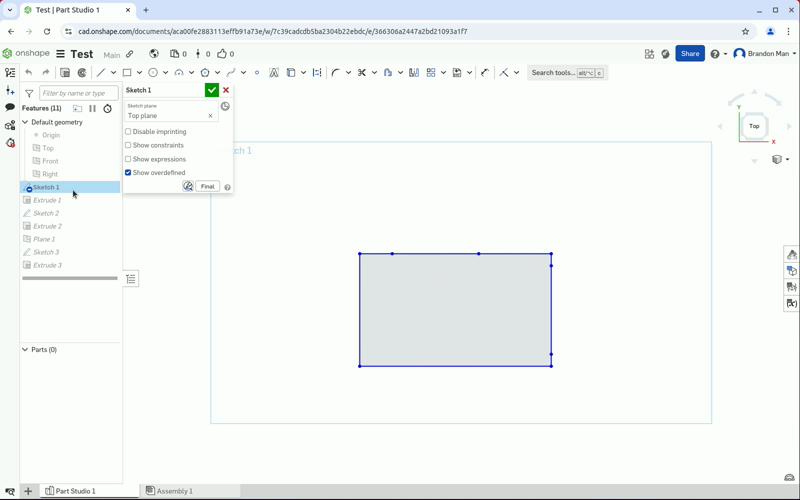
mouse_move(229, 92)
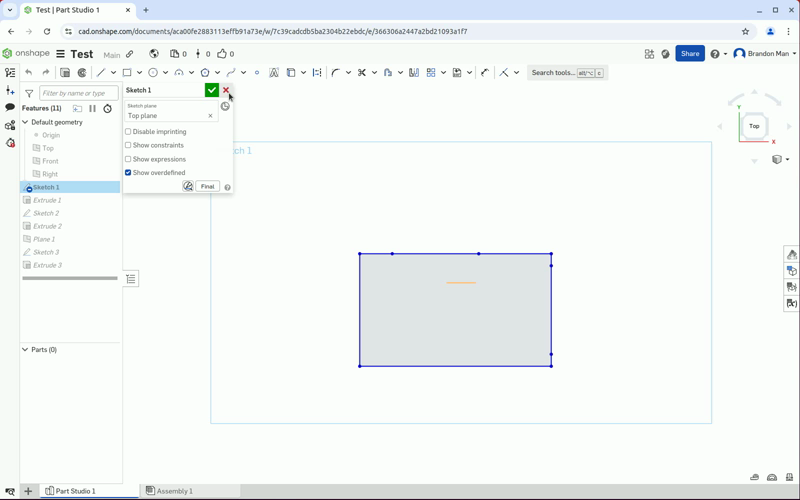
click(229, 92)
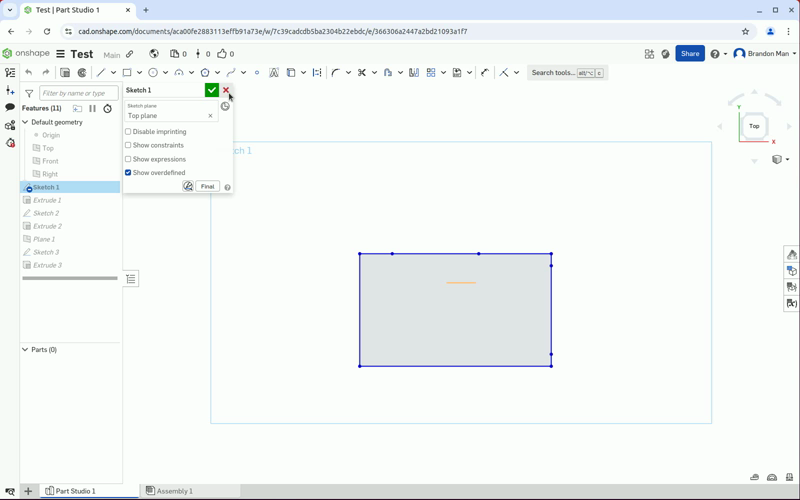
key(shift+s)
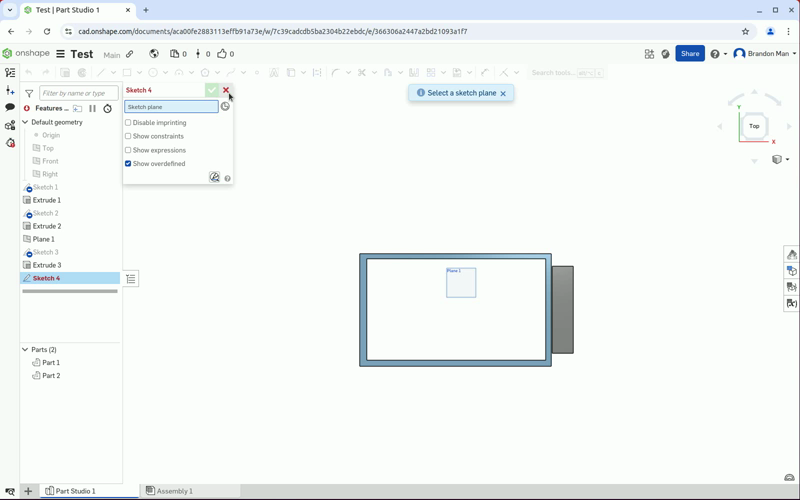
mouse_move(73, 150)
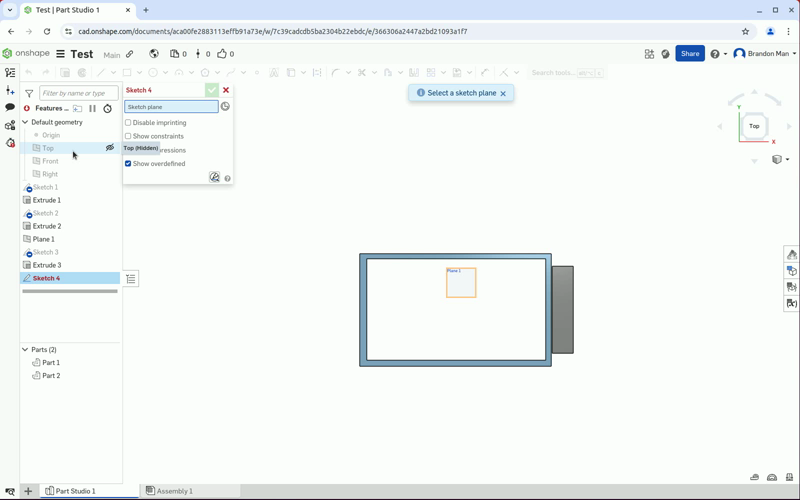
click(73, 150)
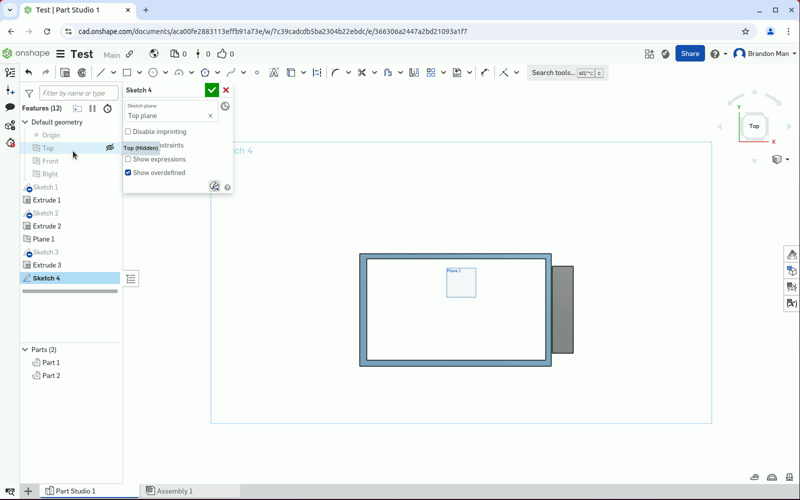
mouse_move(73, 352)
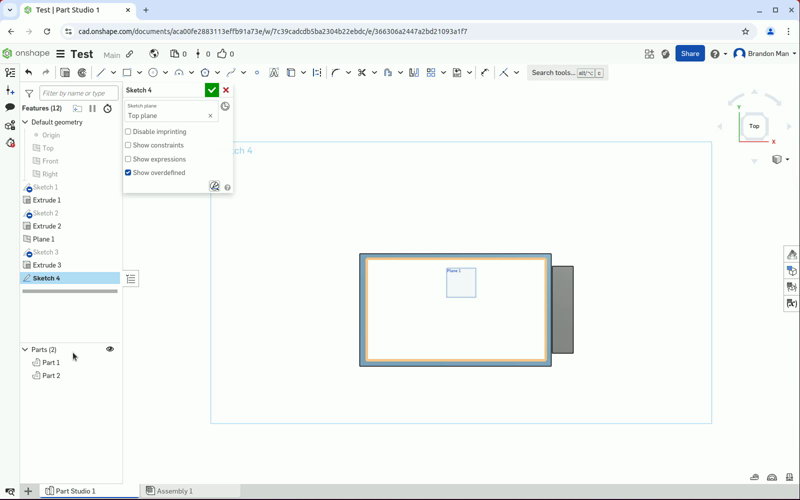
key(y)
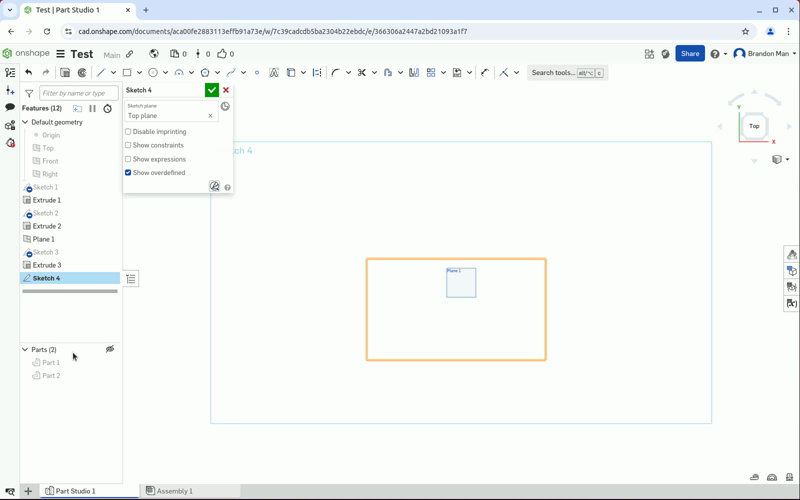
key(l)
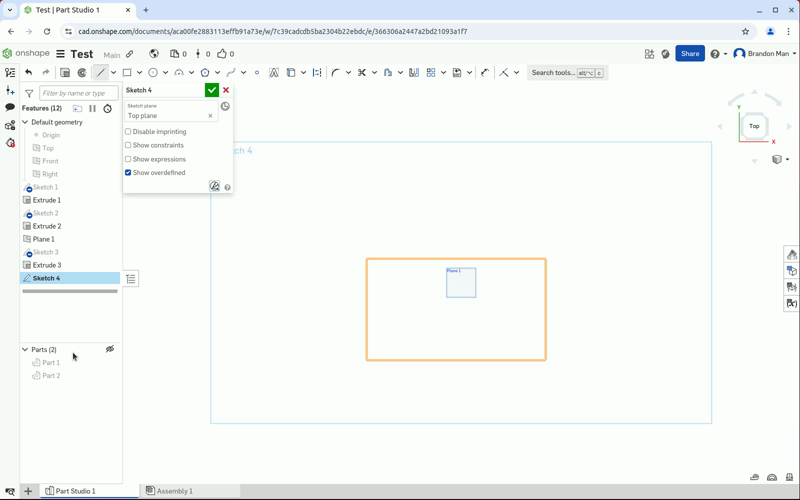
key_down(shift)
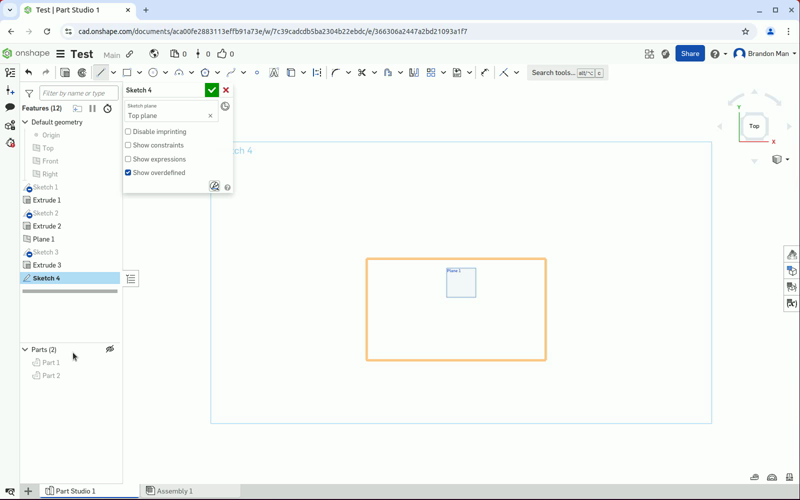
mouse_move(552, 353)
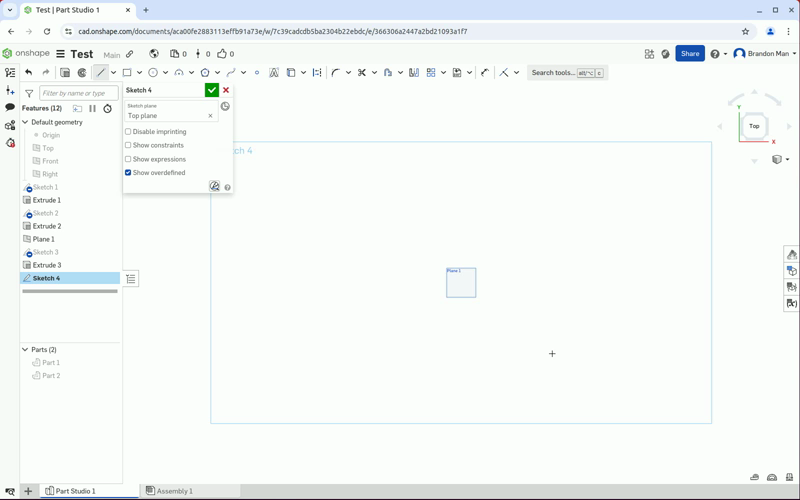
click(552, 353)
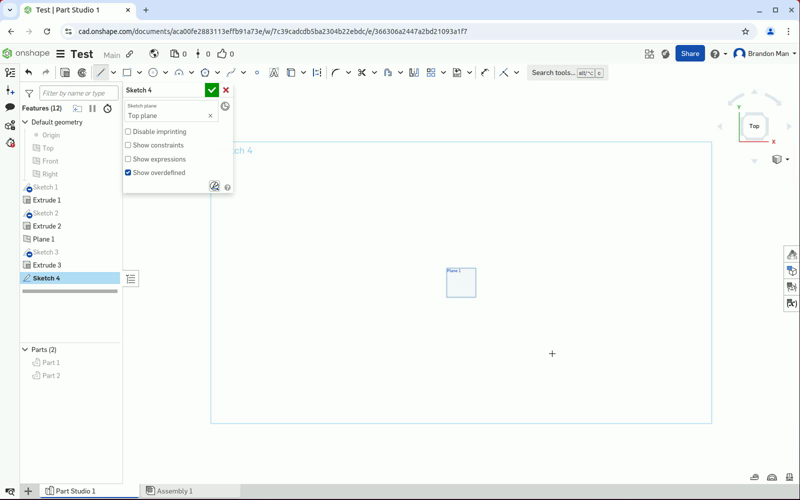
key_up(shift)
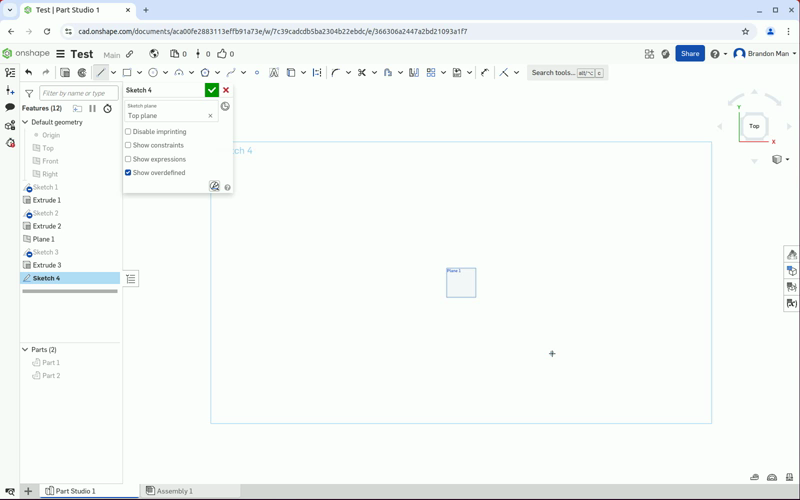
key_down(shift)
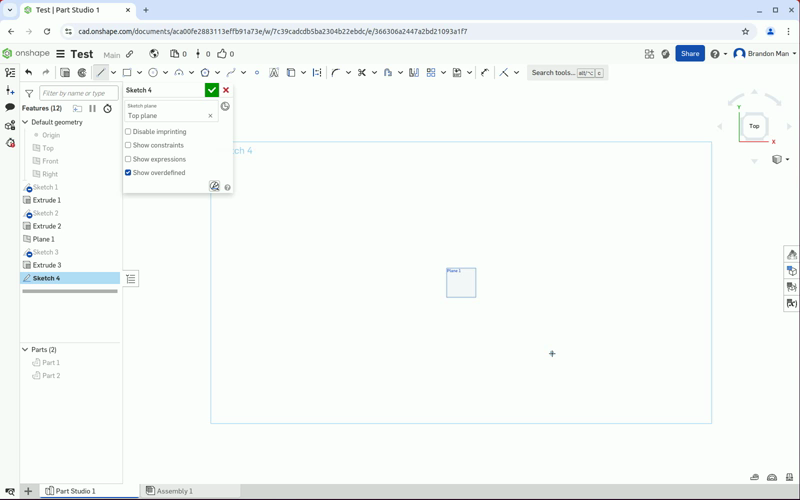
mouse_move(582, 353)
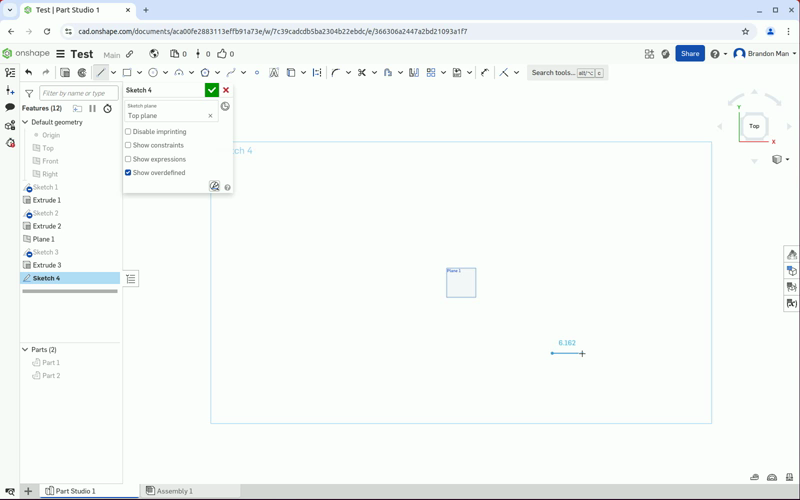
mouse_move(573, 353)
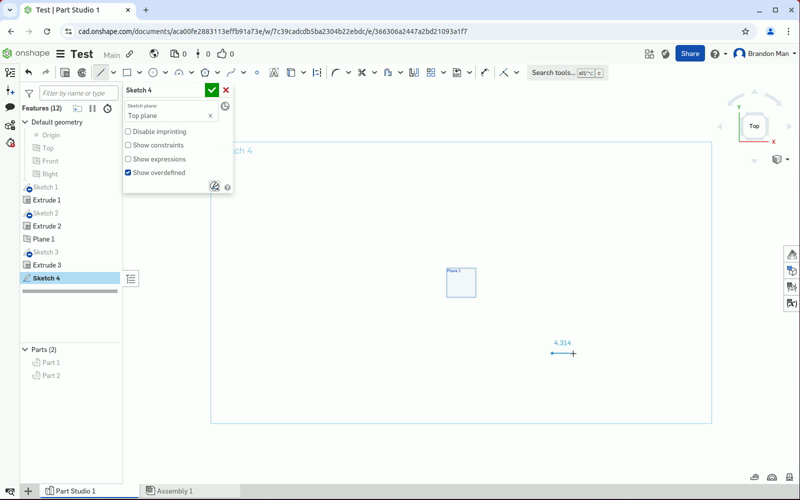
click(573, 353)
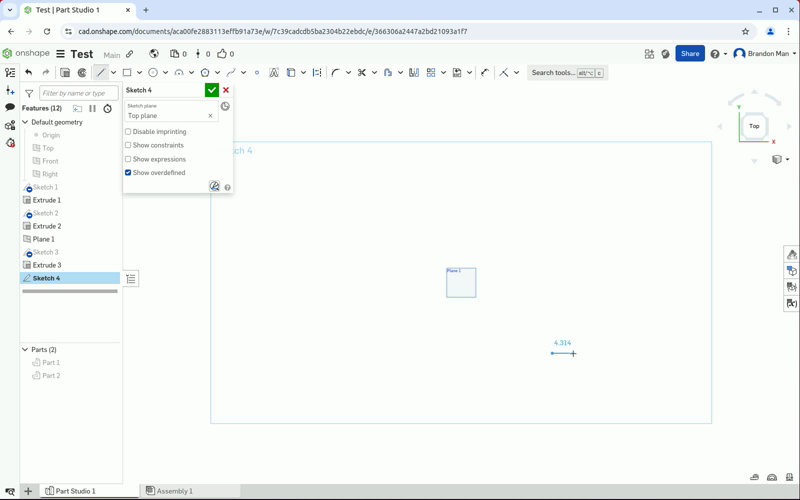
key_up(shift)
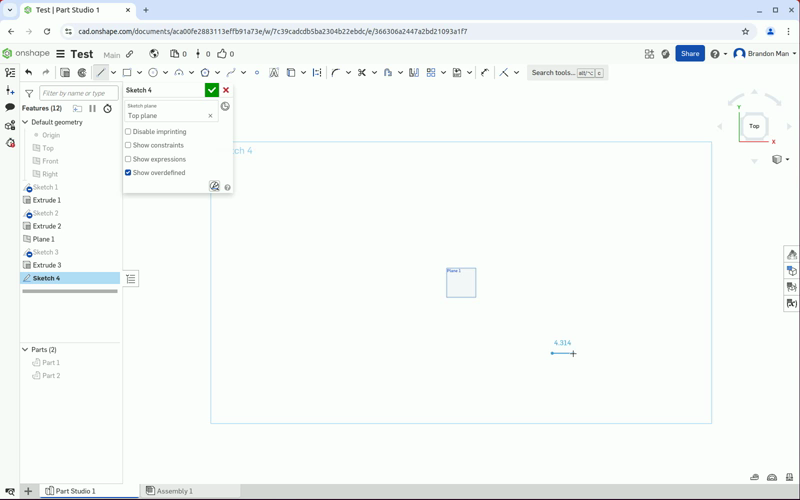
key_down(shift)
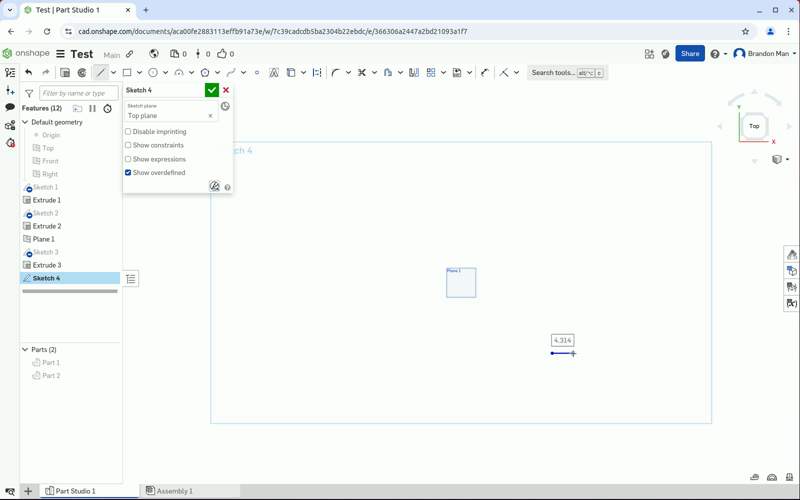
mouse_move(573, 266)
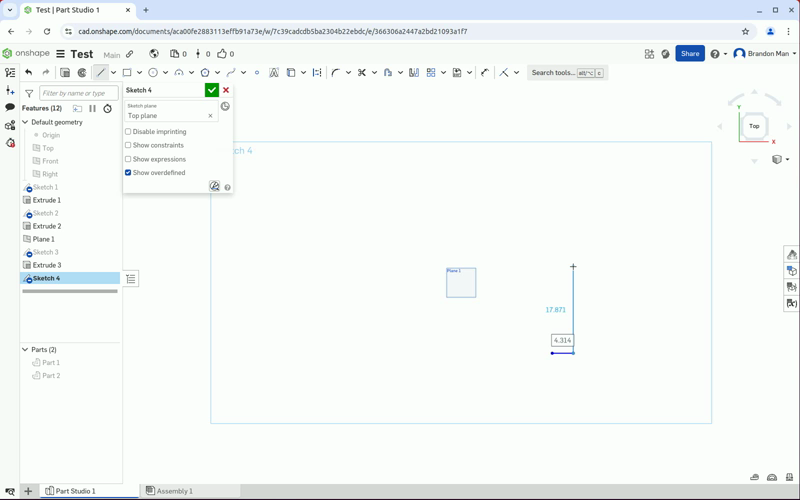
click(573, 266)
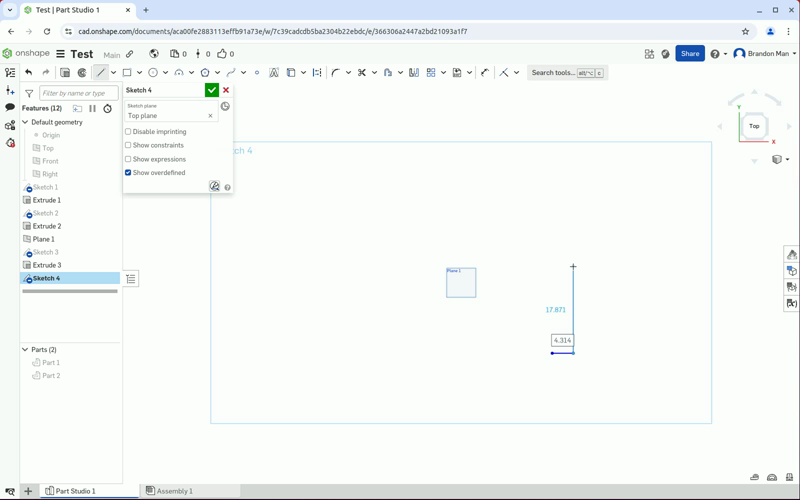
key_up(shift)
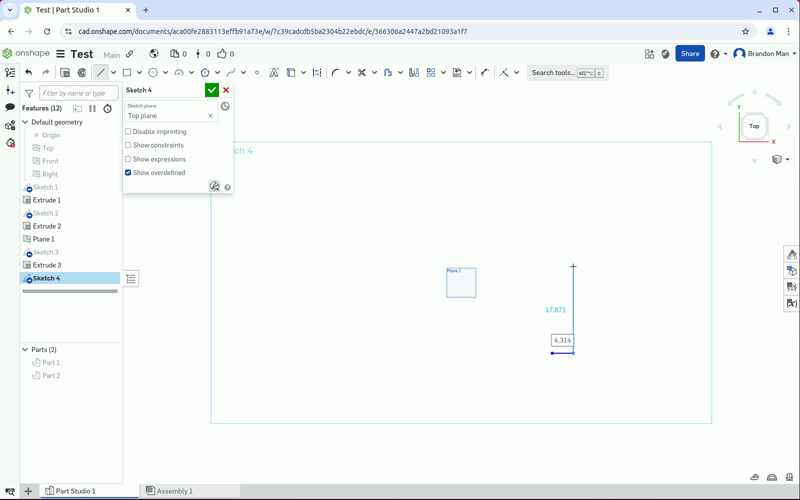
key_down(shift)
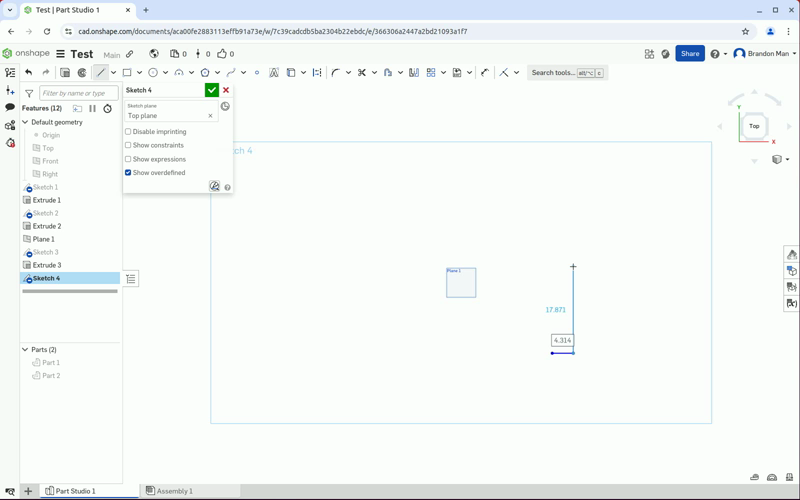
mouse_move(589, 266)
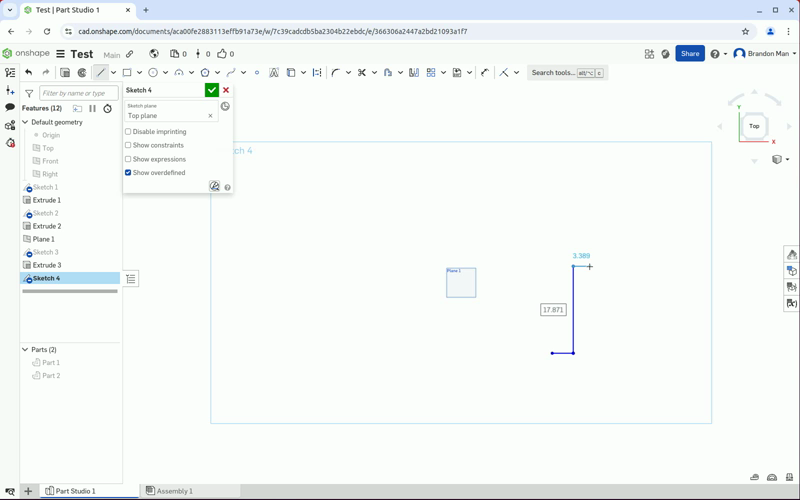
mouse_move(552, 266)
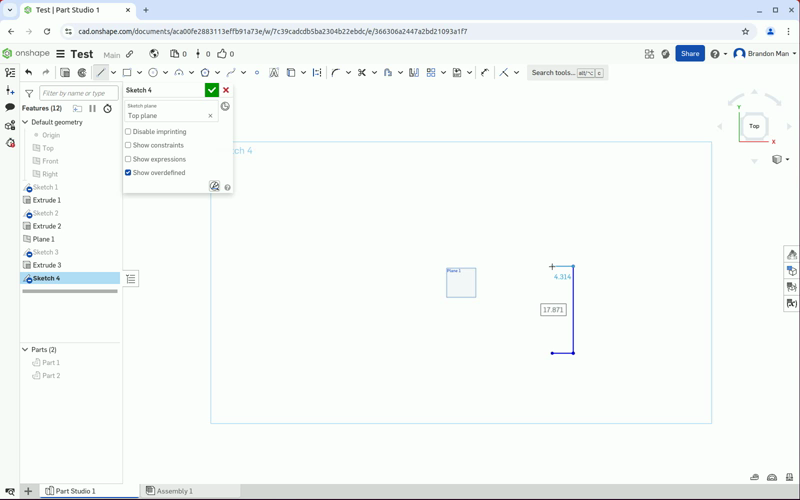
click(552, 266)
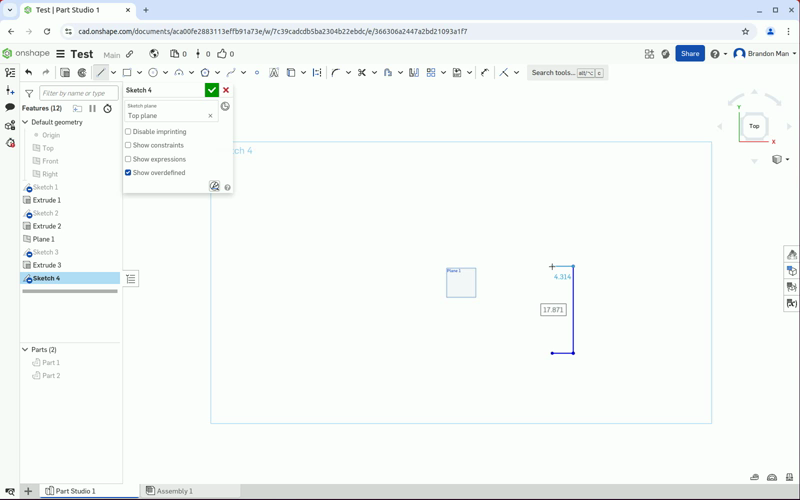
key_up(shift)
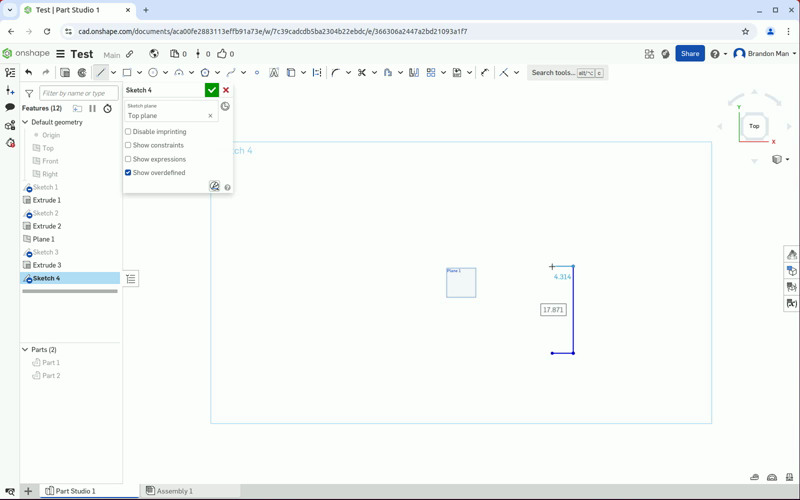
key_down(shift)
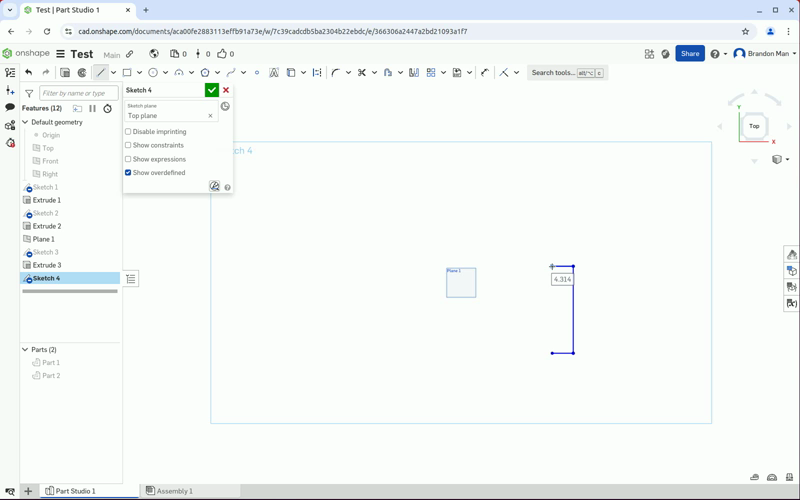
mouse_move(552, 353)
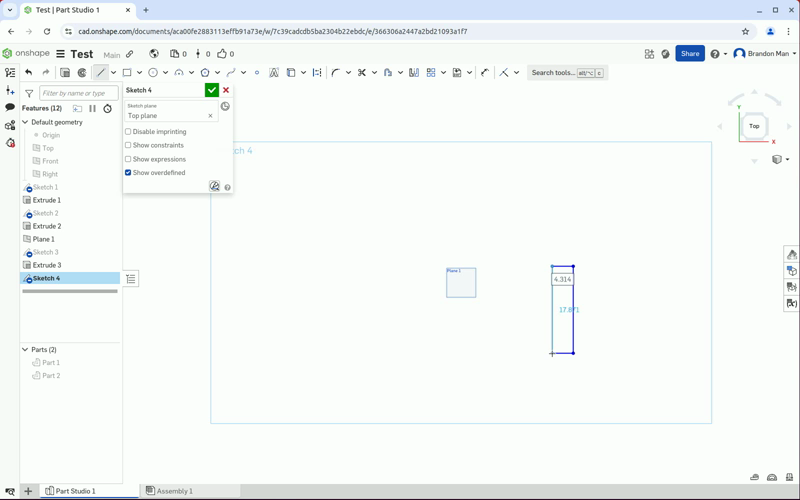
key_up(shift)
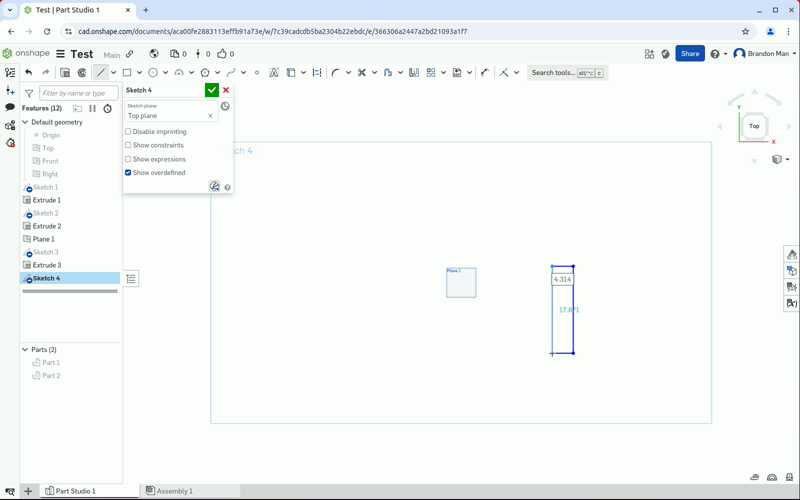
click(552, 353)
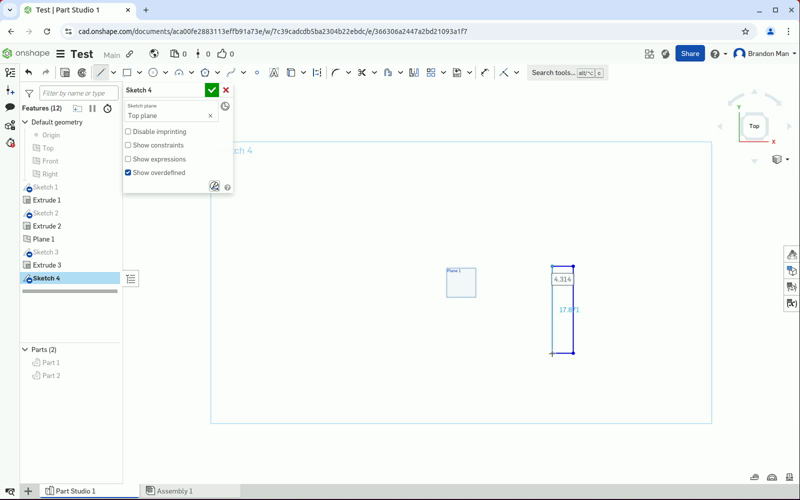
key(esc)
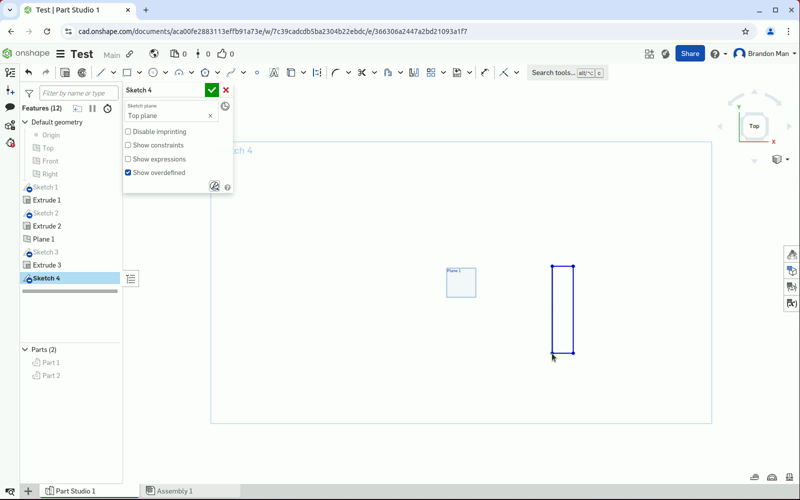
mouse_move(559, 316)
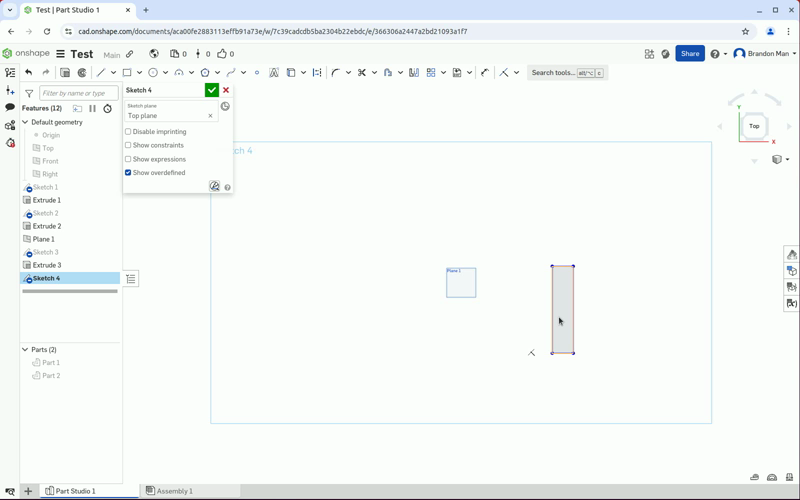
click(559, 316)
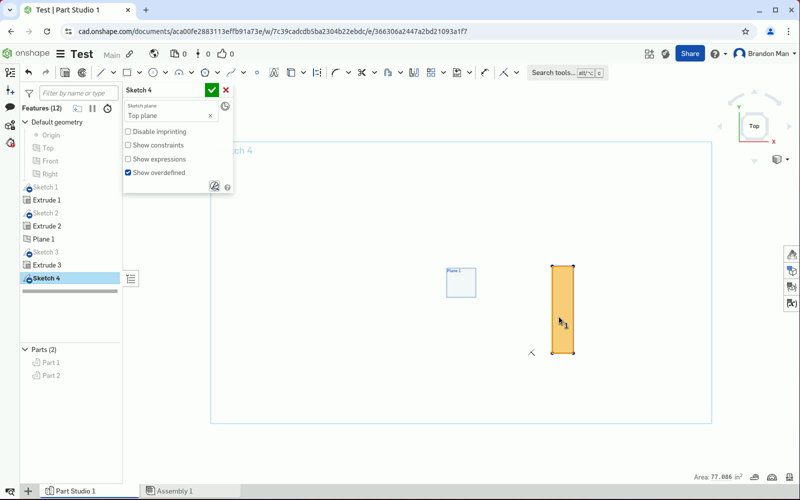
mouse_move(73, 352)
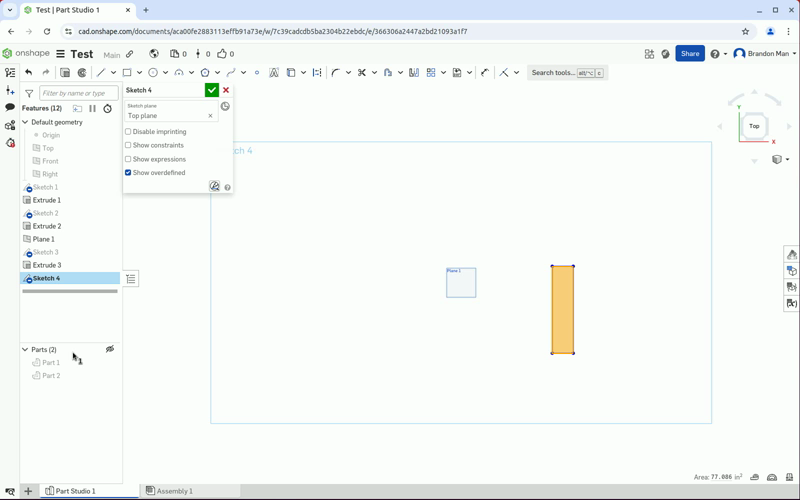
key(shift+y)
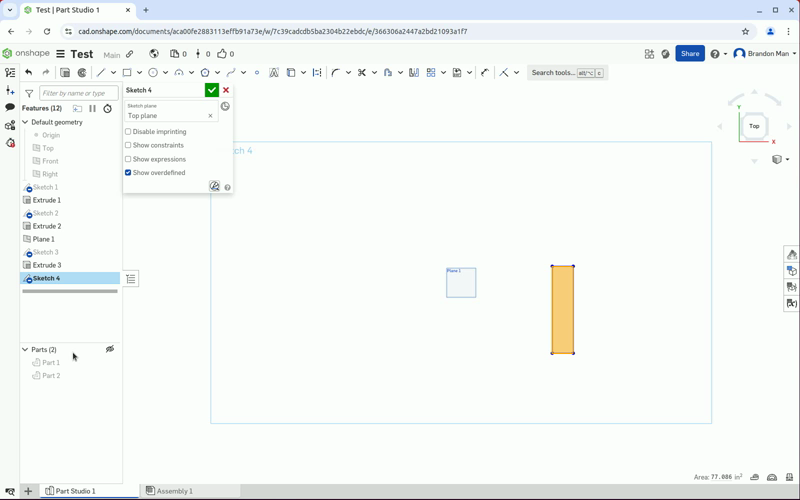
key(shift+e)
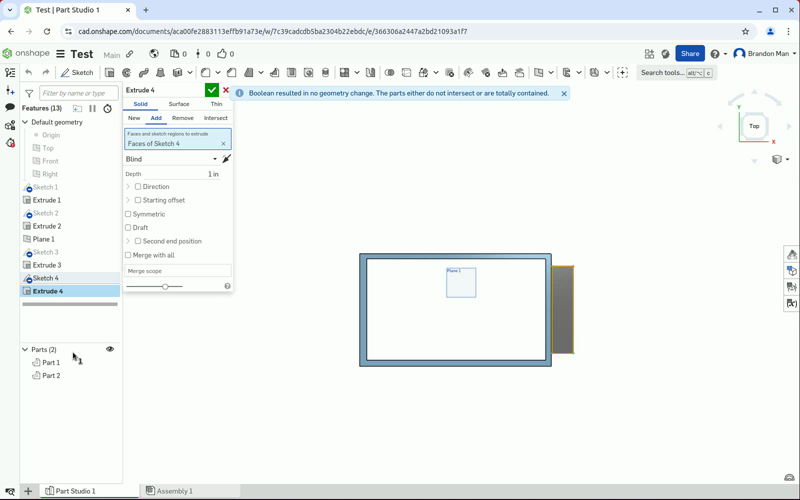
mouse_move(143, 106)
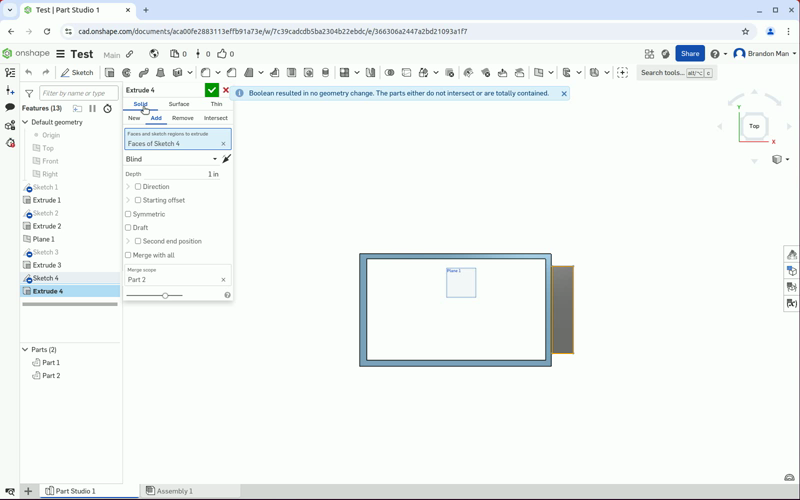
click(143, 106)
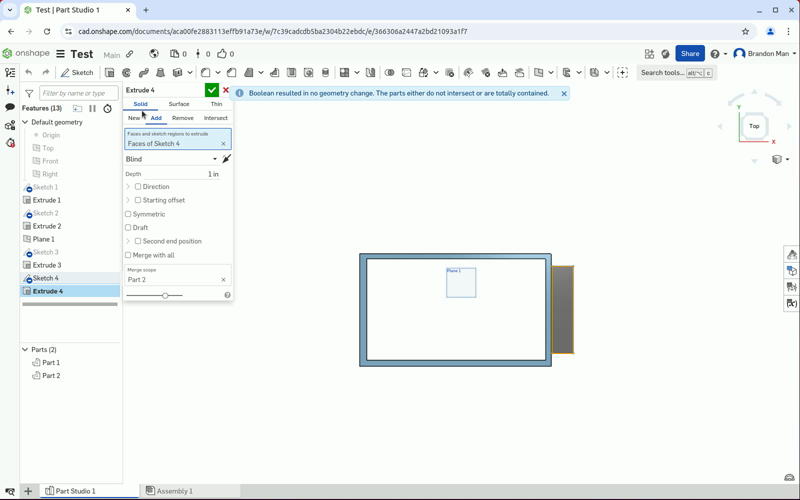
mouse_move(137, 120)
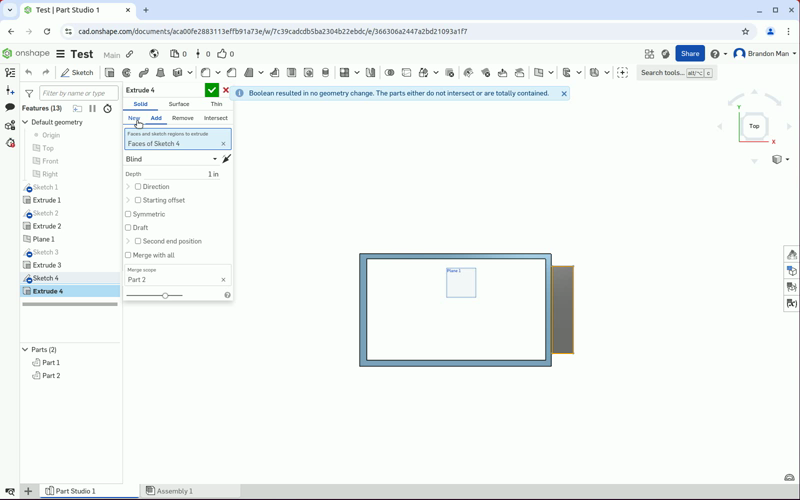
click(137, 120)
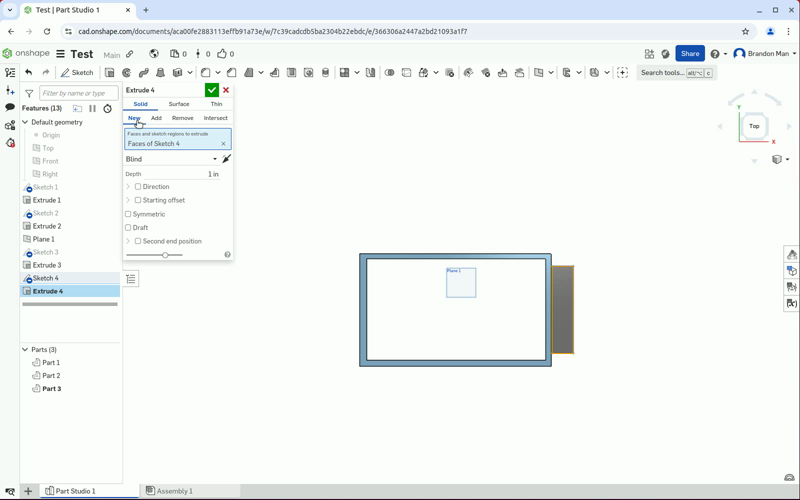
key(tab, 4)
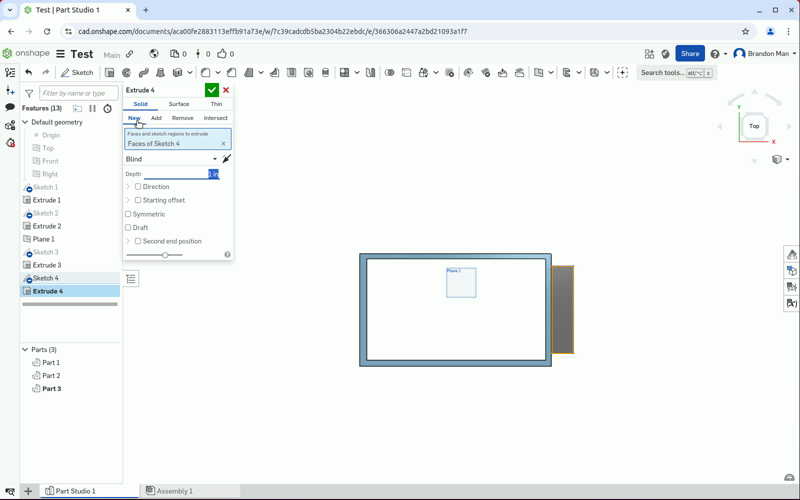
text(5.296)
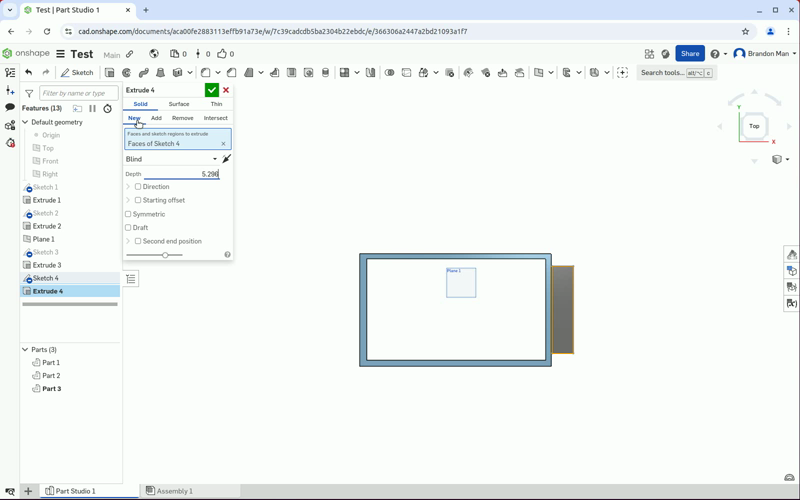
key(enter)
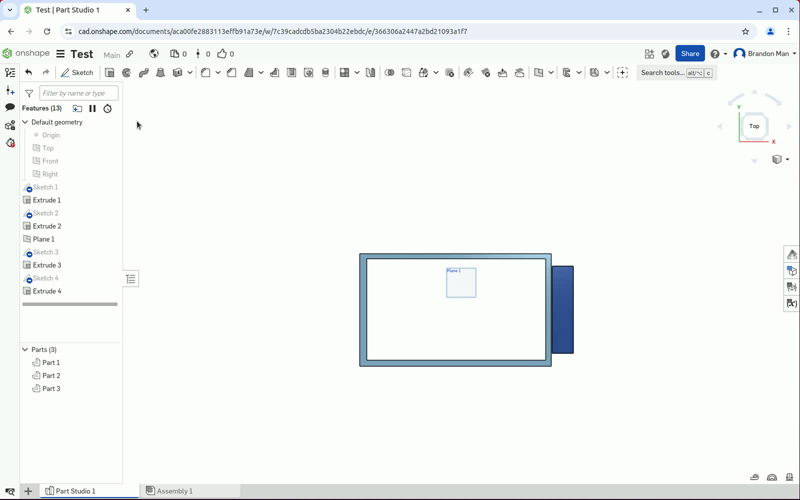
key(shift+h)
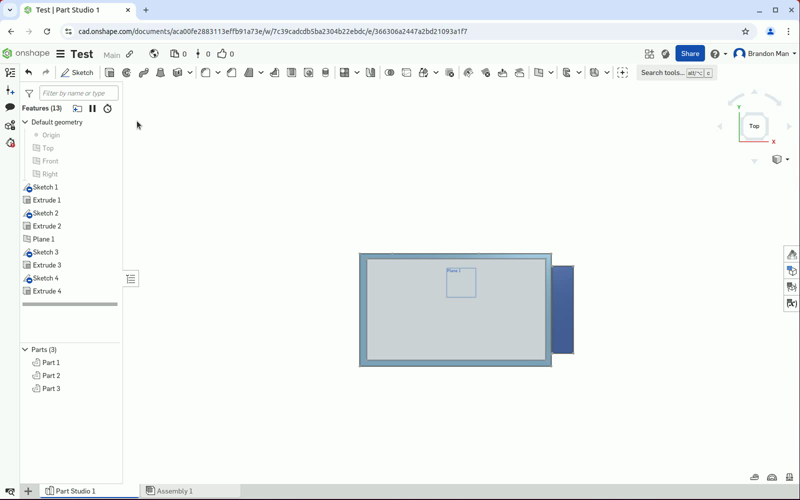
key(shift+h)
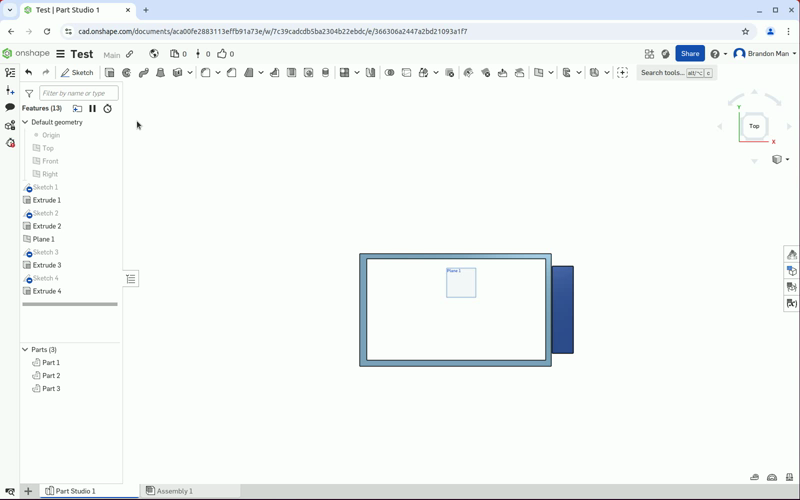
mouse_move(73, 189)
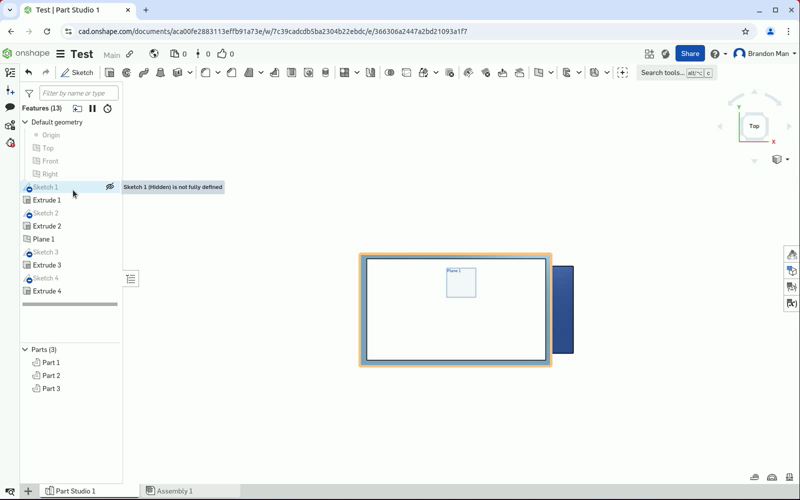
click(73, 189)
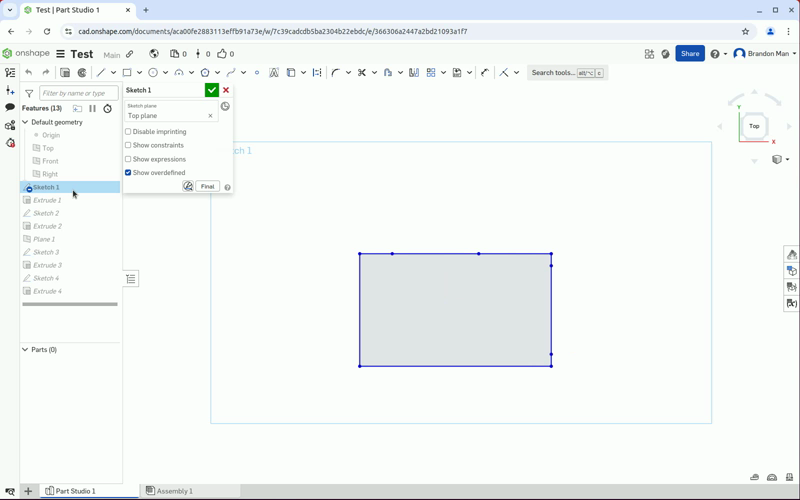
mouse_move(229, 92)
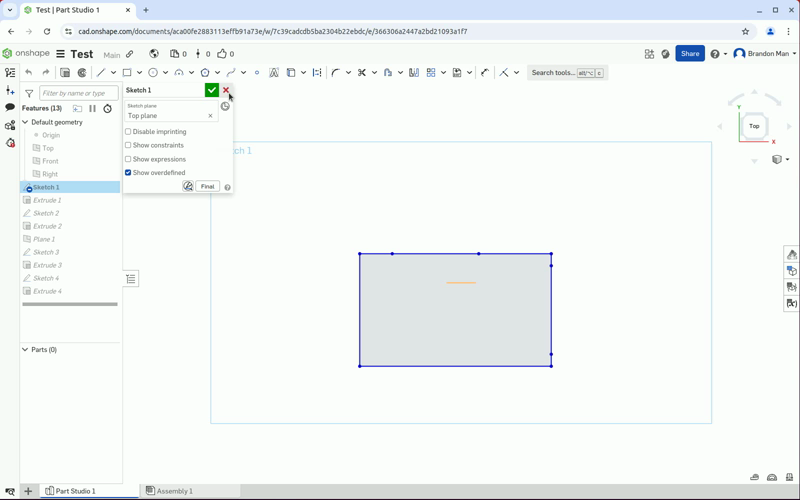
click(229, 92)
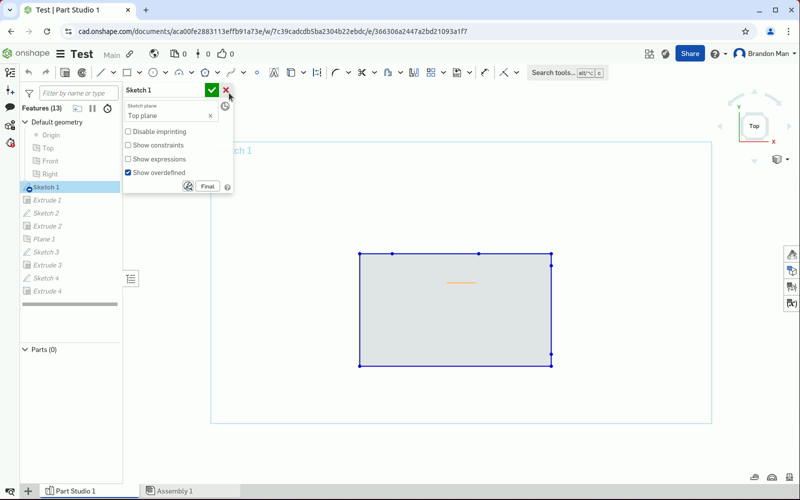
key(shift+s)
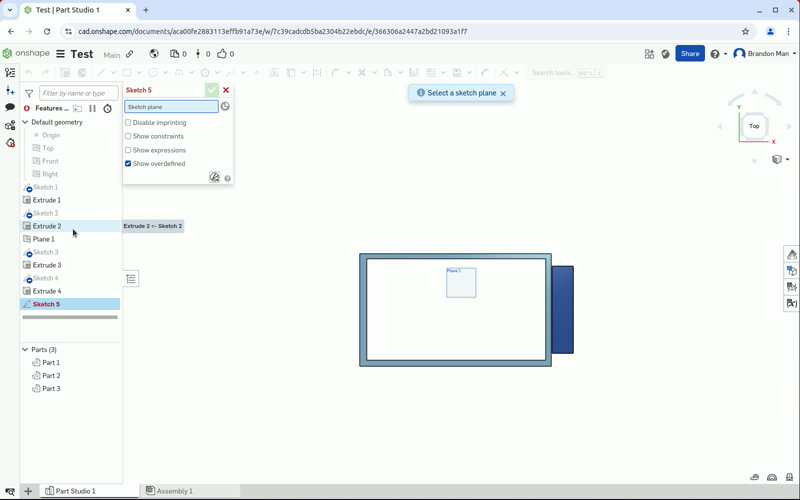
scroll(3)
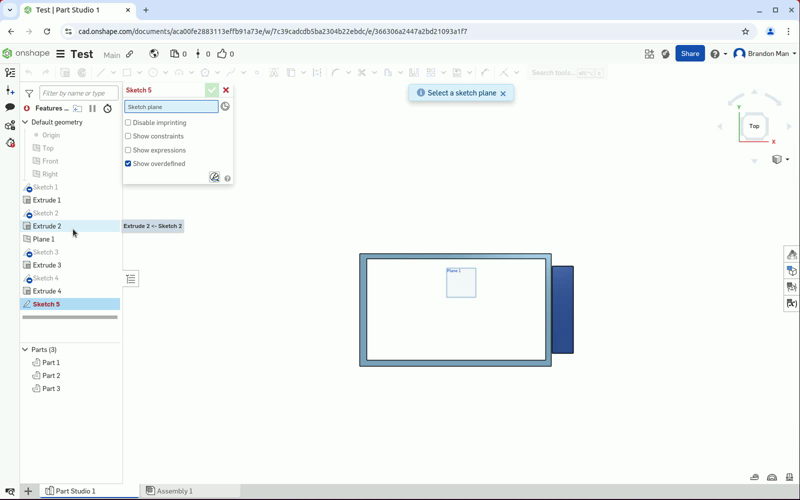
mouse_move(73, 150)
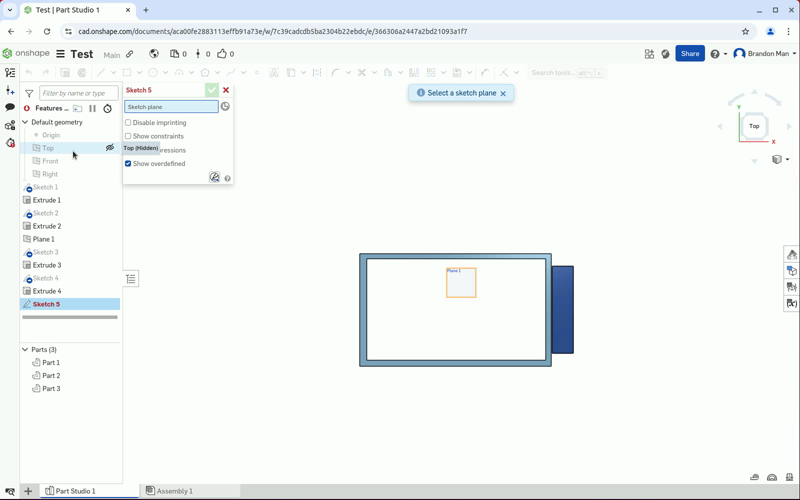
click(73, 150)
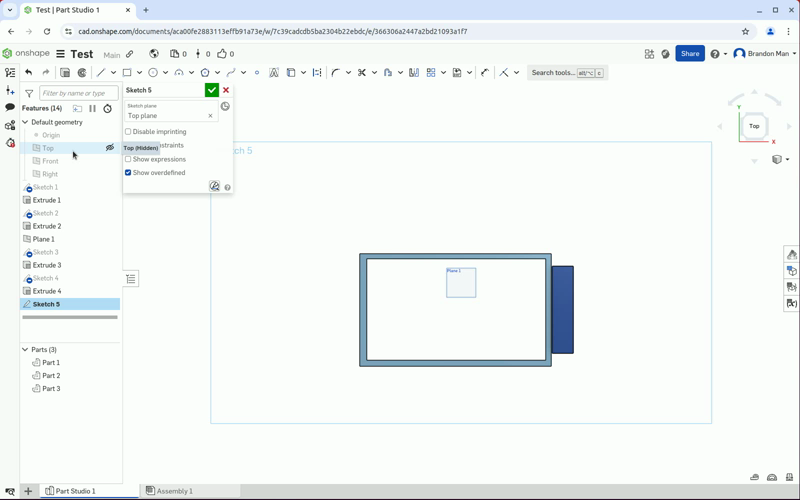
mouse_move(73, 352)
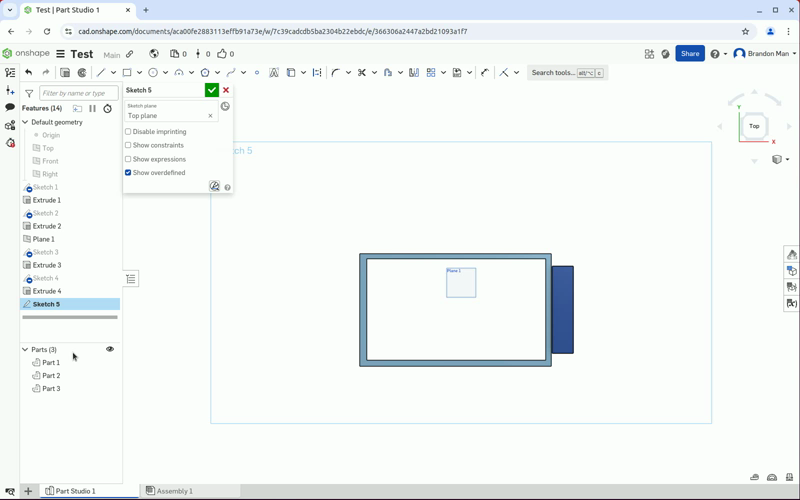
key(y)
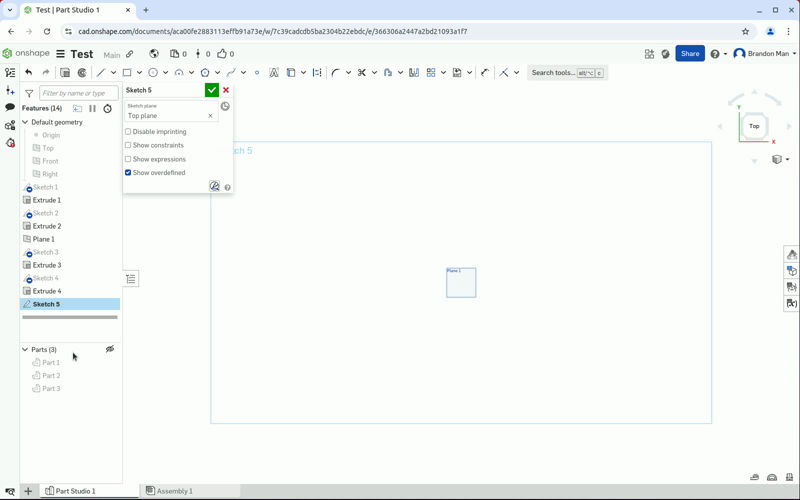
key(l)
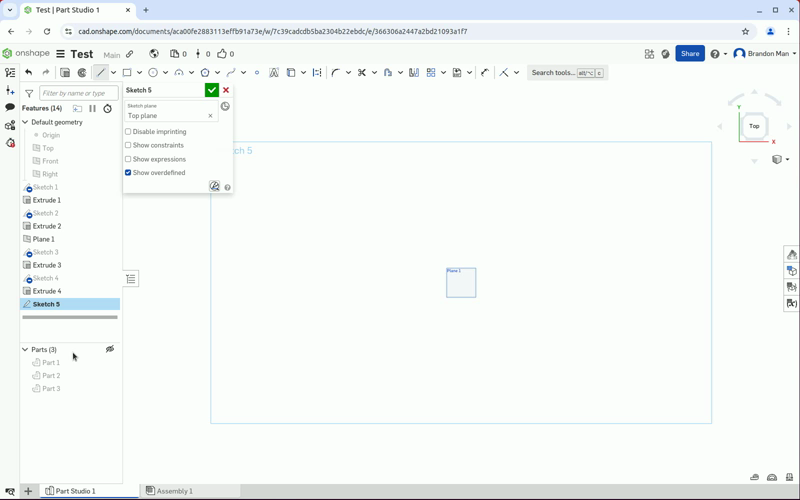
key_down(shift)
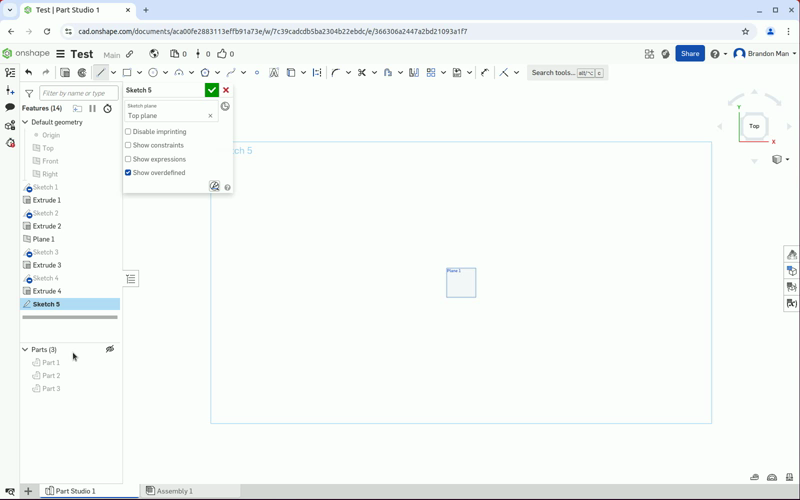
mouse_move(359, 366)
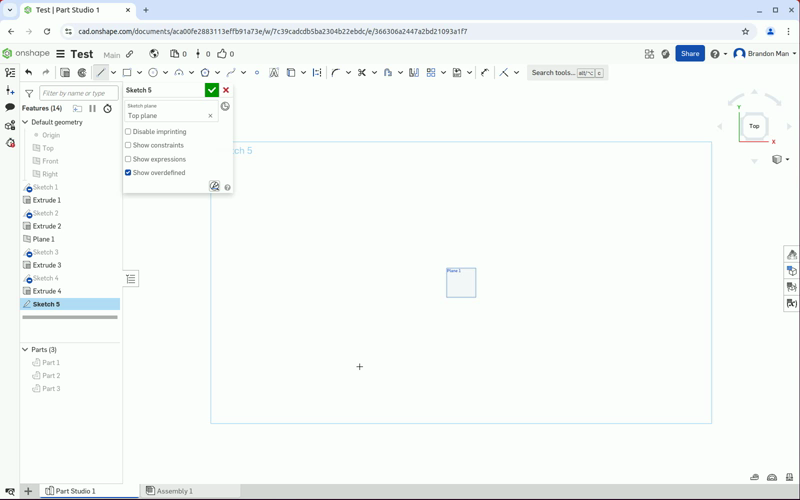
click(359, 366)
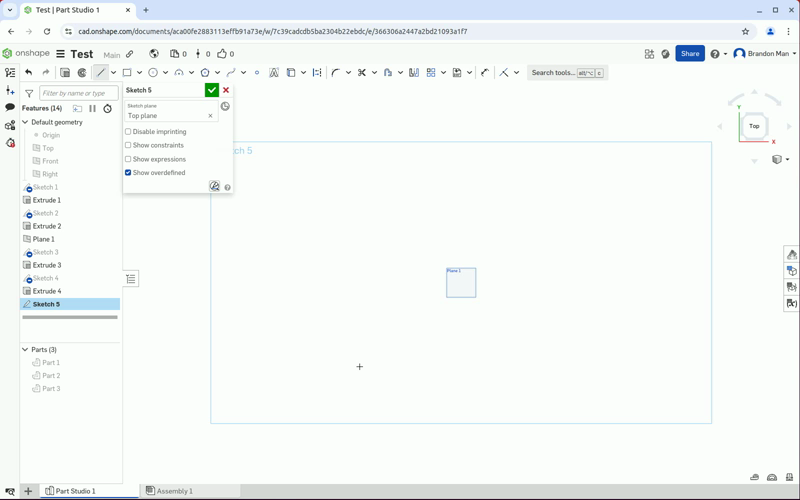
key_up(shift)
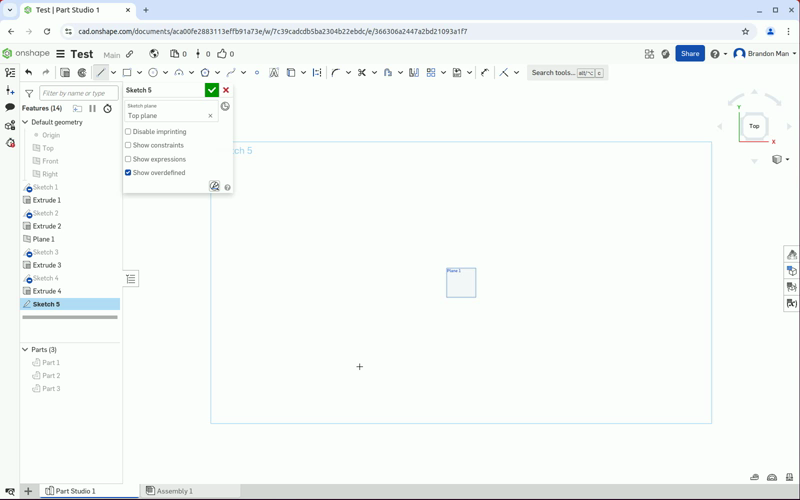
key_down(shift)
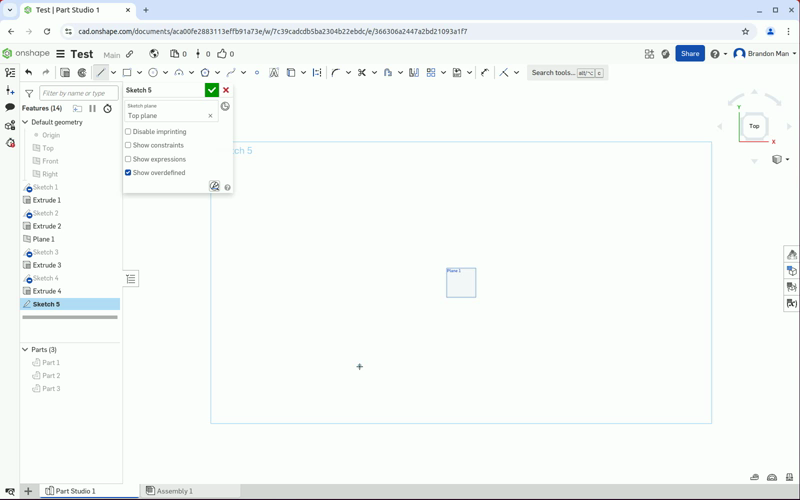
mouse_move(551, 366)
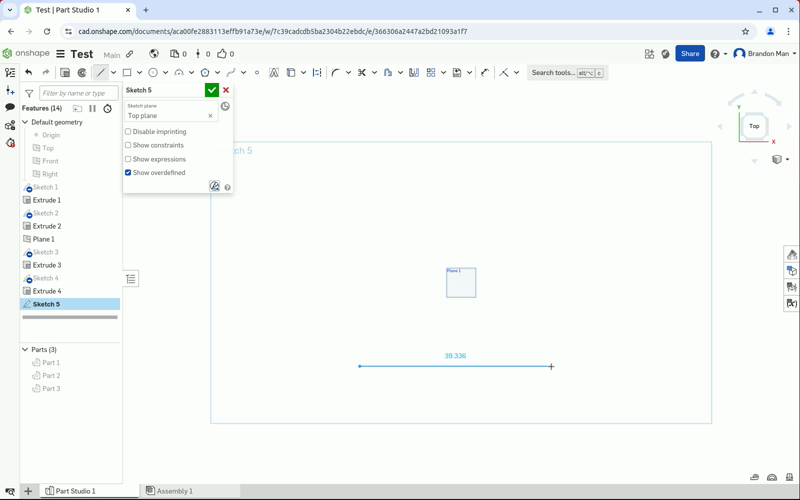
click(551, 366)
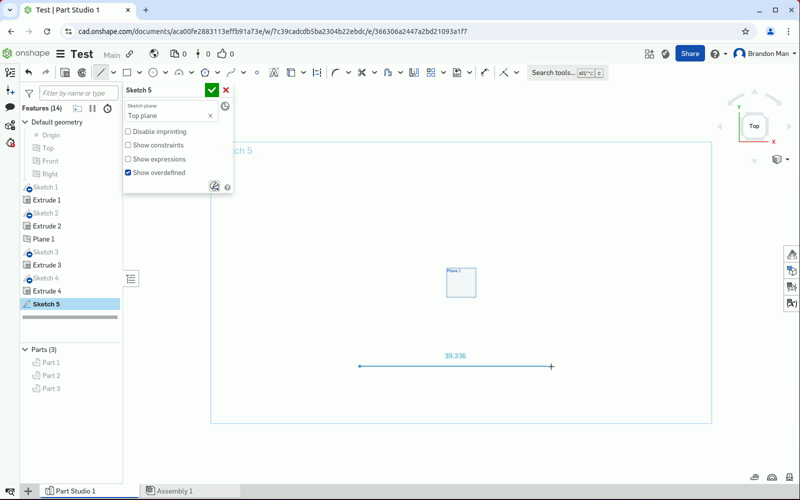
key_up(shift)
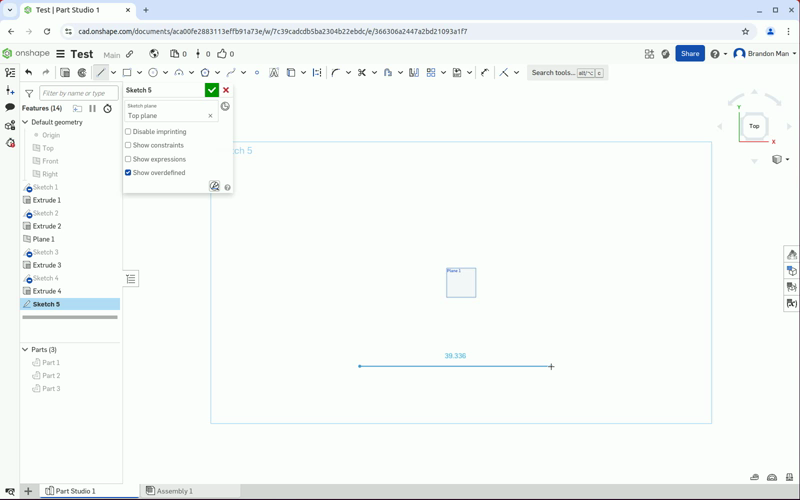
key_down(shift)
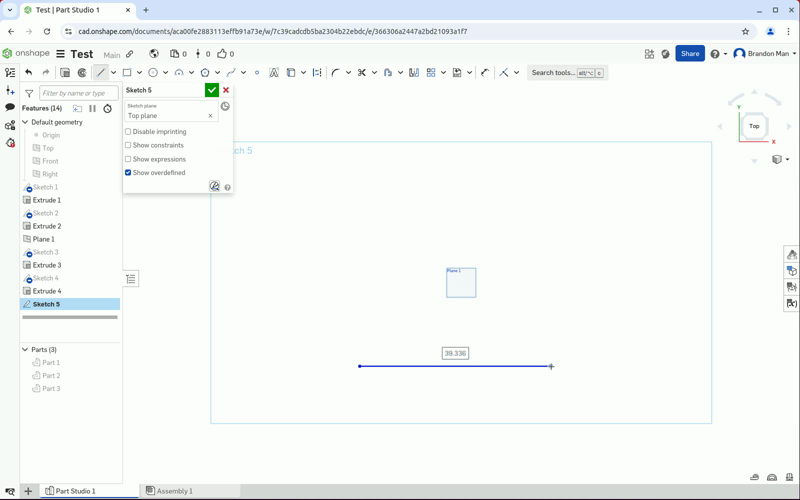
mouse_move(581, 366)
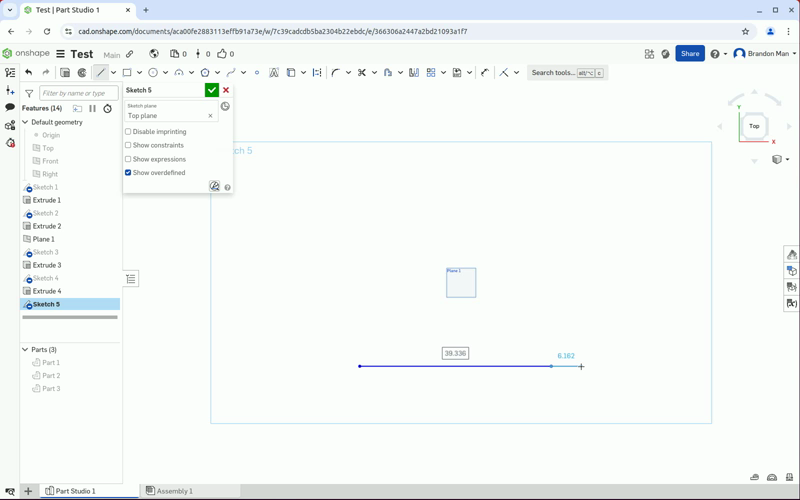
mouse_move(551, 354)
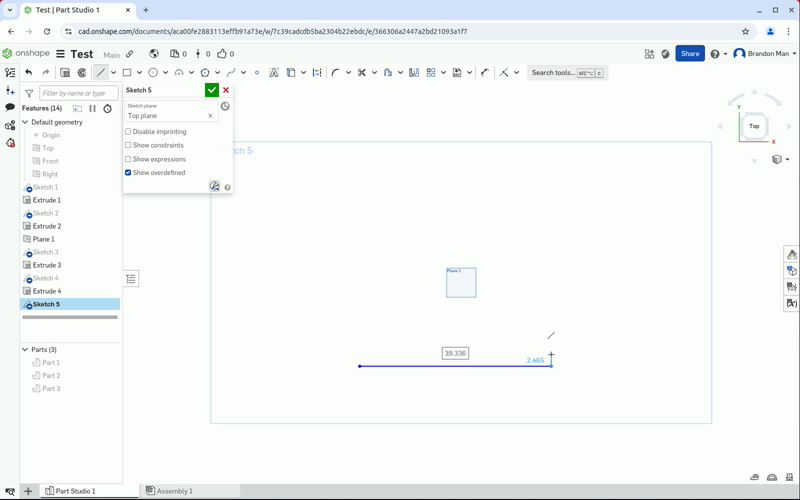
click(551, 354)
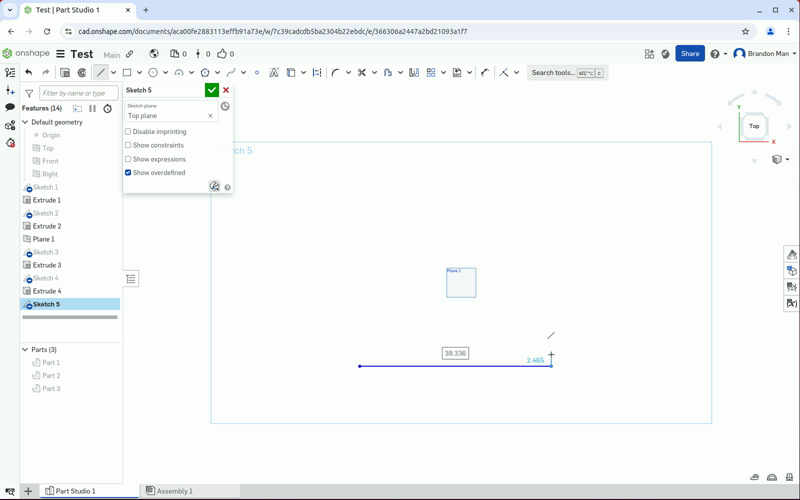
key_up(shift)
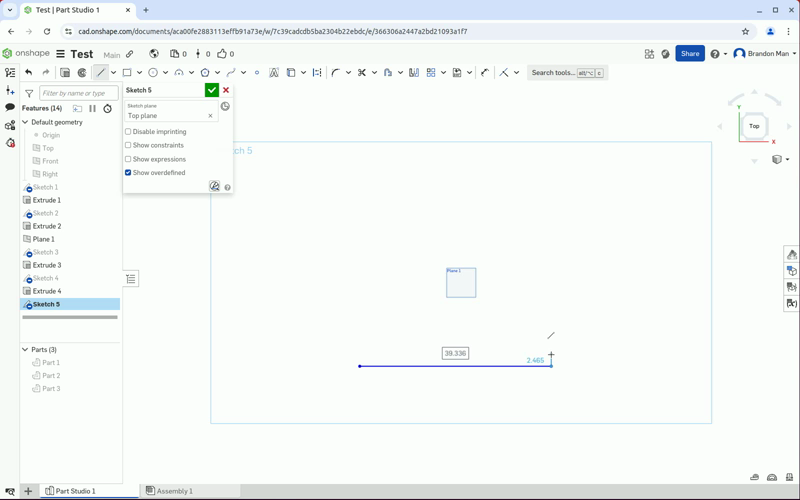
key_down(shift)
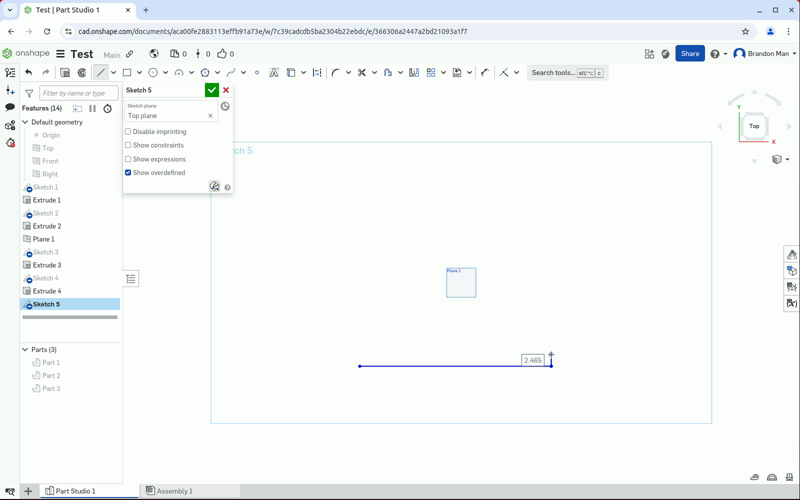
mouse_move(551, 265)
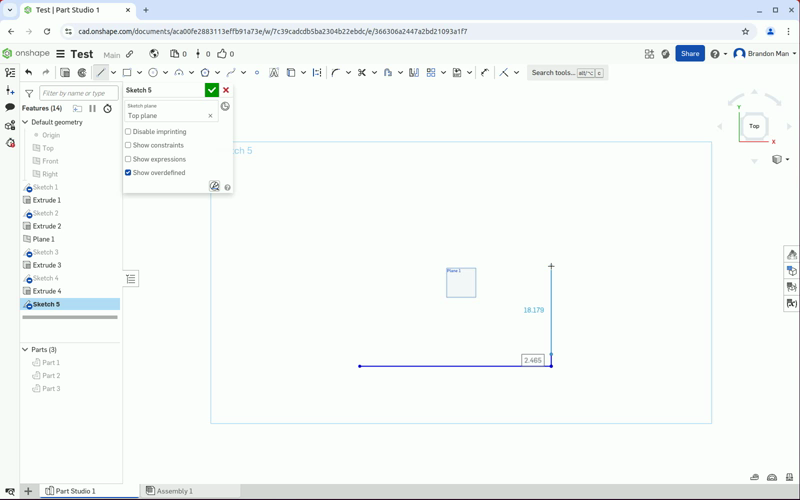
click(551, 265)
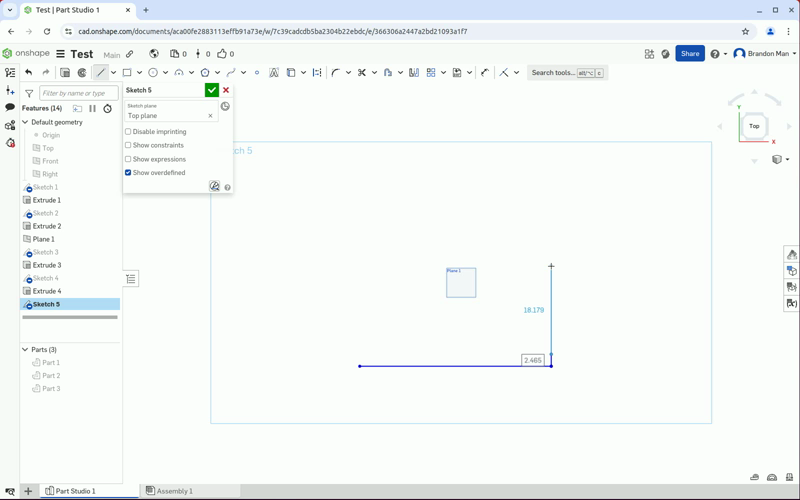
key_up(shift)
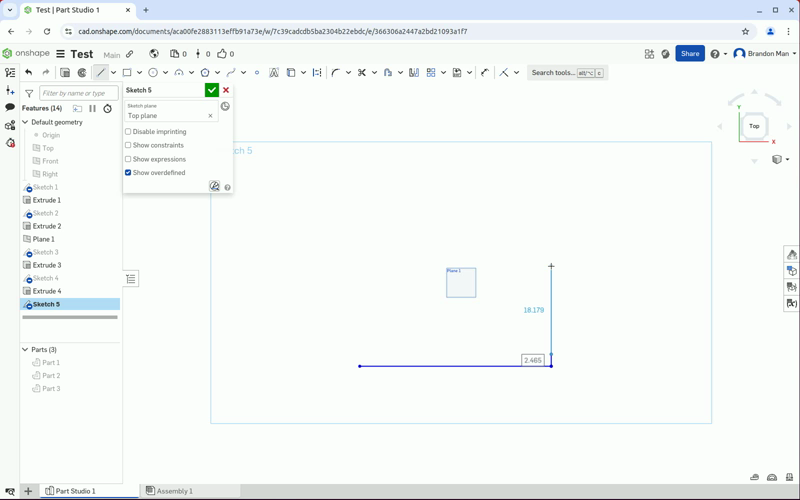
key_down(shift)
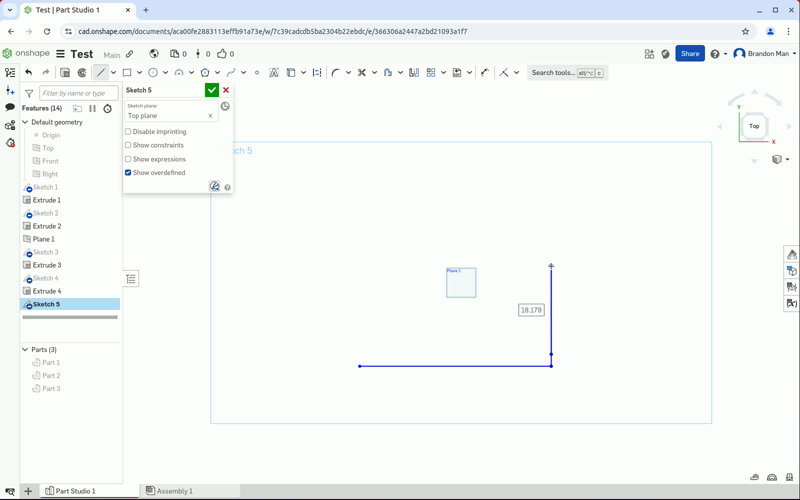
mouse_move(581, 265)
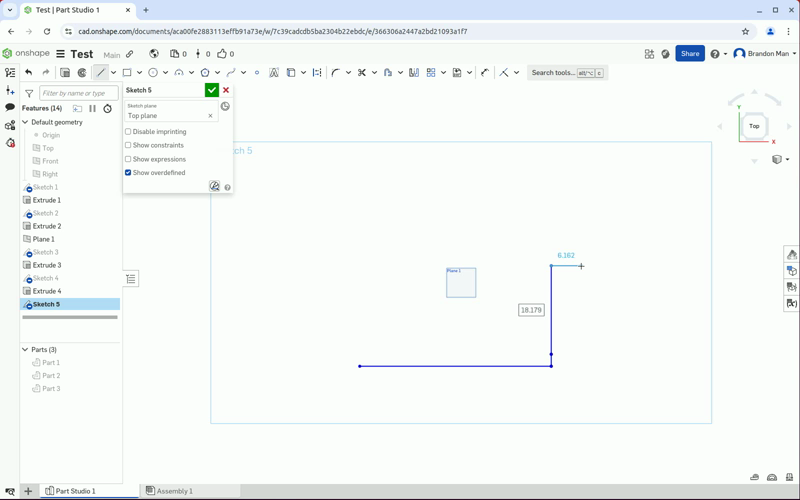
mouse_move(551, 253)
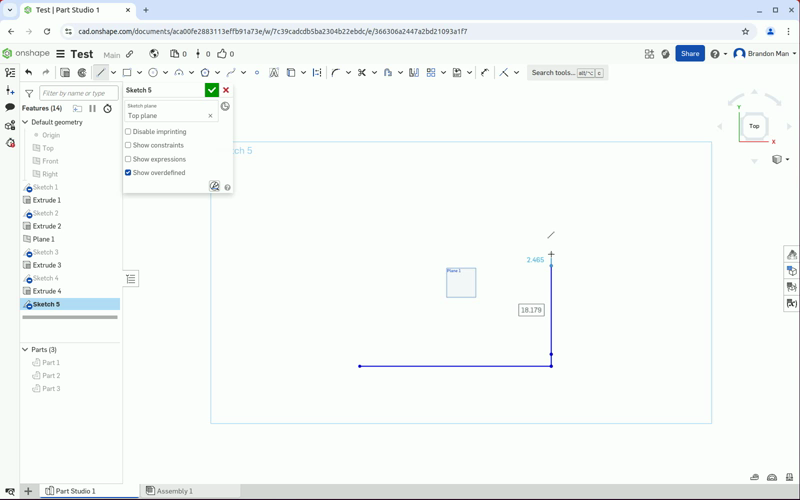
click(551, 253)
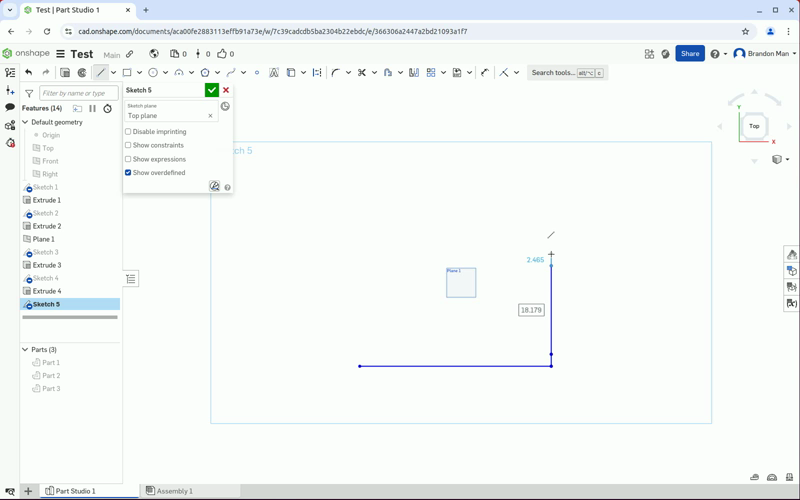
key_up(shift)
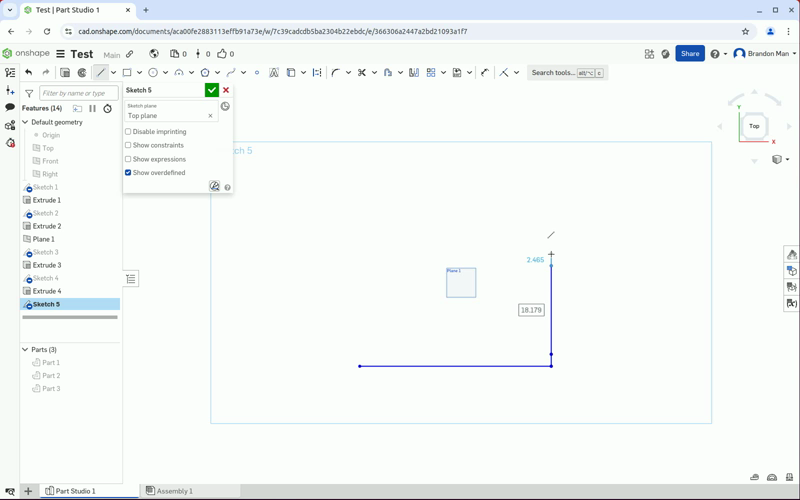
key_down(shift)
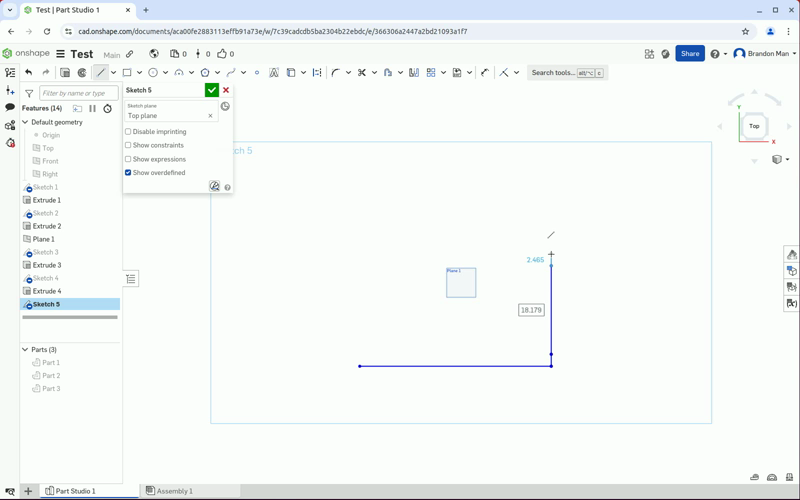
mouse_move(478, 253)
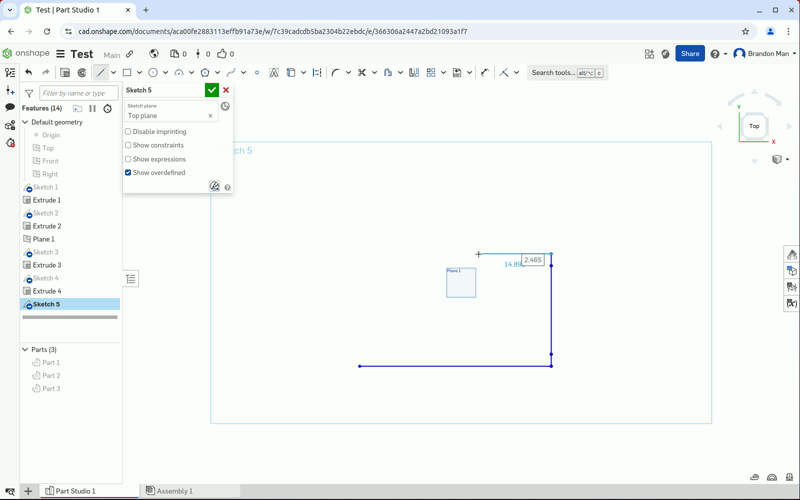
click(478, 253)
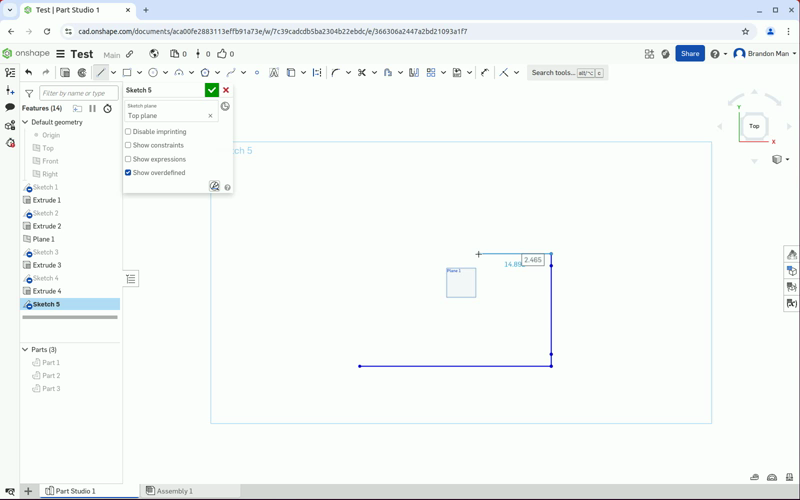
key_up(shift)
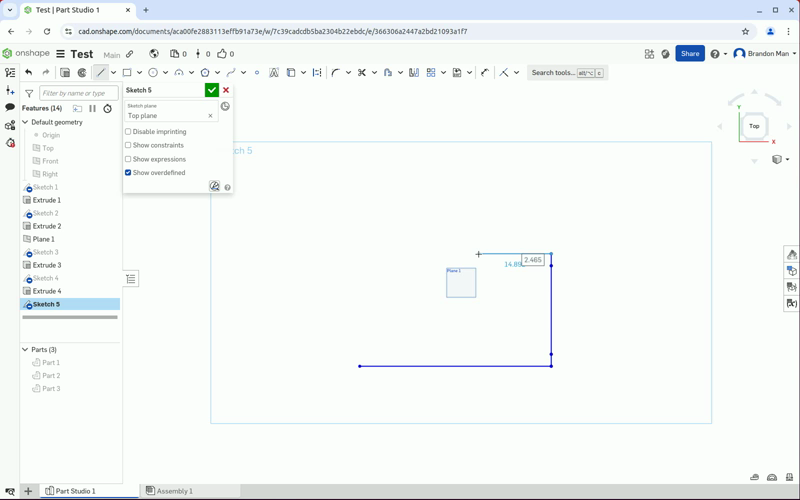
key_down(shift)
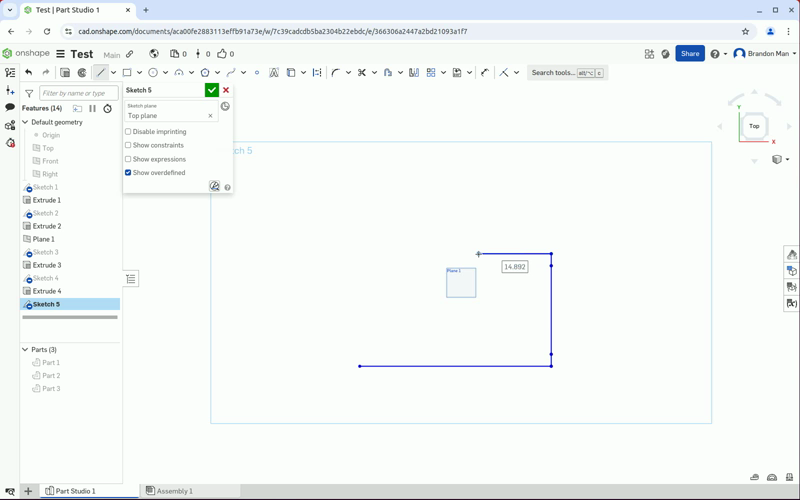
mouse_move(392, 253)
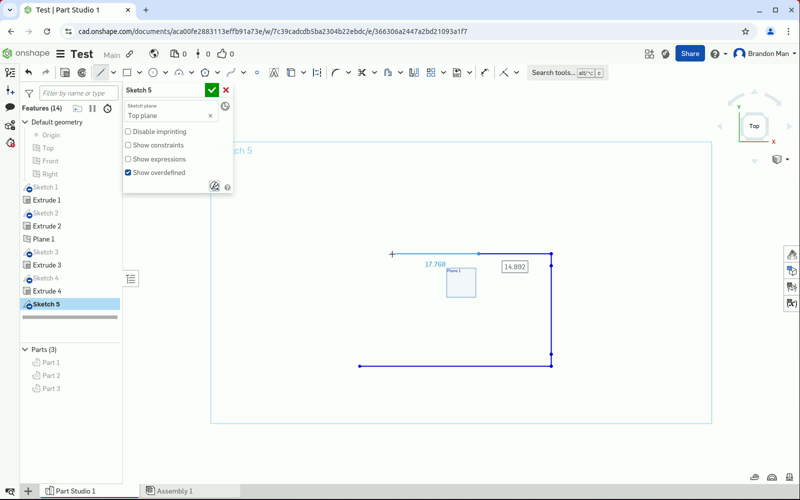
click(392, 253)
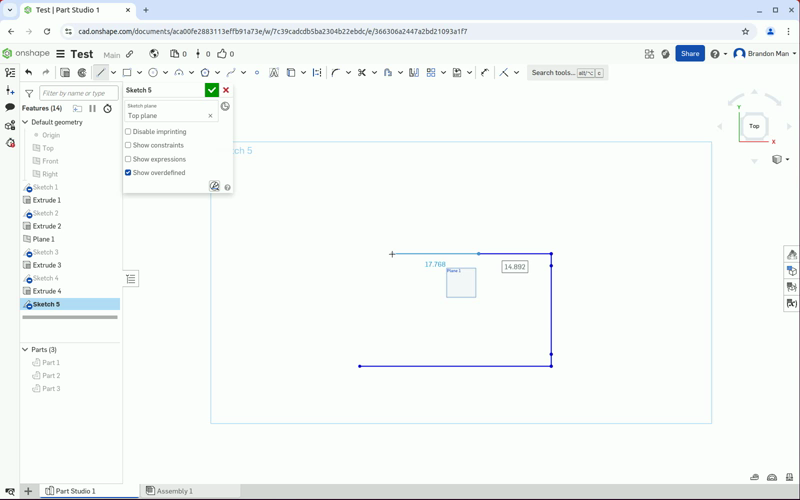
key_up(shift)
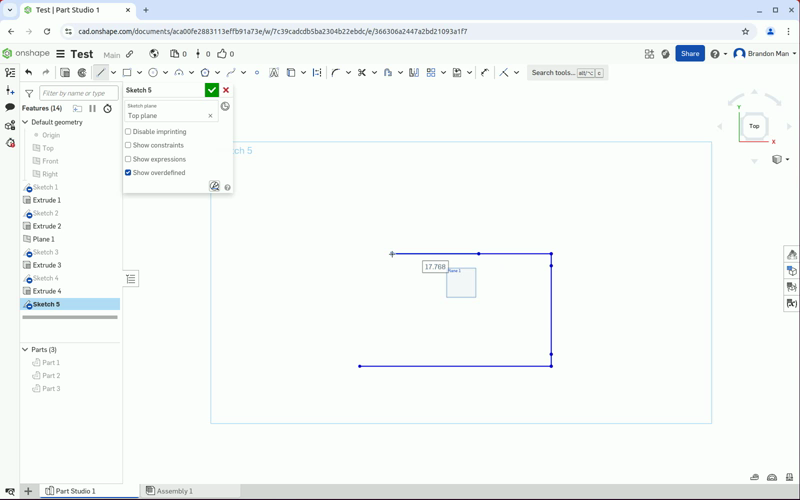
key_down(shift)
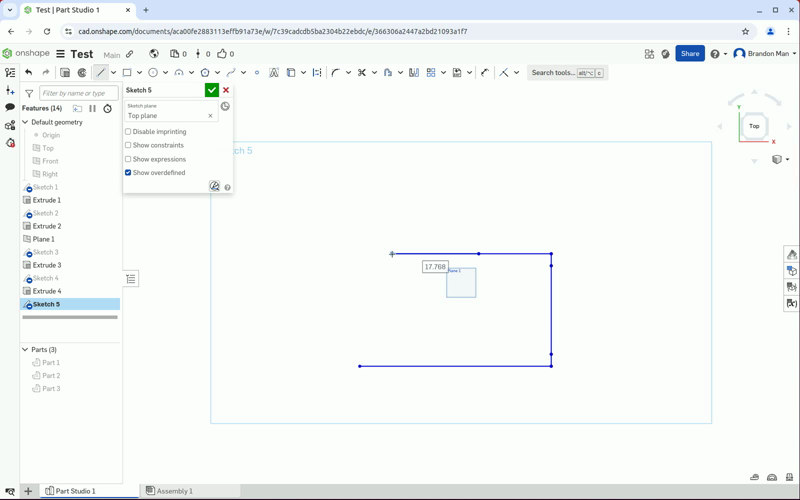
mouse_move(422, 253)
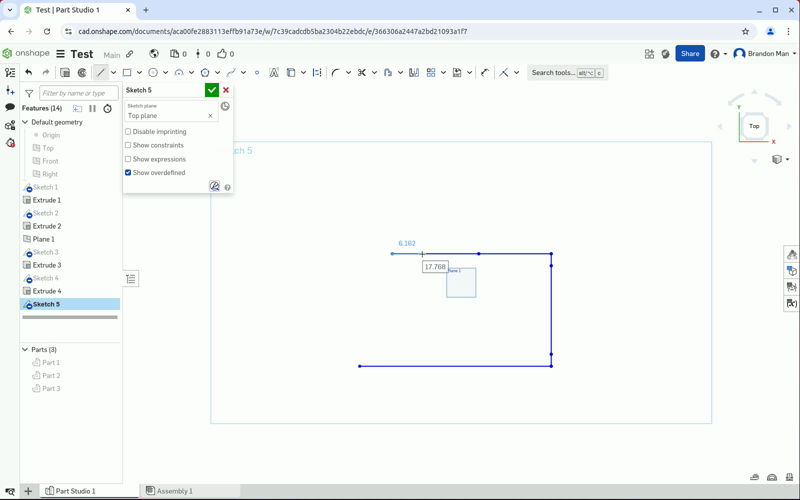
mouse_move(359, 253)
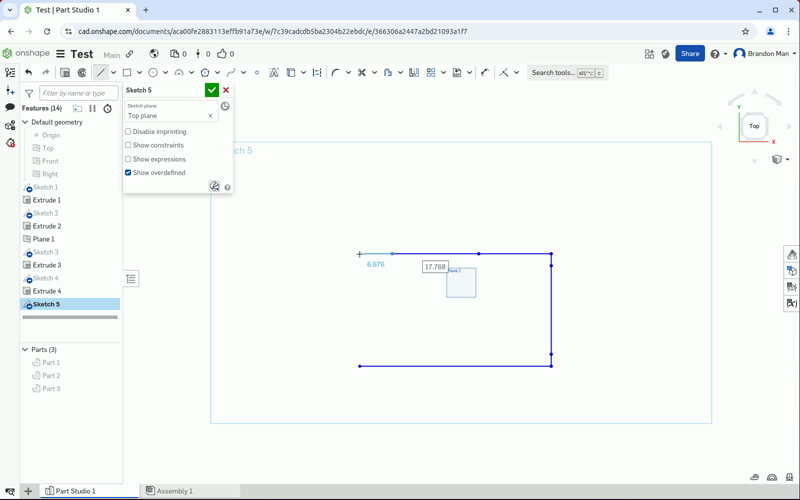
click(359, 253)
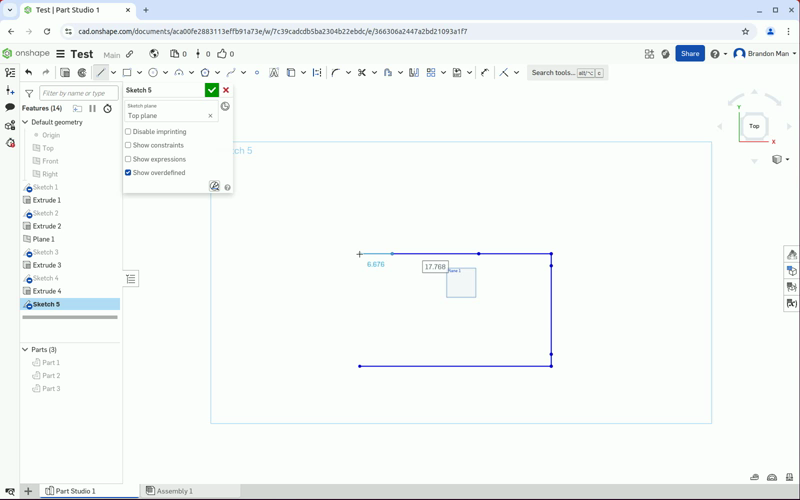
key_up(shift)
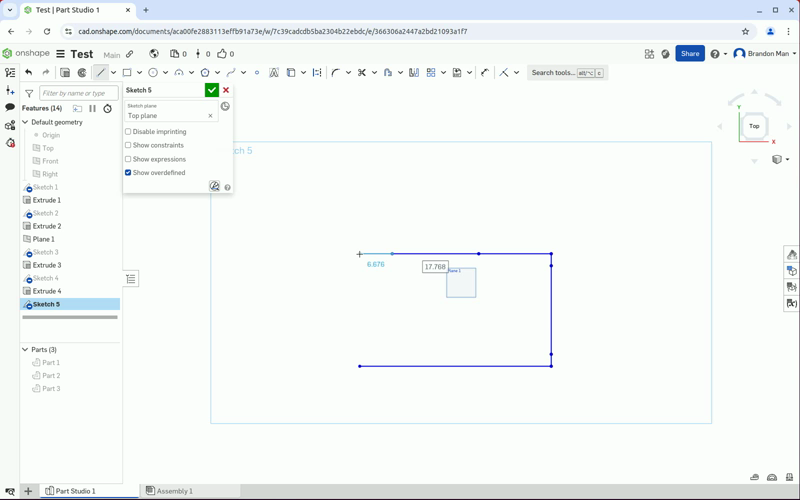
key_down(shift)
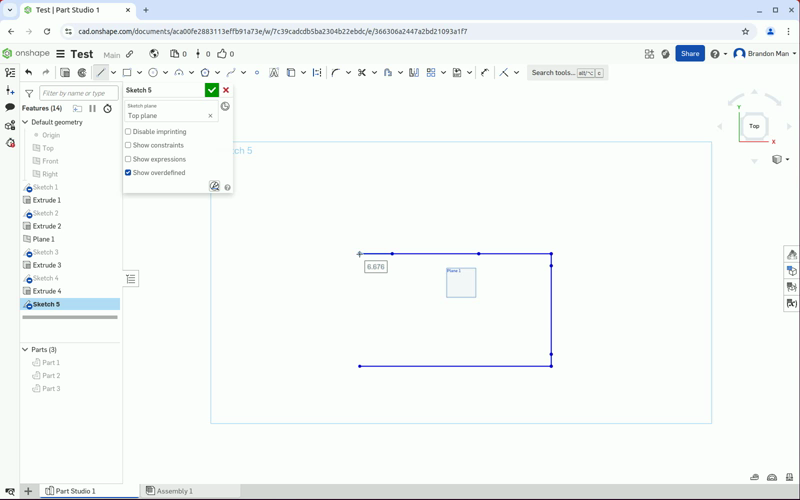
mouse_move(359, 366)
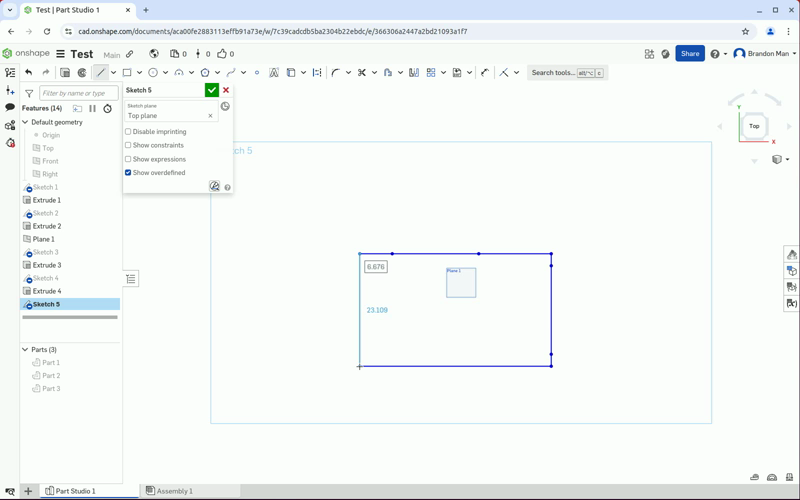
key_up(shift)
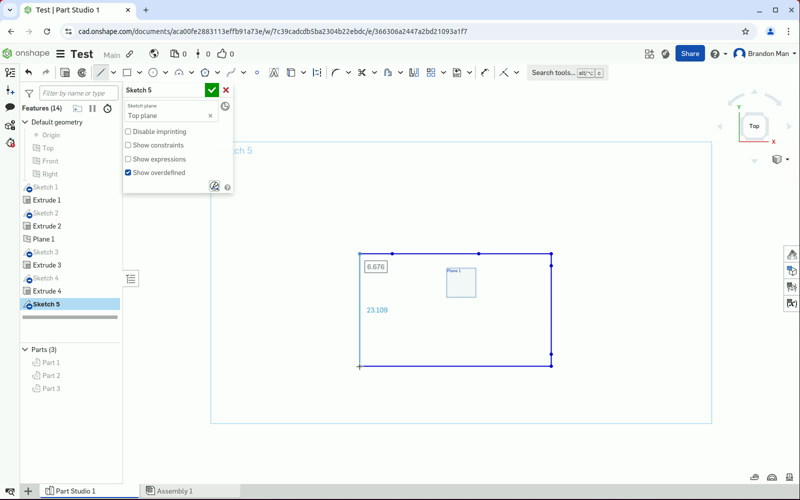
click(359, 366)
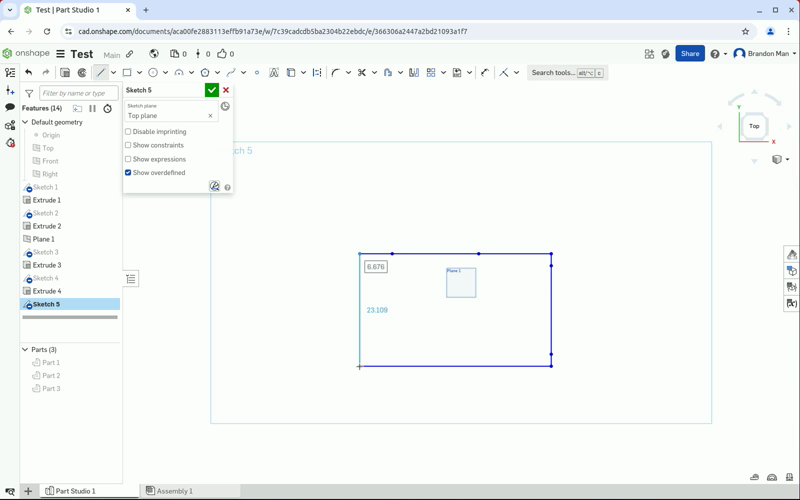
key(esc)
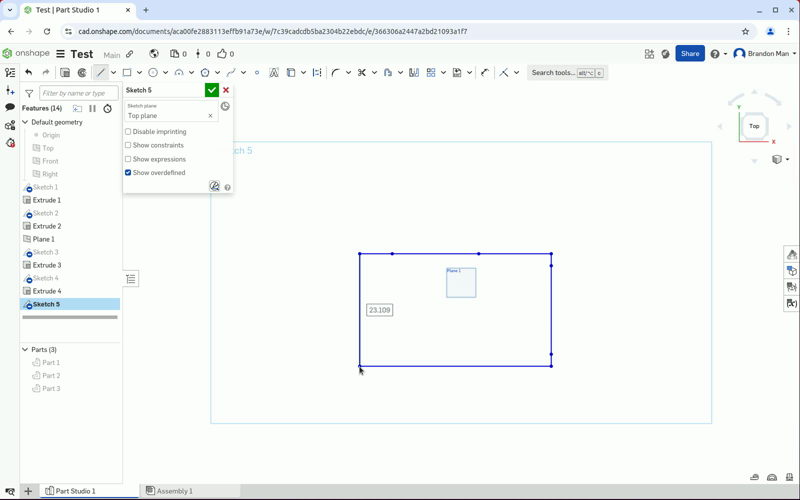
mouse_move(475, 294)
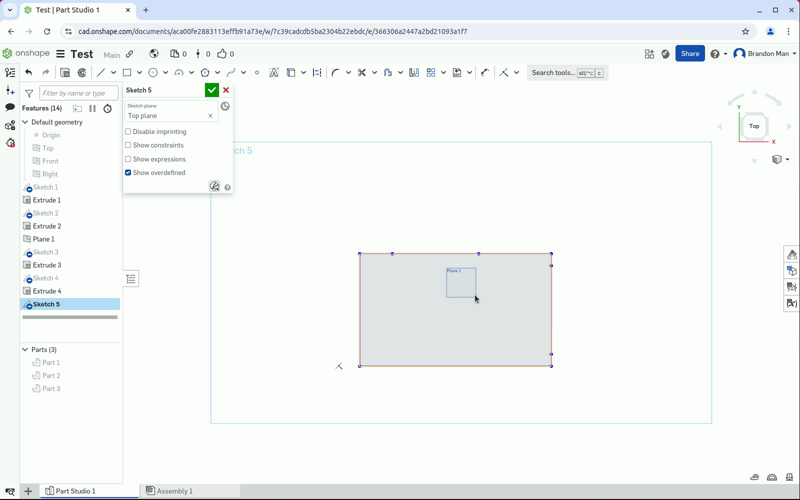
click(475, 294)
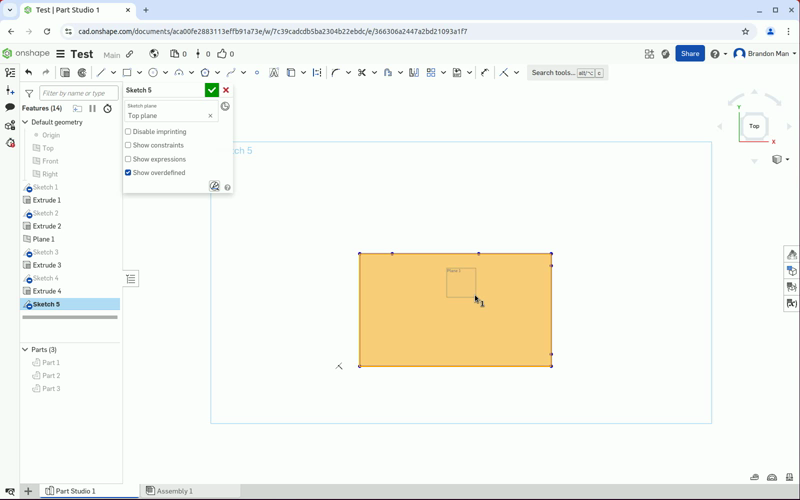
mouse_move(73, 352)
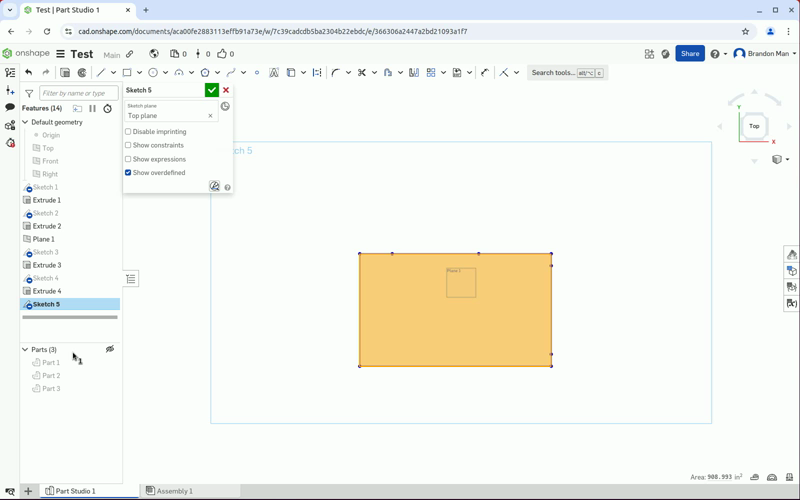
key(shift+y)
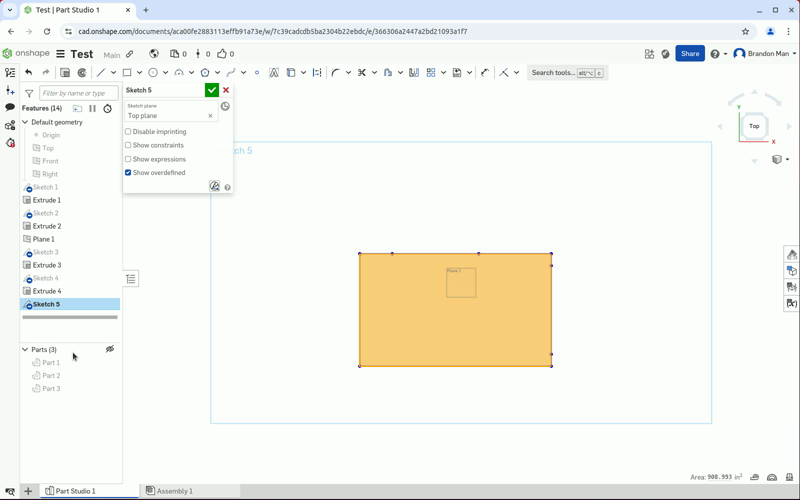
key(shift+e)
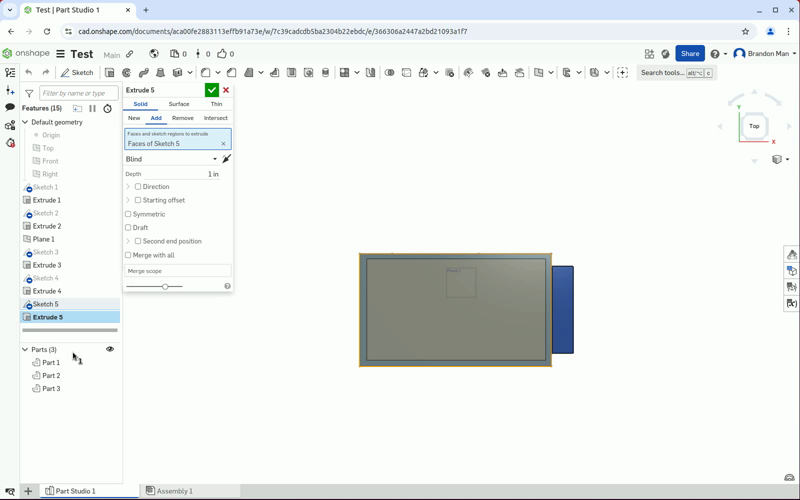
mouse_move(143, 106)
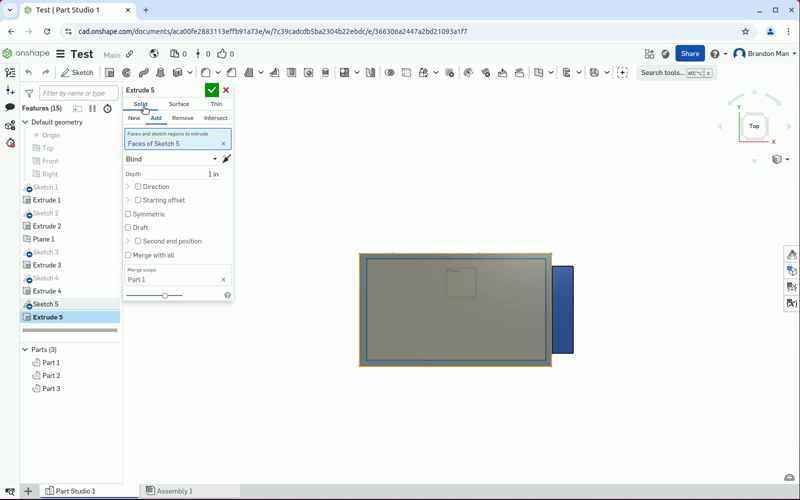
click(143, 106)
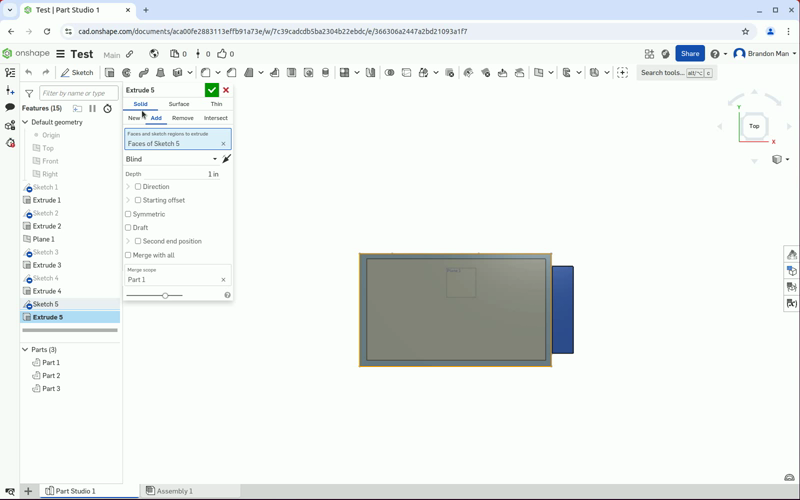
mouse_move(137, 120)
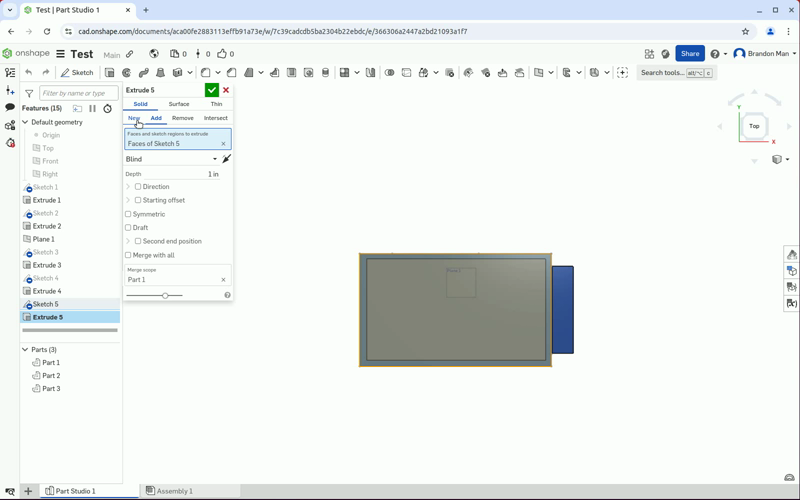
click(137, 120)
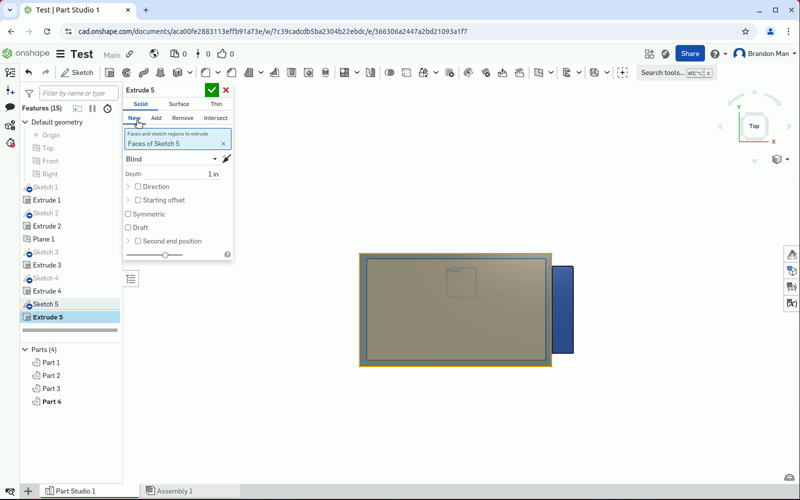
key(tab, 4)
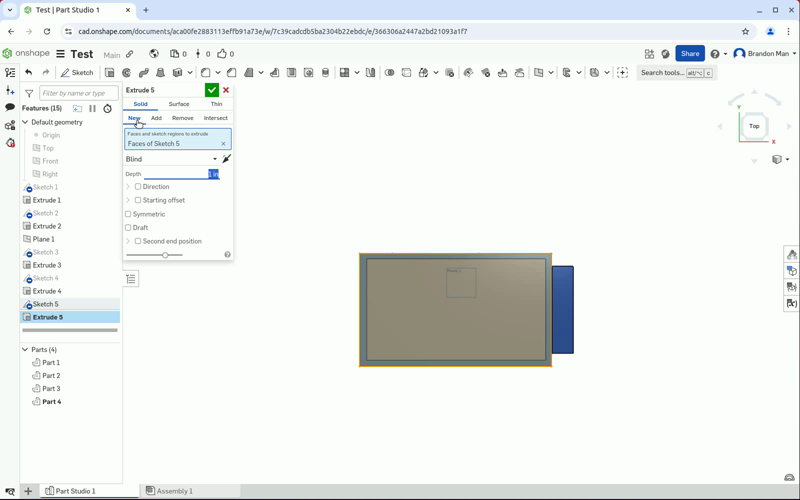
text(0.722)
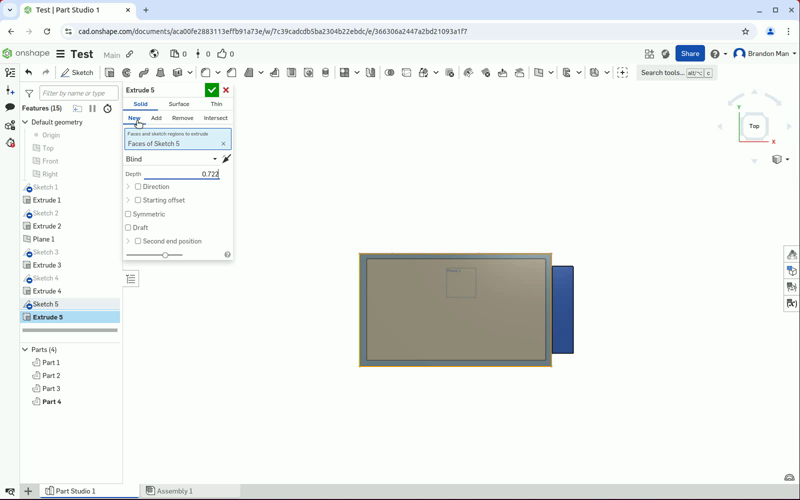
key(enter)
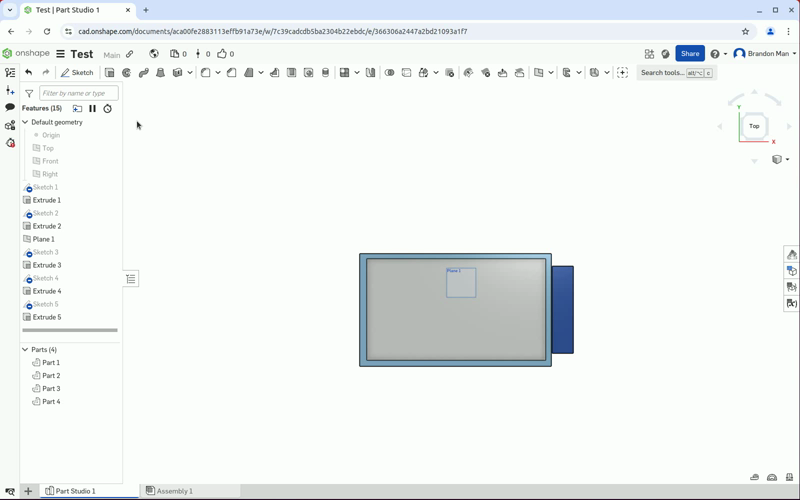
key(shift+h)
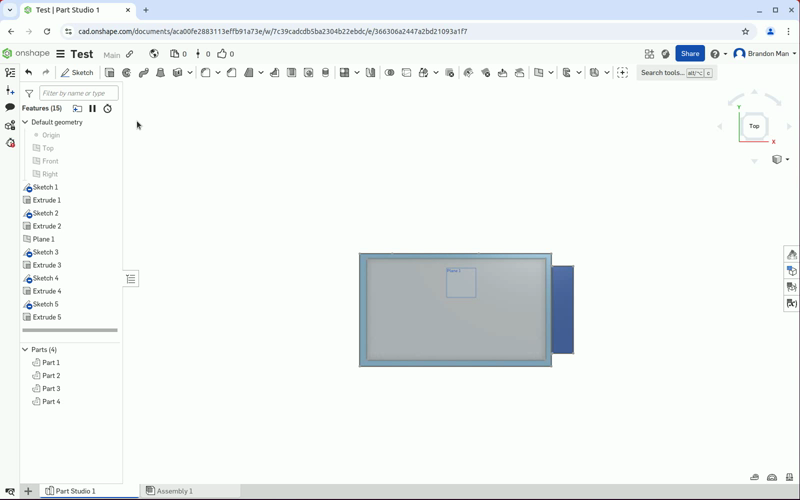
key(shift+h)
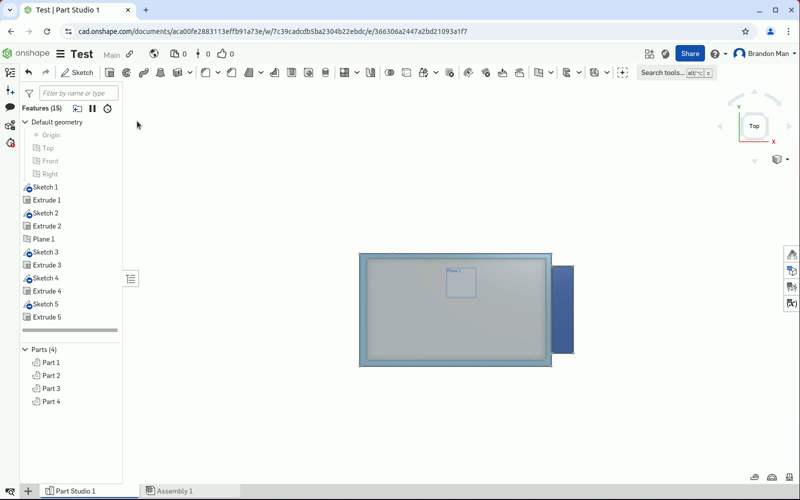
key(shift+7)
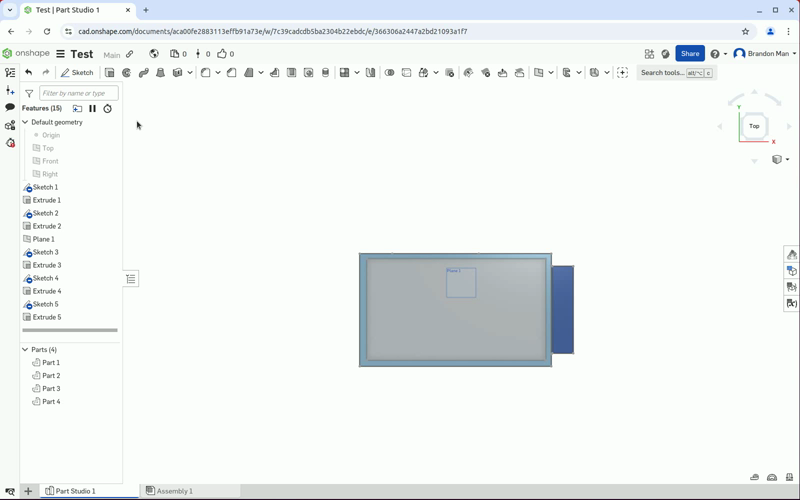
key(up, 3)
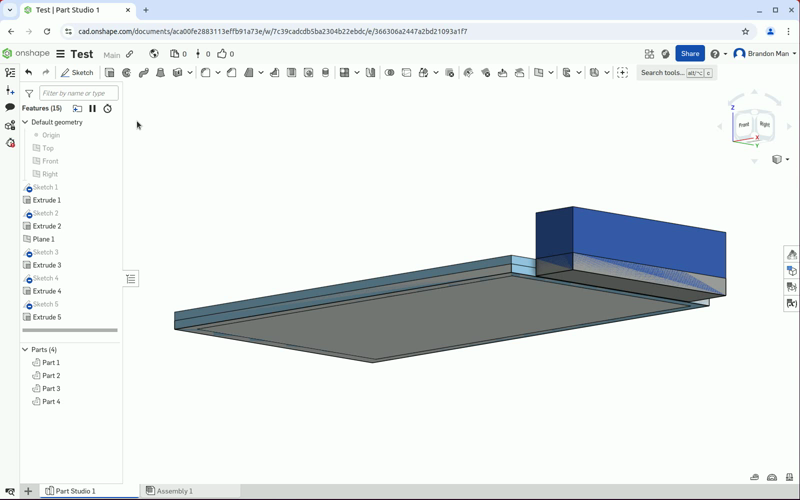
key(left, 3)
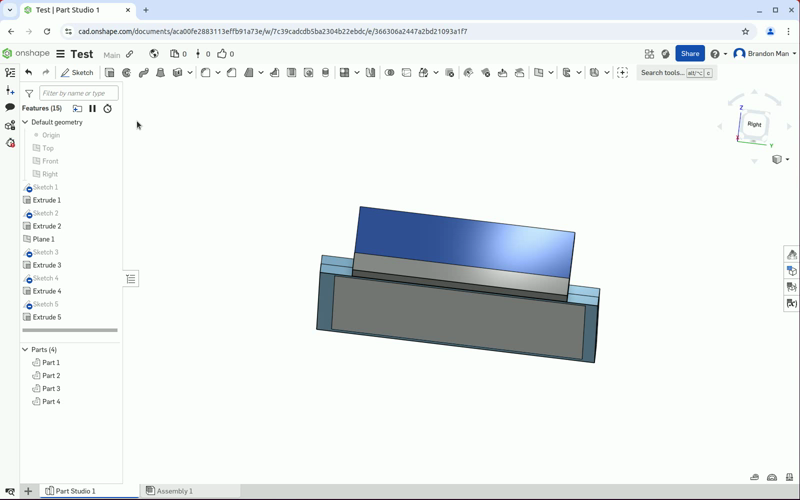
key(right, 3)
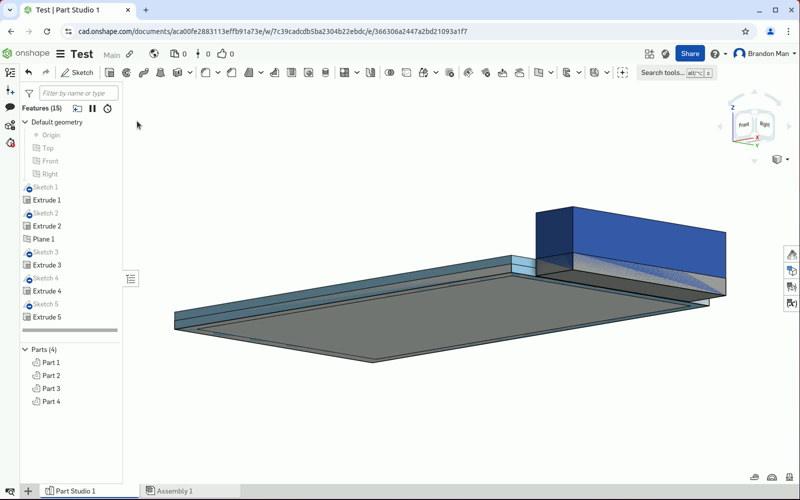
key(down, 3)
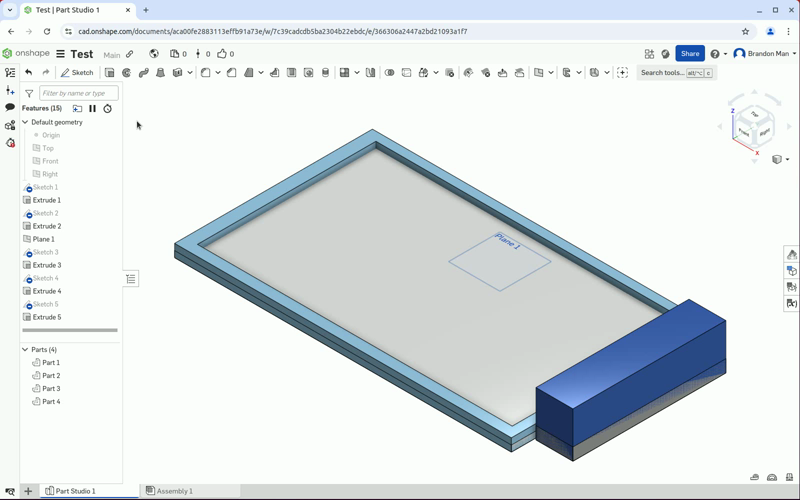
mouse_move(73, 189)
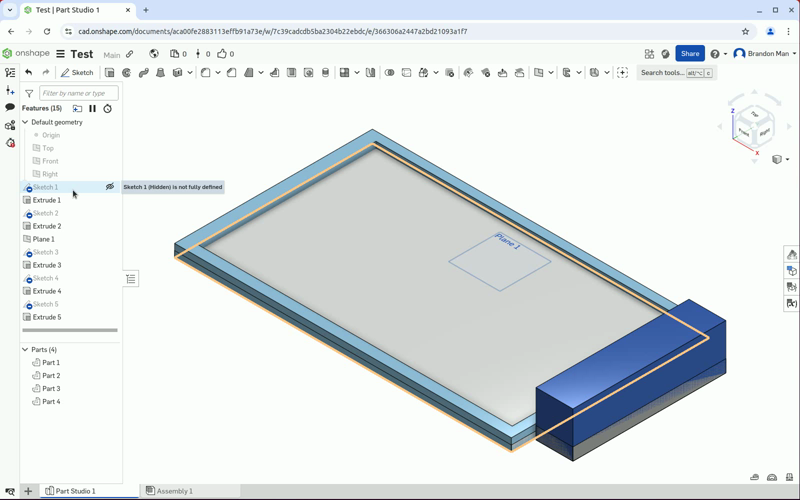
click(73, 189)